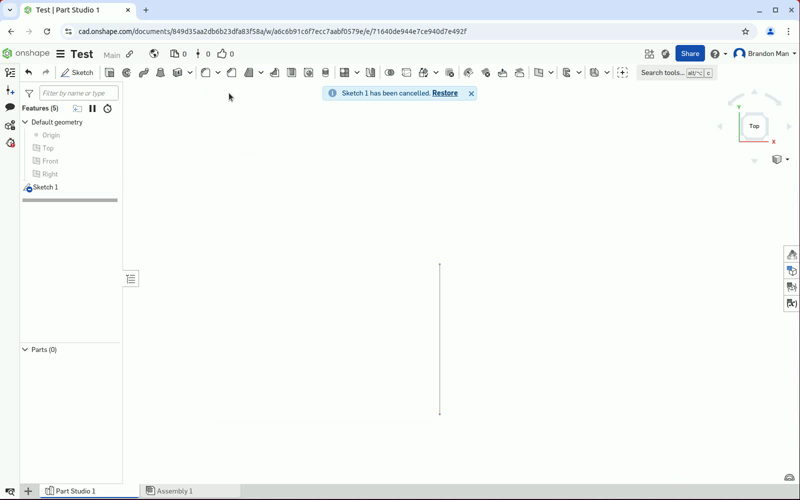
key(shift+h)
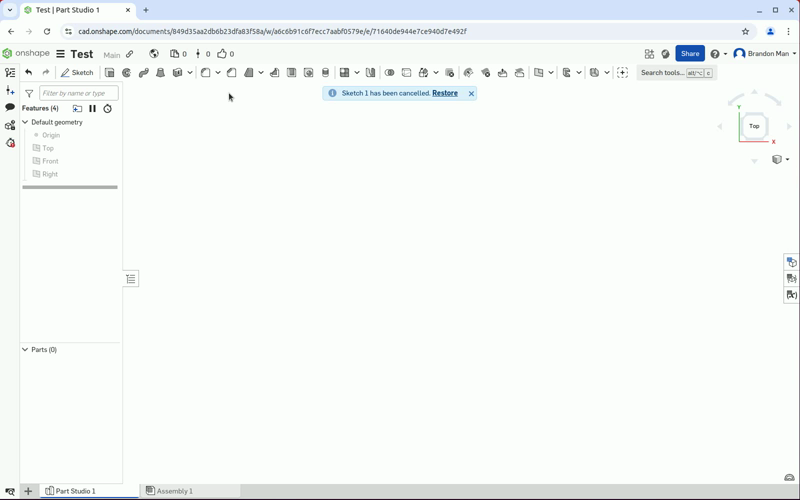
mouse_move(73, 352)
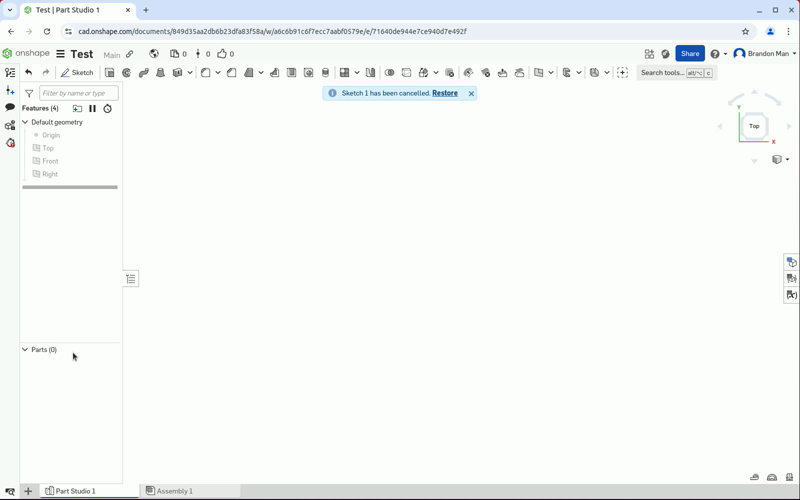
key(y)
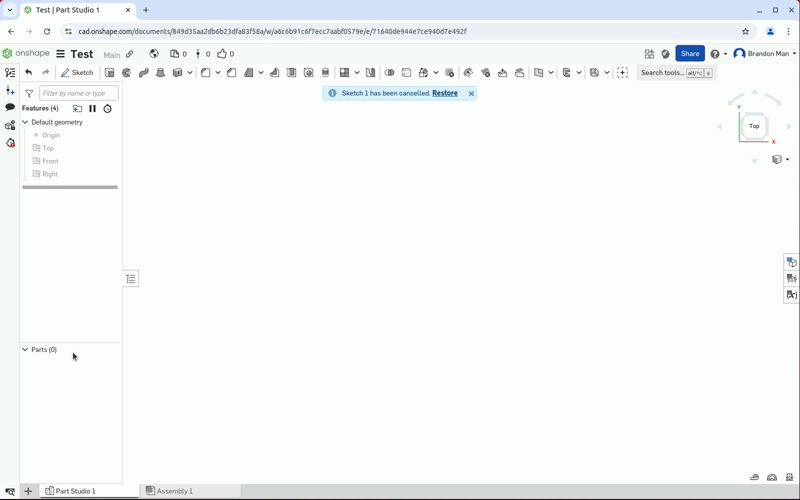
key(shift+p)
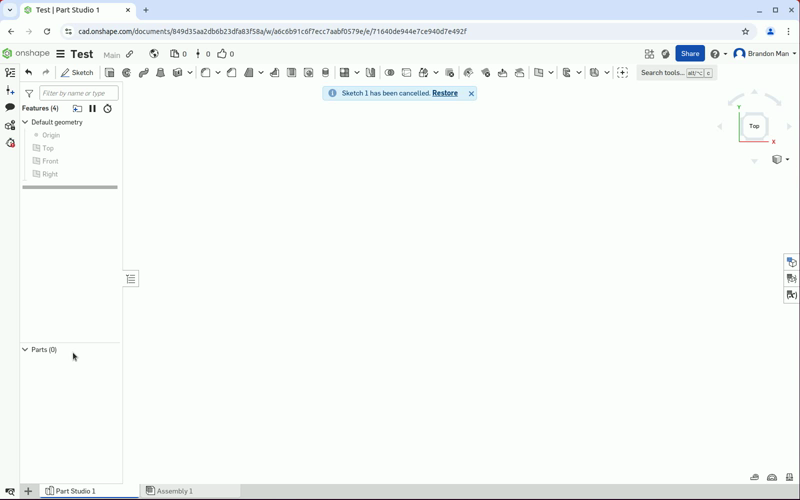
key(space)
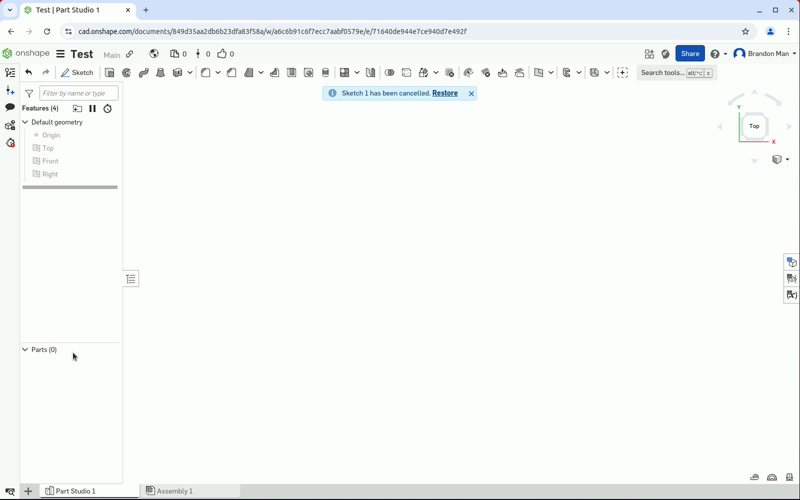
key_down(shift)
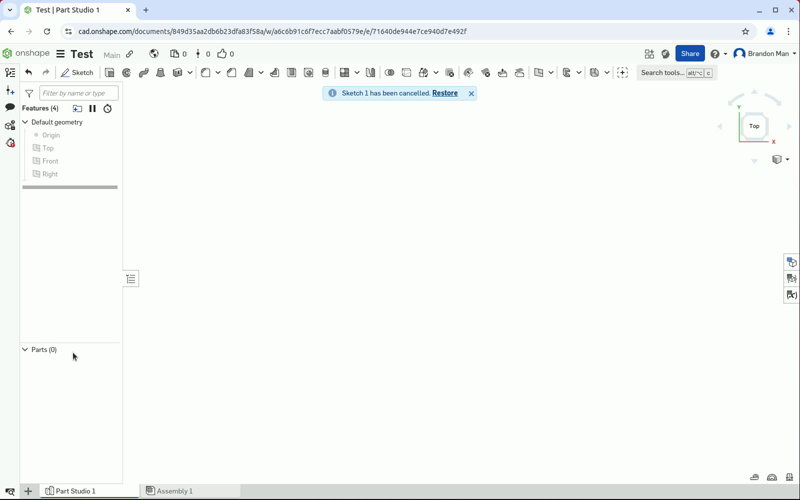
key(up)
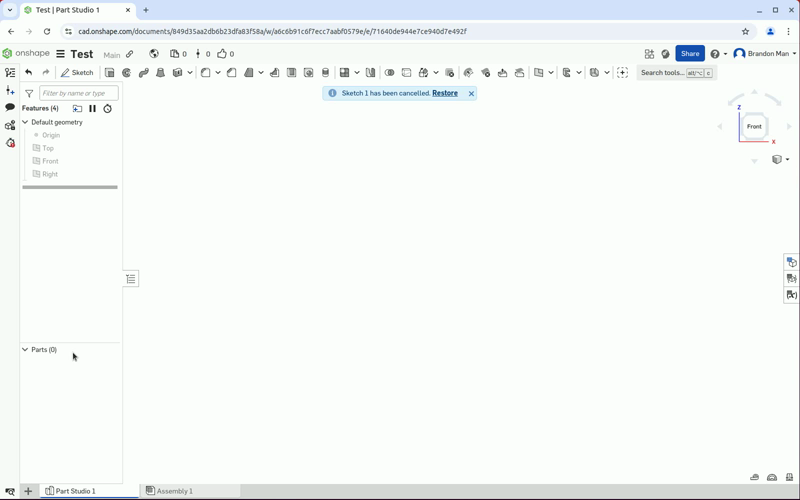
key_up(shift)
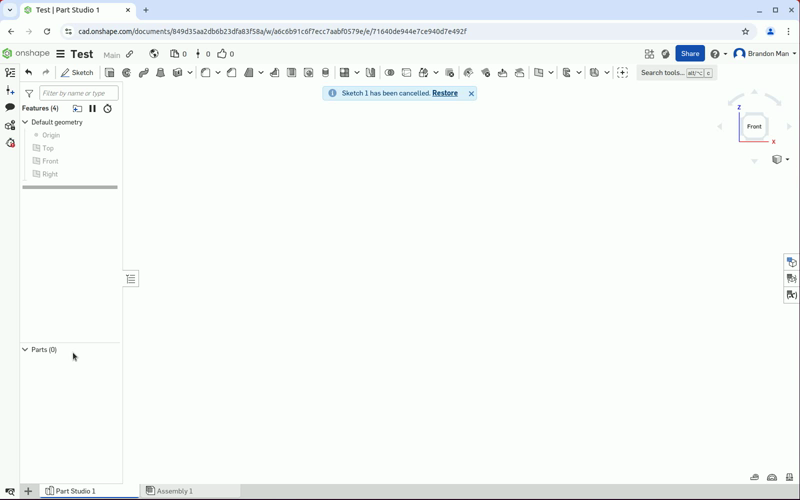
key(space)
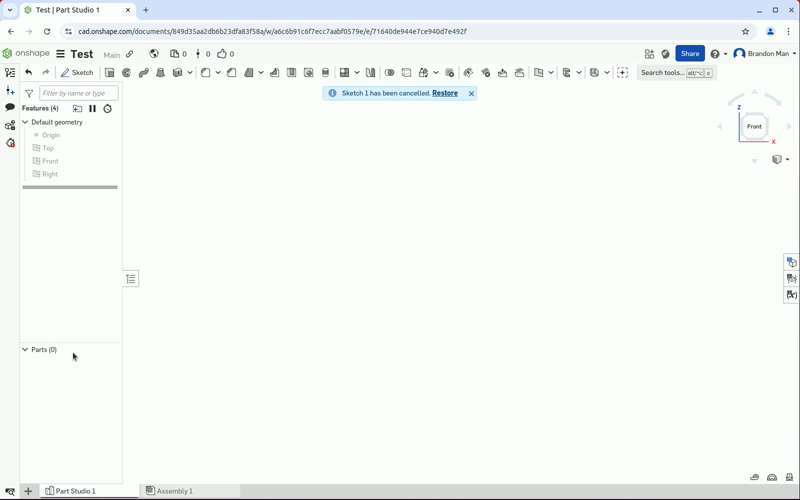
key_down(shift)
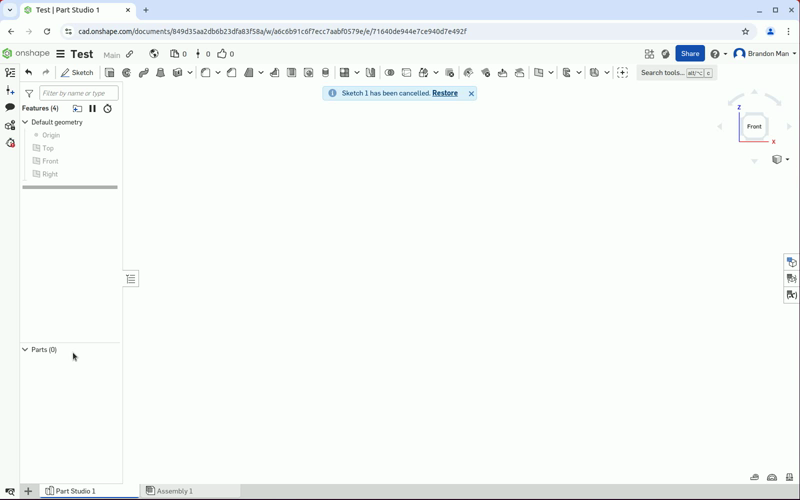
key(left)
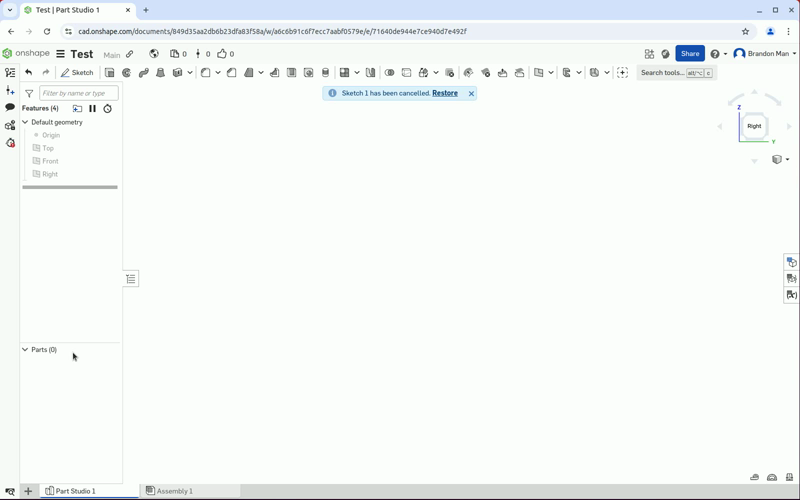
key_up(shift)
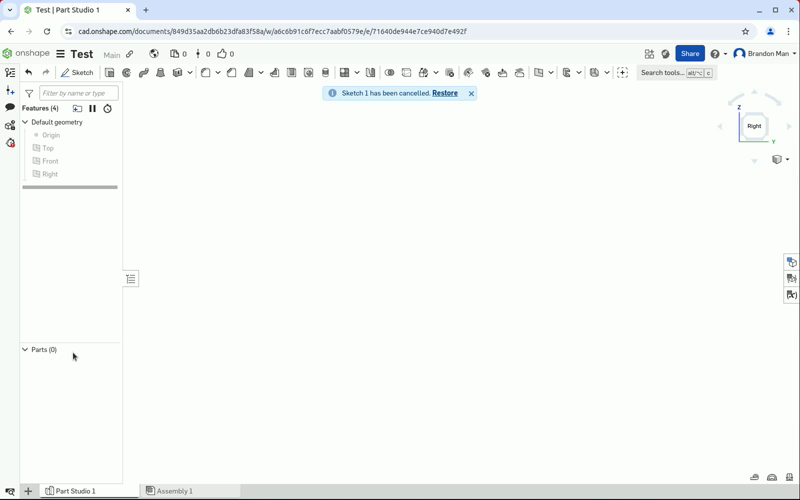
mouse_move(73, 352)
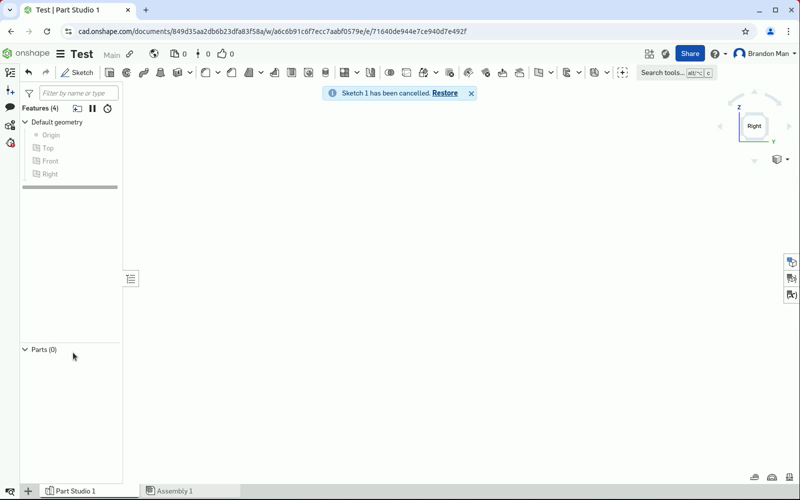
key(shift+y)
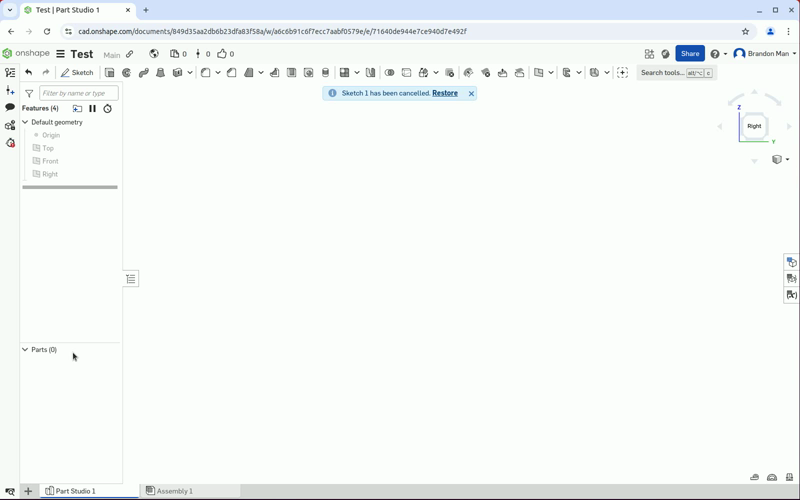
key(shift+s)
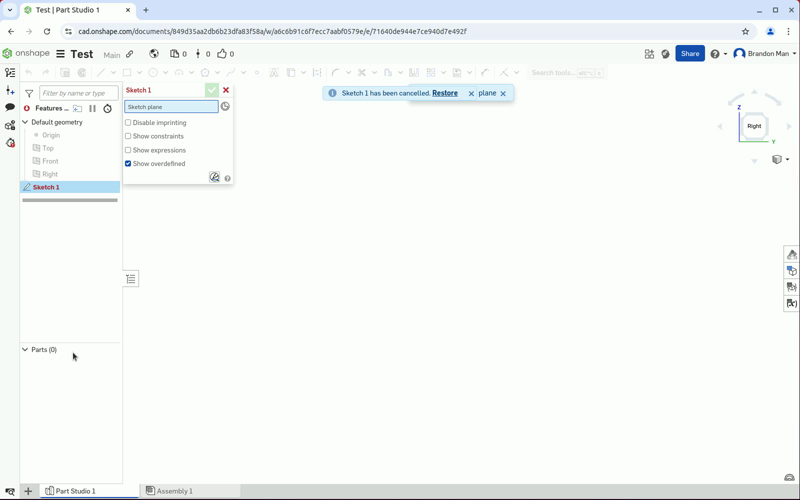
mouse_move(73, 176)
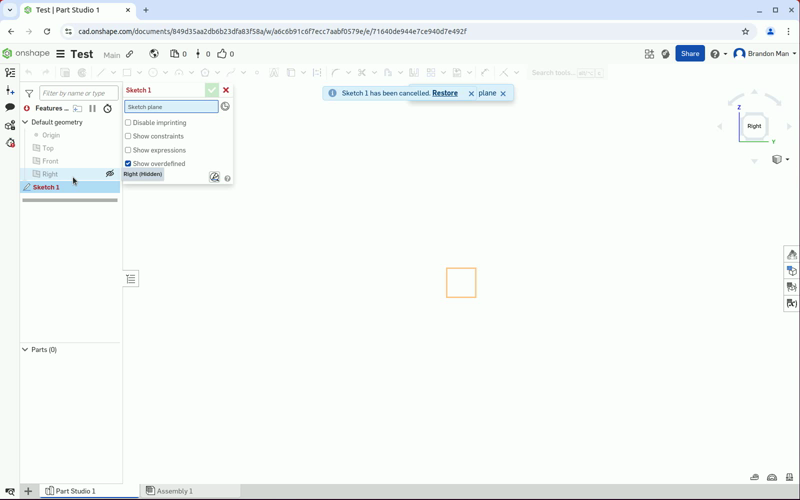
click(73, 176)
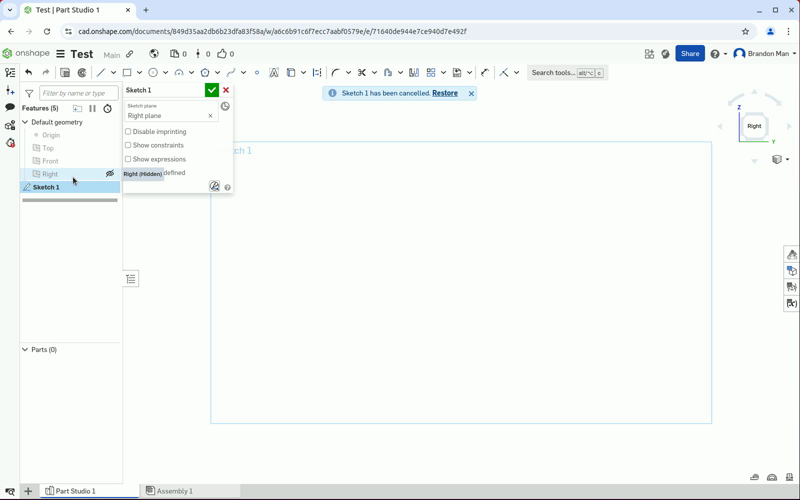
mouse_move(73, 352)
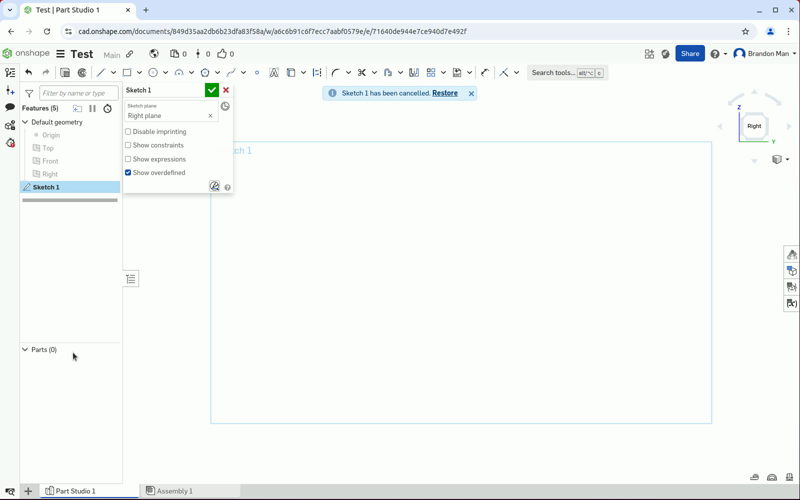
key(y)
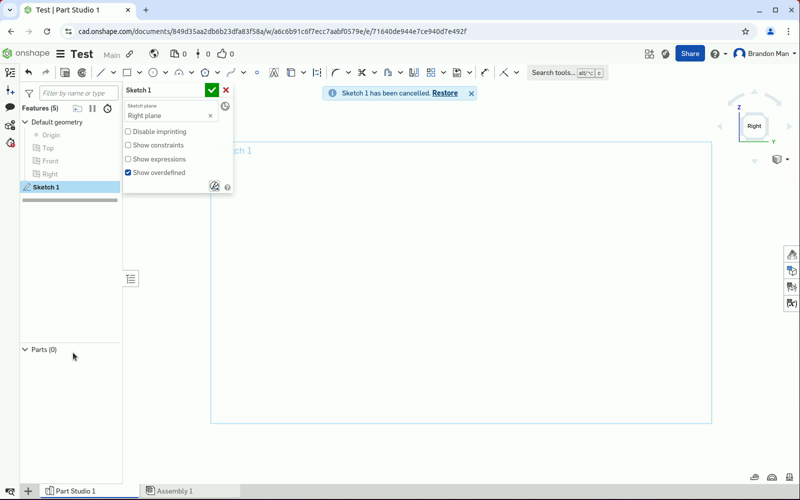
key(l)
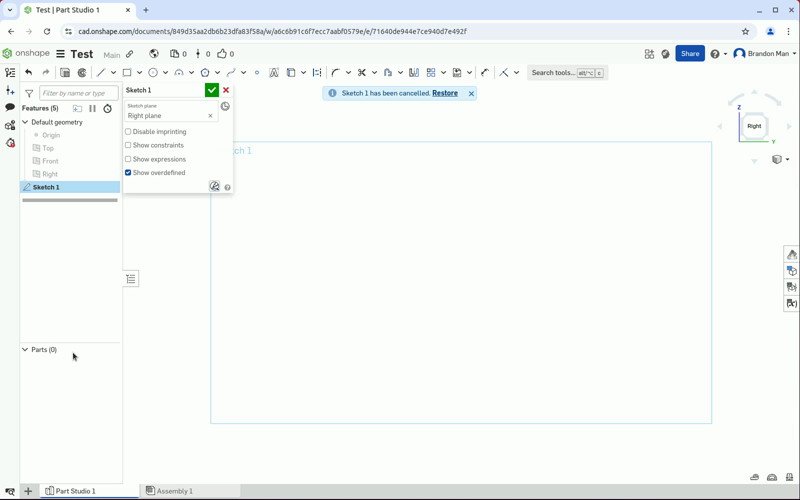
key_down(shift)
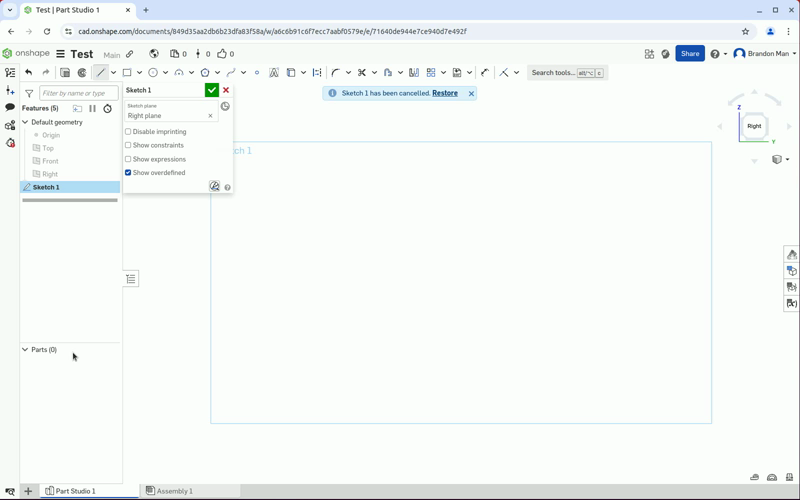
mouse_move(357, 349)
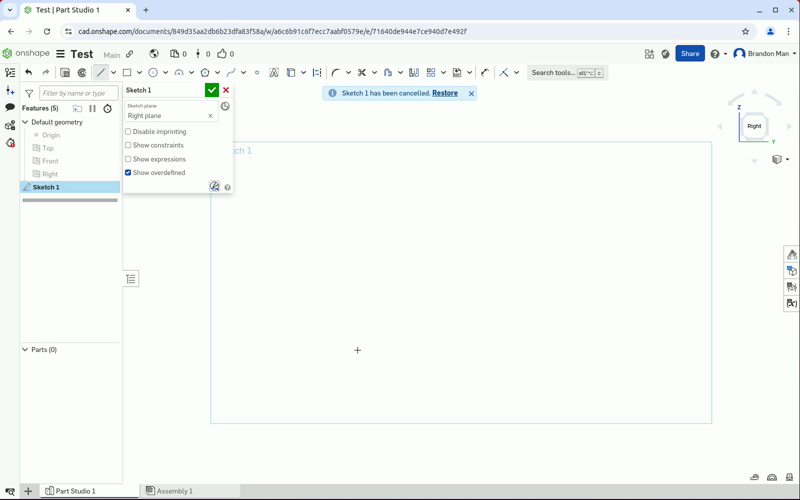
click(357, 349)
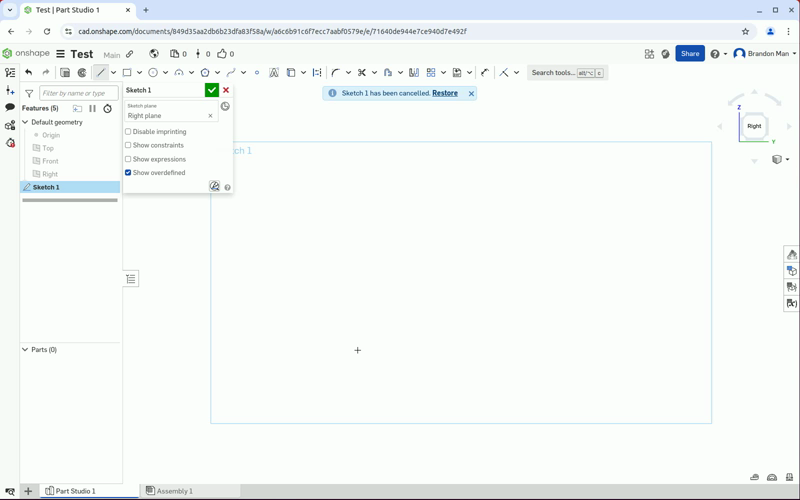
key_up(shift)
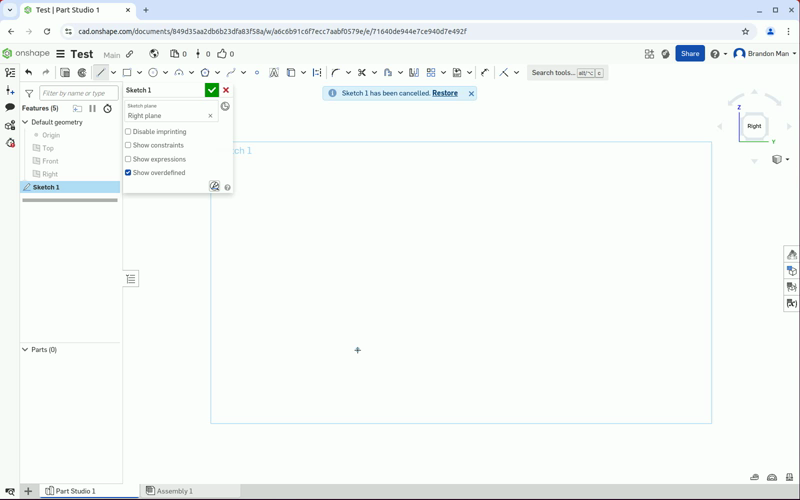
key_down(shift)
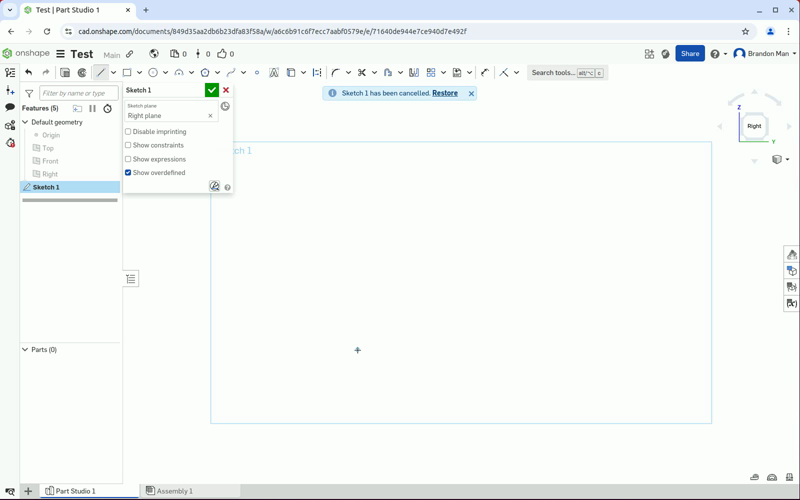
mouse_move(387, 349)
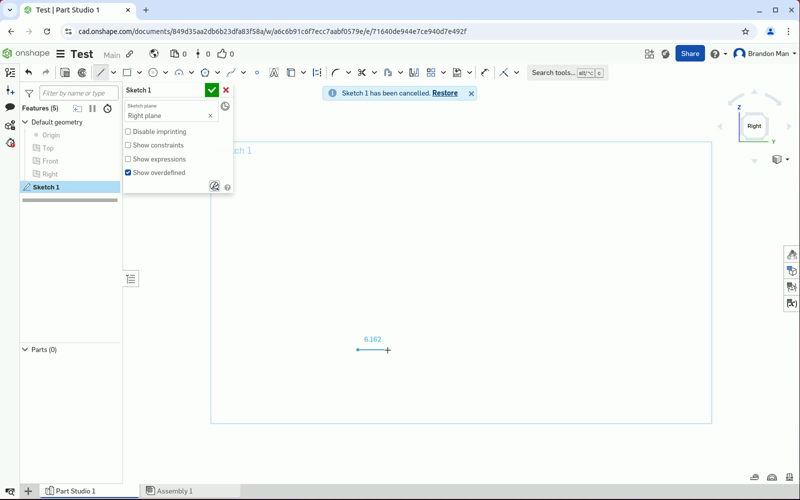
mouse_move(382, 349)
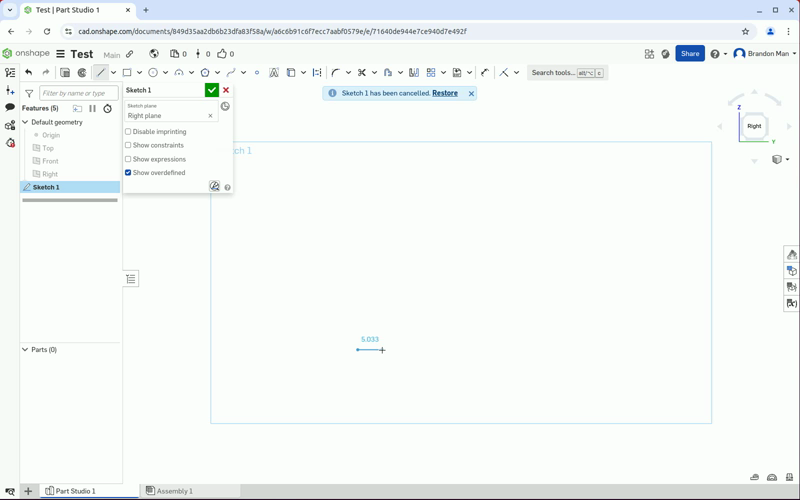
click(382, 349)
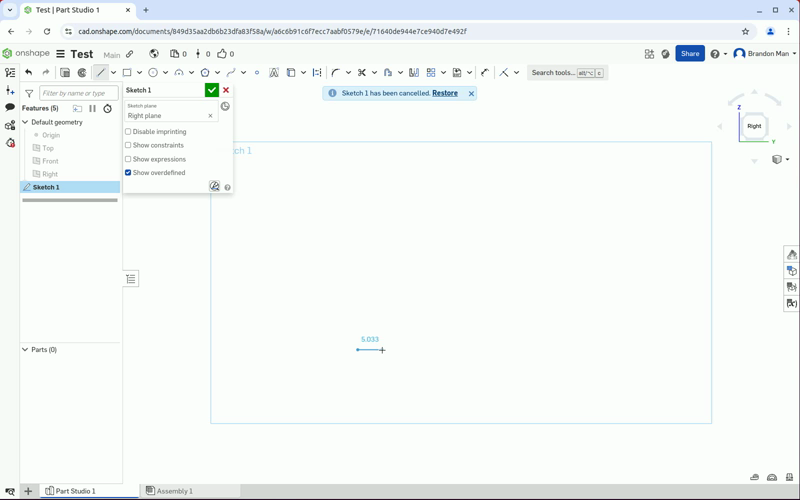
key_up(shift)
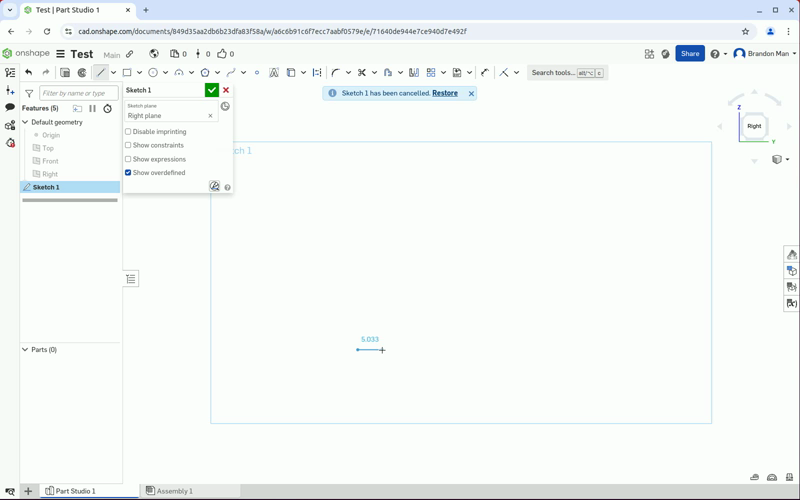
key_down(shift)
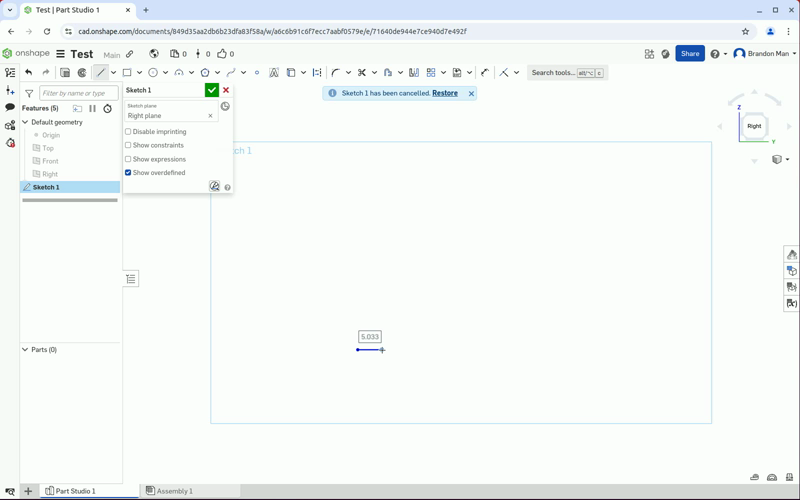
mouse_move(382, 266)
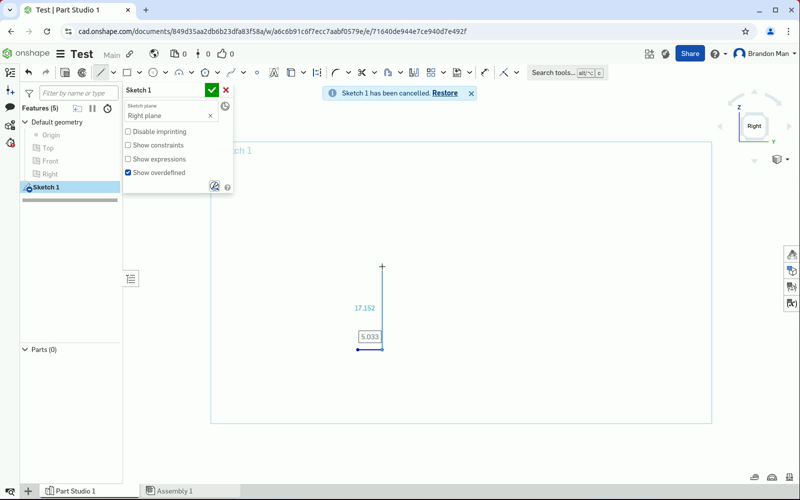
click(382, 266)
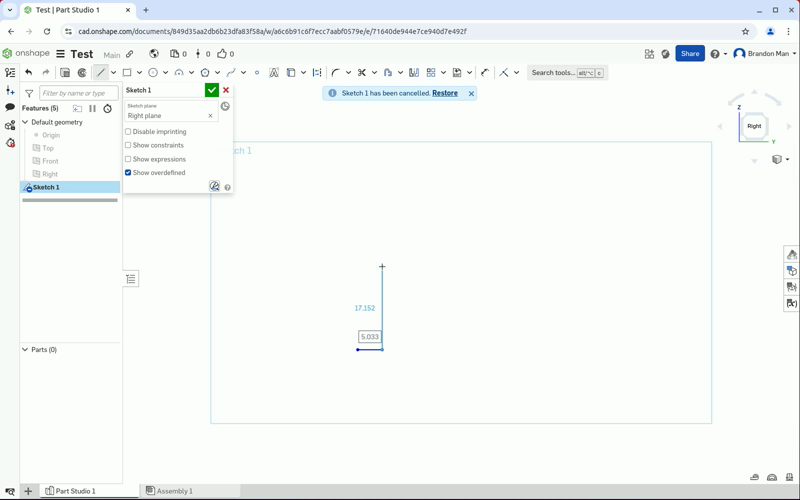
key_up(shift)
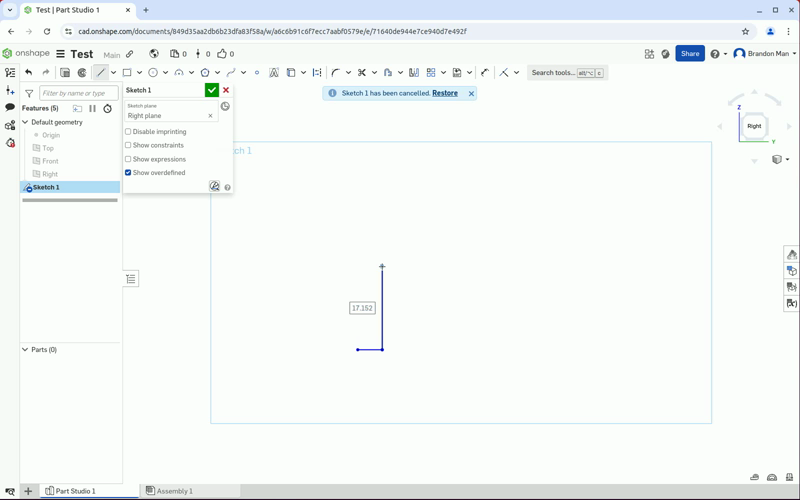
key_down(shift)
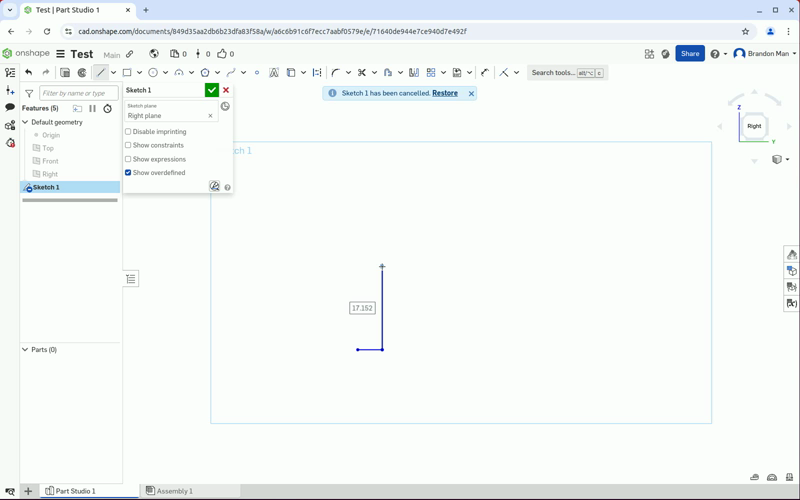
mouse_move(547, 266)
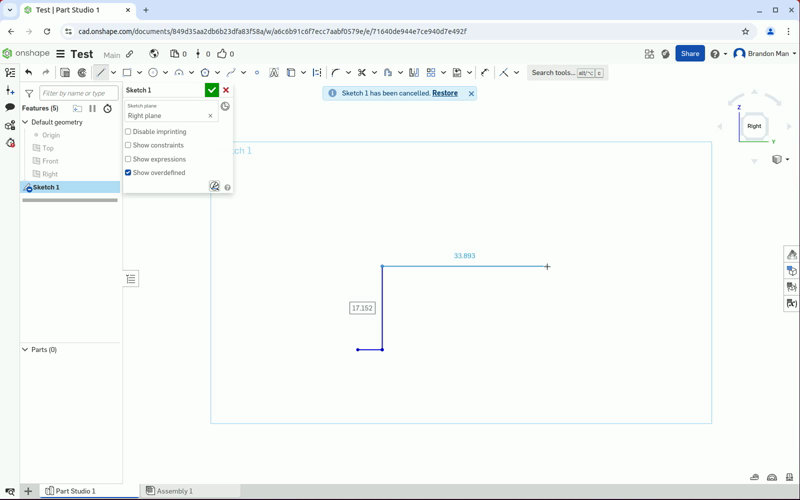
click(547, 266)
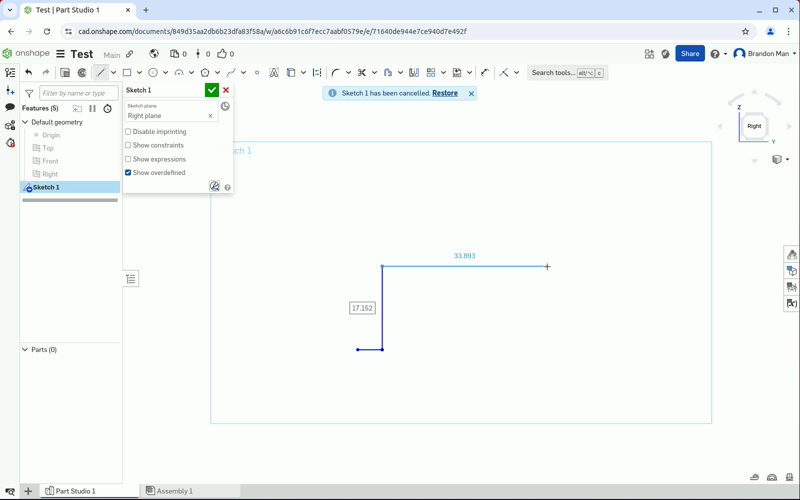
key_up(shift)
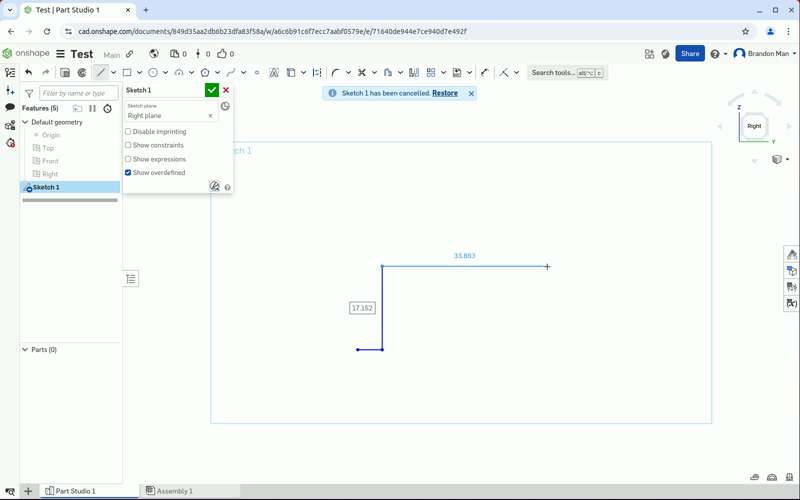
key_down(shift)
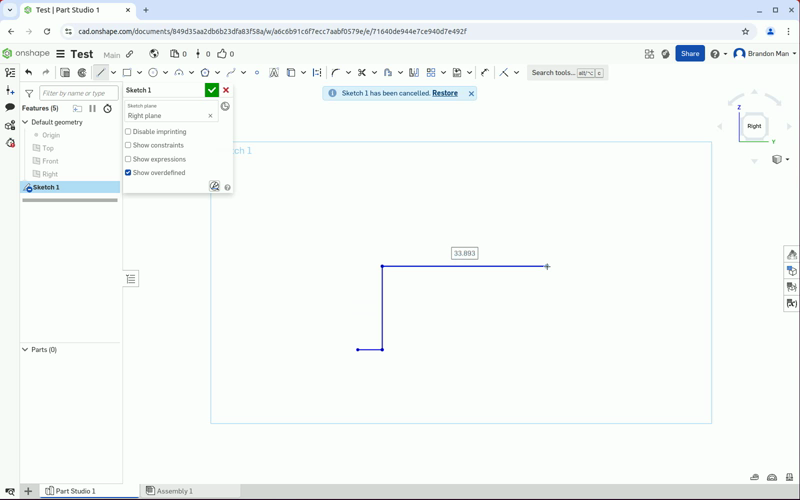
mouse_move(547, 349)
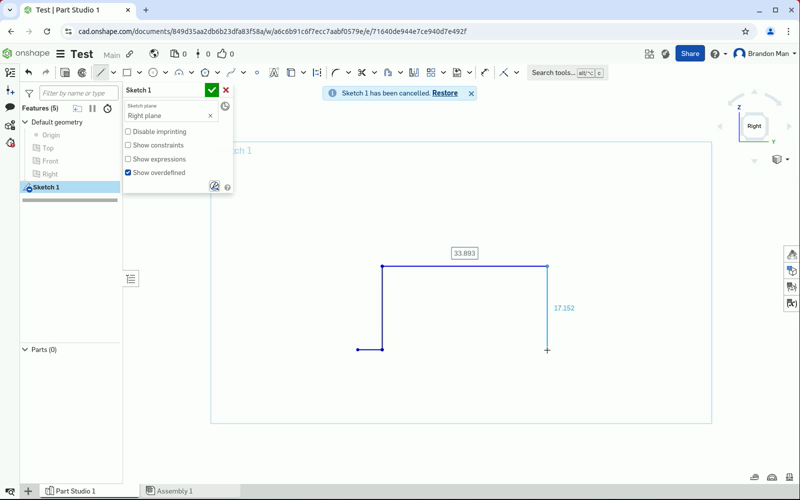
click(547, 349)
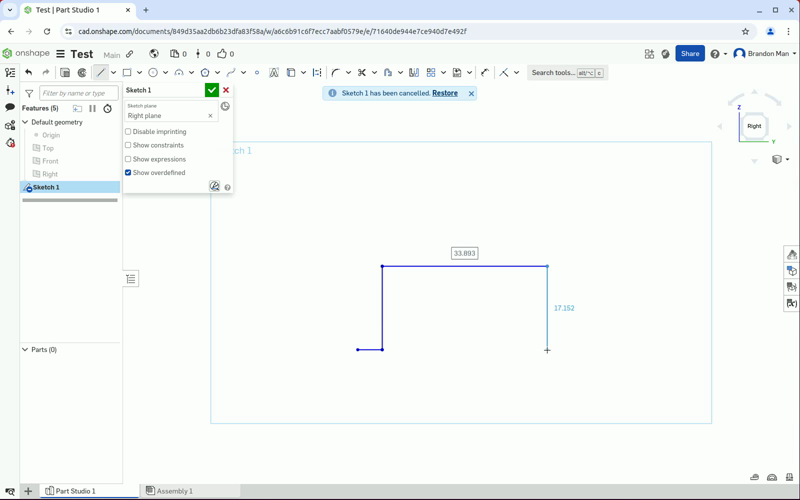
key_up(shift)
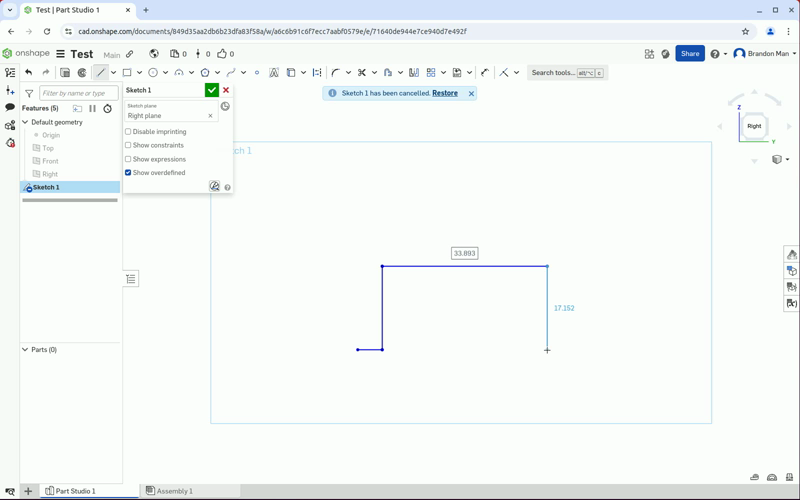
key_down(shift)
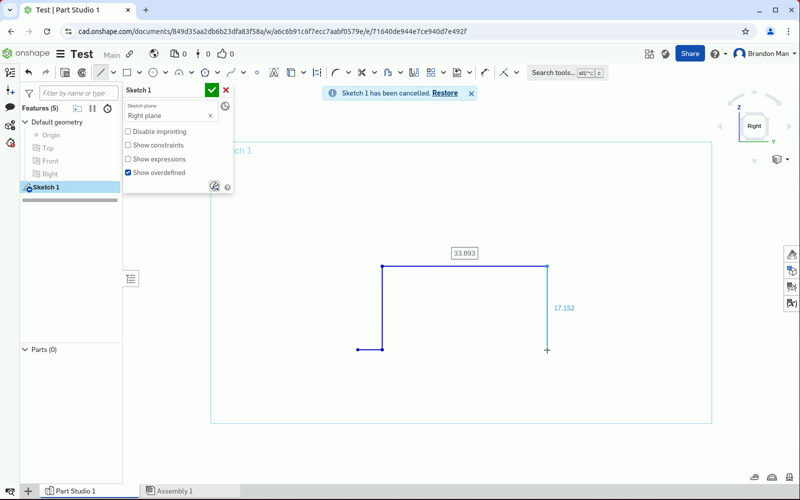
mouse_move(577, 349)
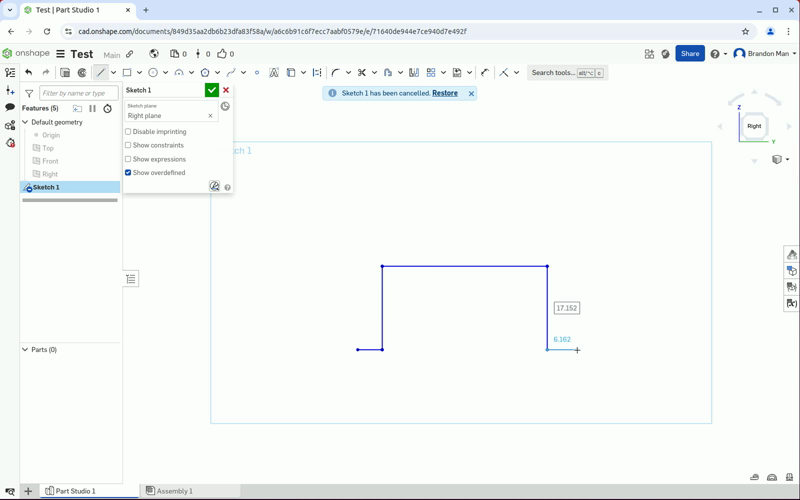
mouse_move(572, 349)
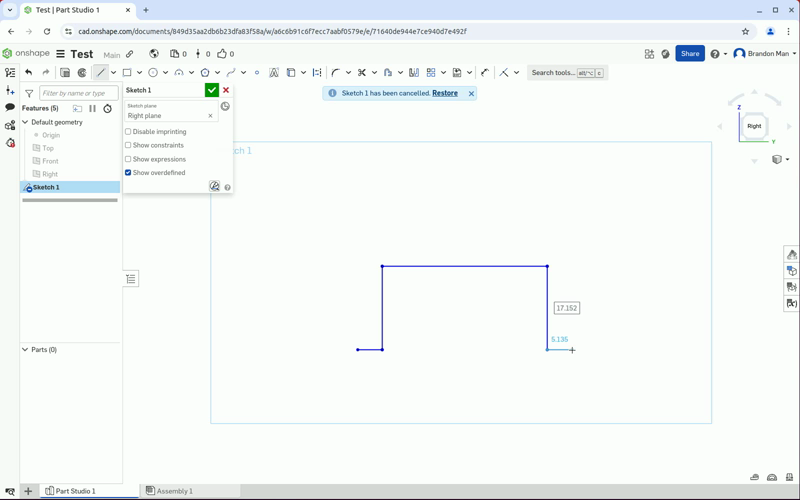
click(572, 349)
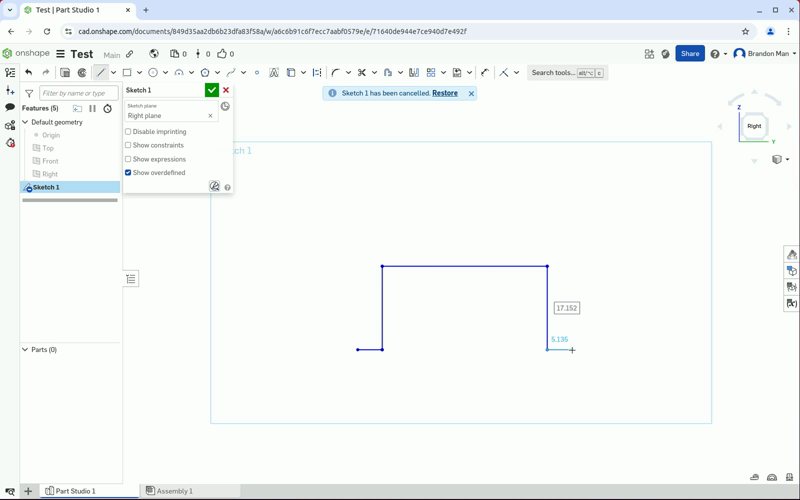
key_up(shift)
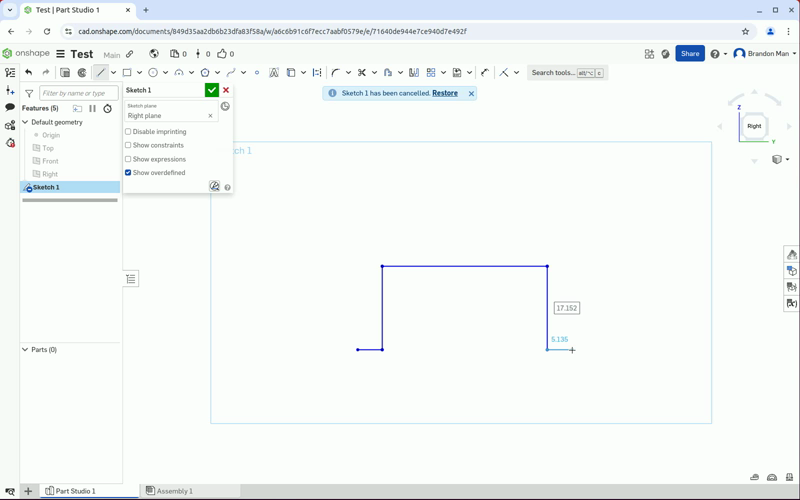
key_down(shift)
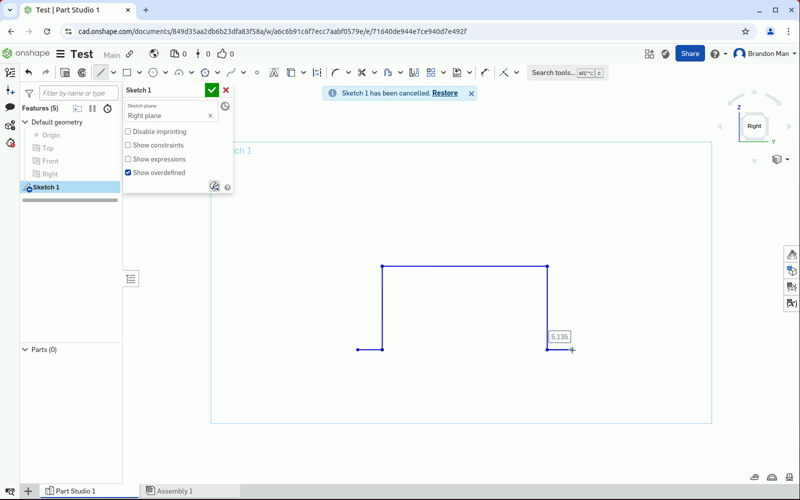
mouse_move(589, 349)
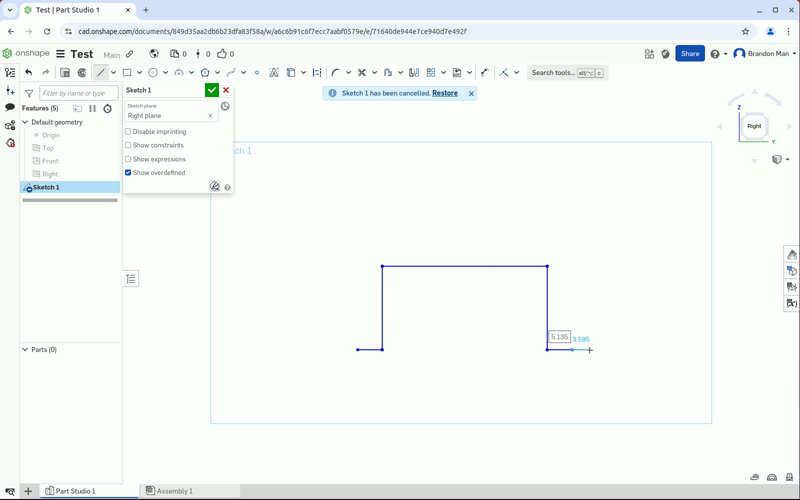
mouse_move(572, 340)
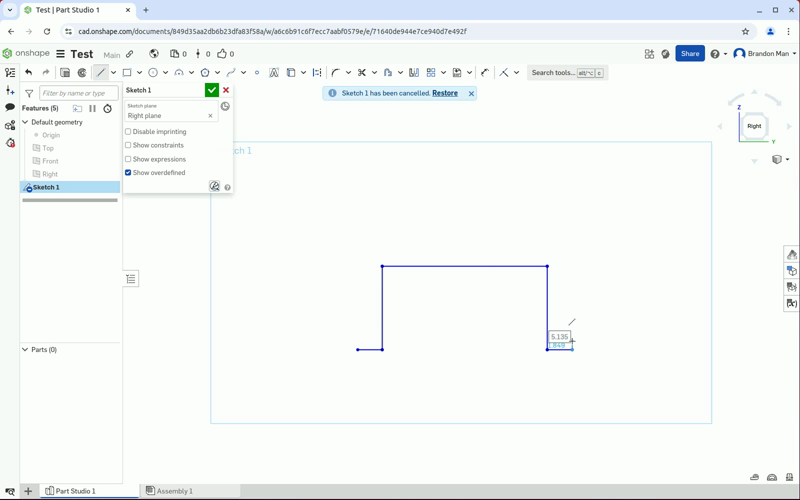
click(572, 340)
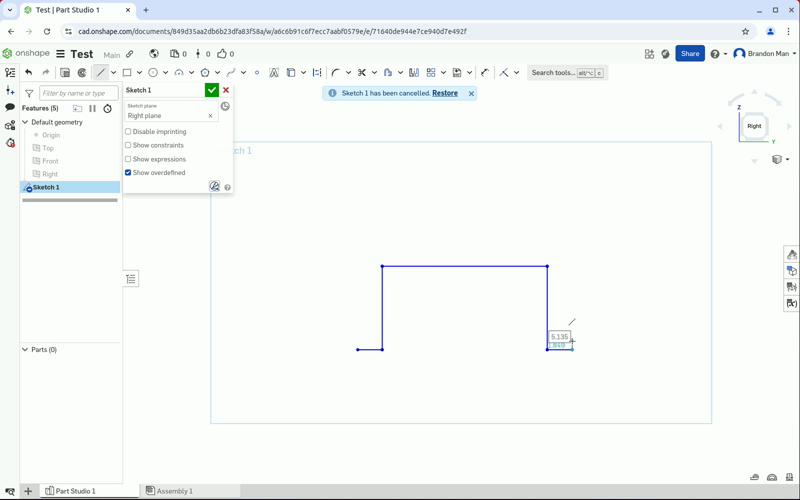
key_up(shift)
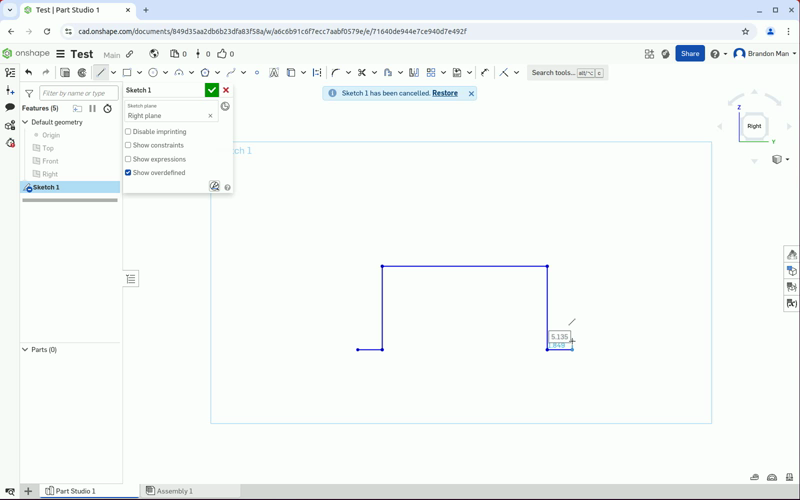
key_down(shift)
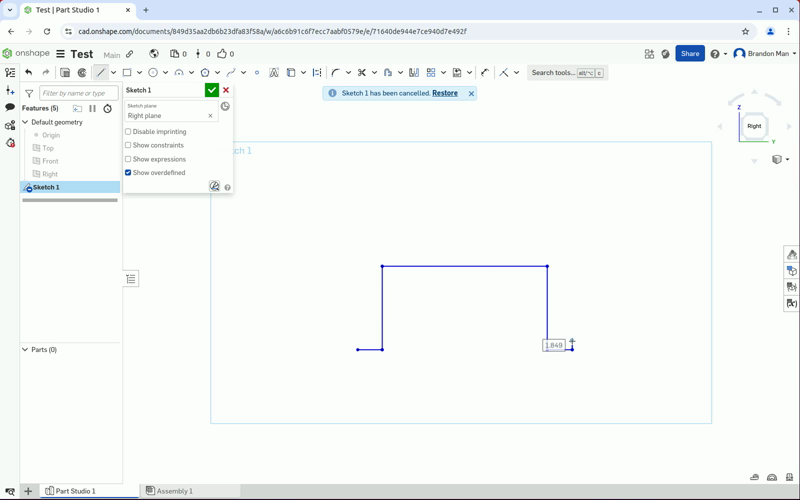
mouse_move(589, 340)
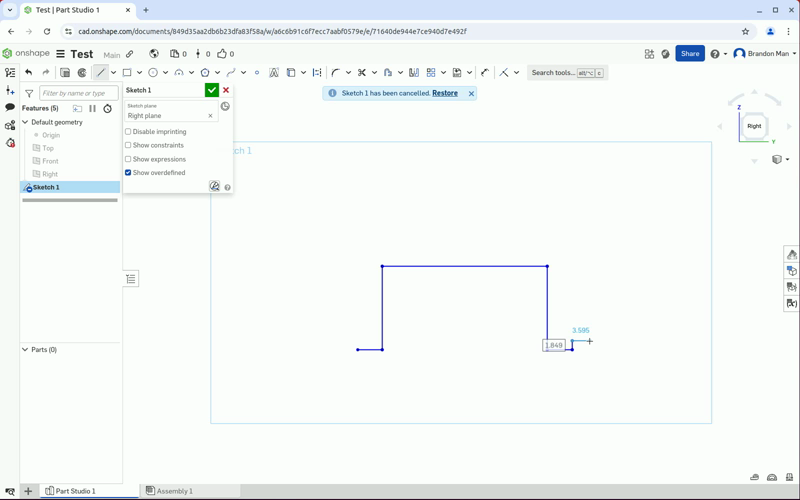
mouse_move(556, 340)
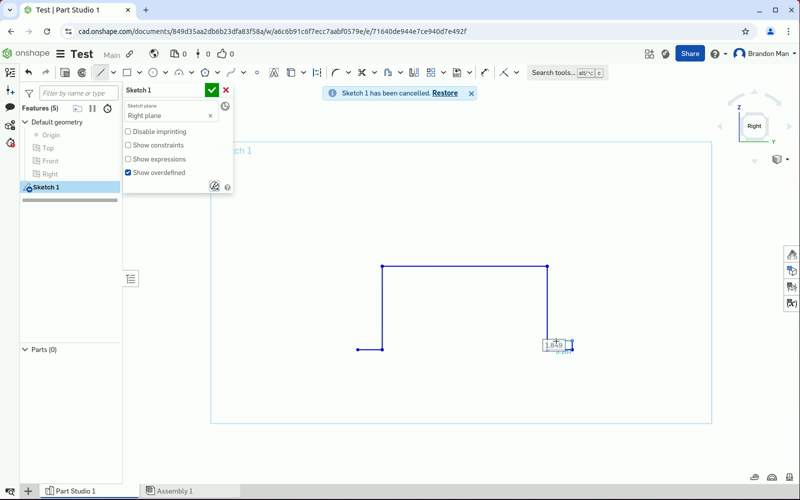
click(556, 340)
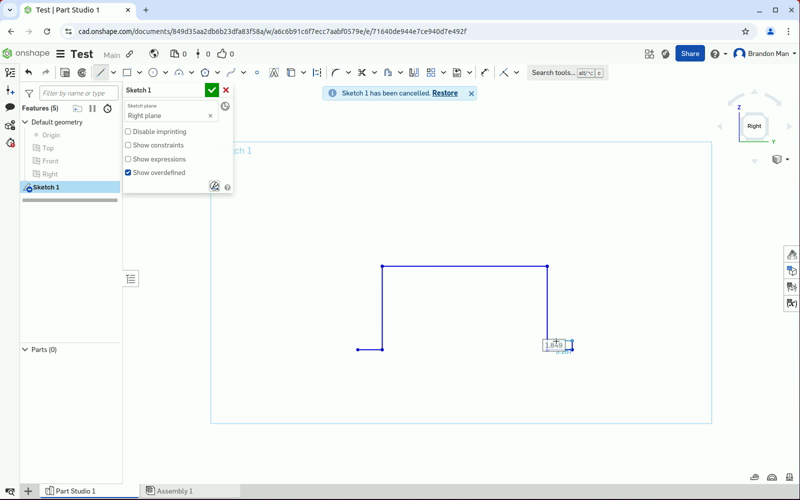
key_up(shift)
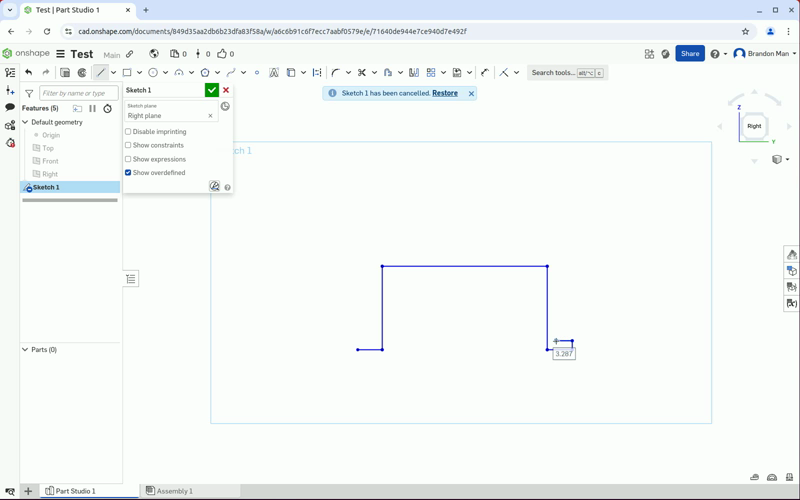
key_down(shift)
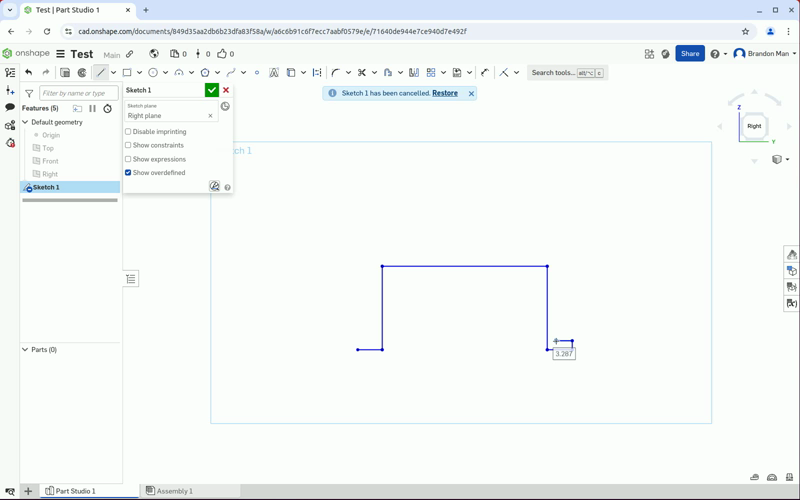
mouse_move(556, 259)
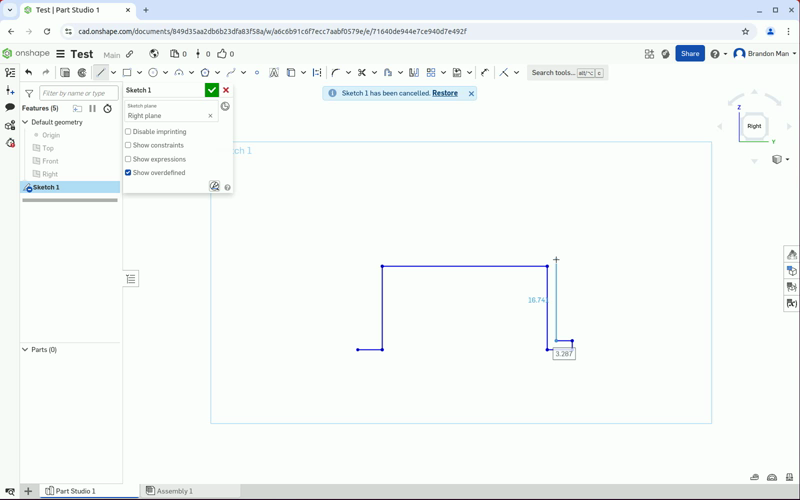
click(556, 259)
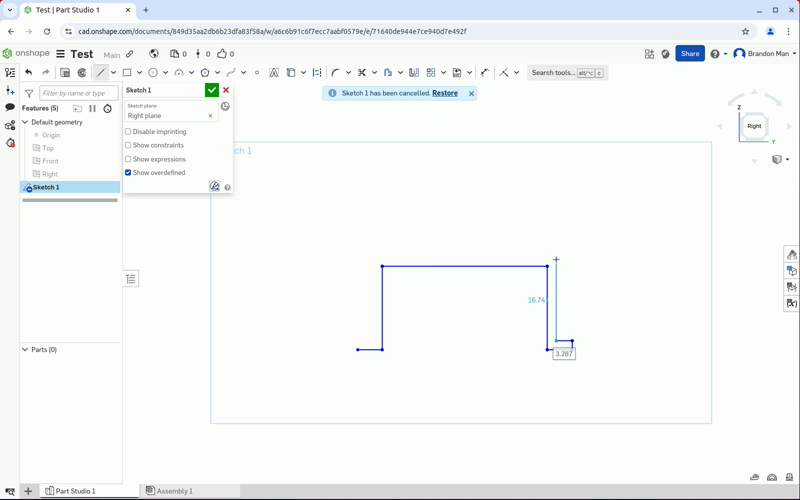
key_up(shift)
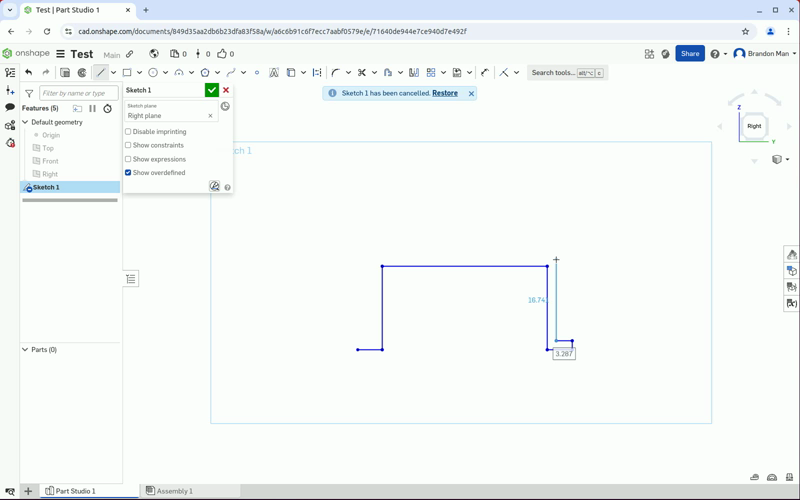
key_down(shift)
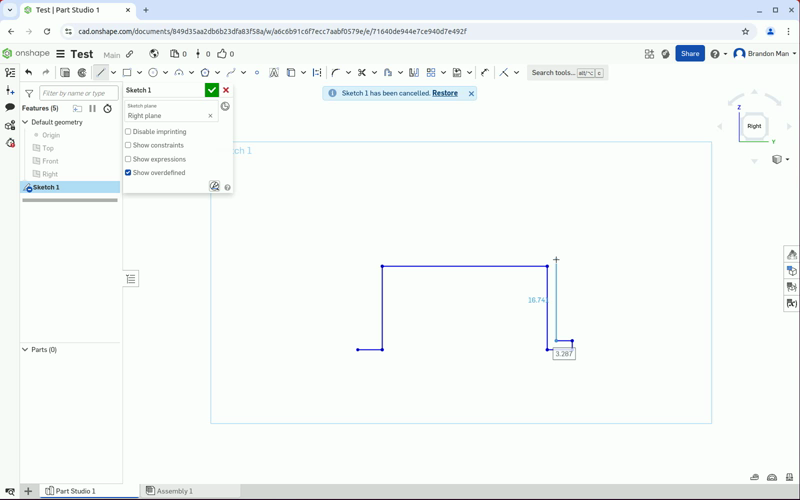
mouse_move(373, 259)
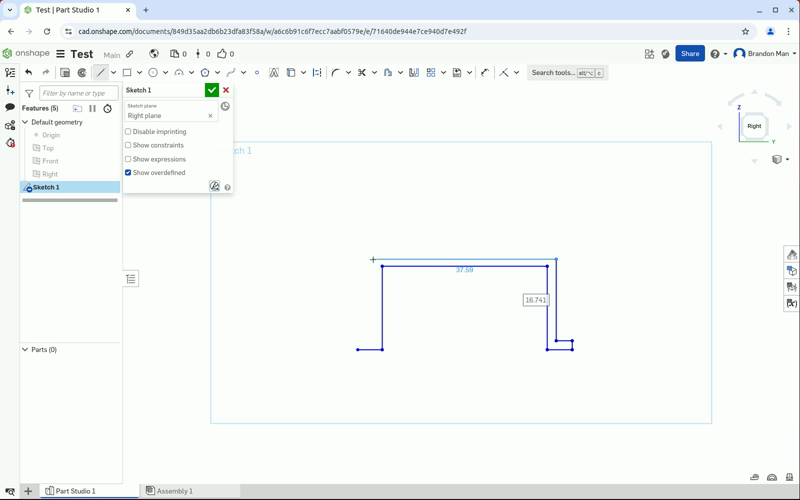
click(373, 259)
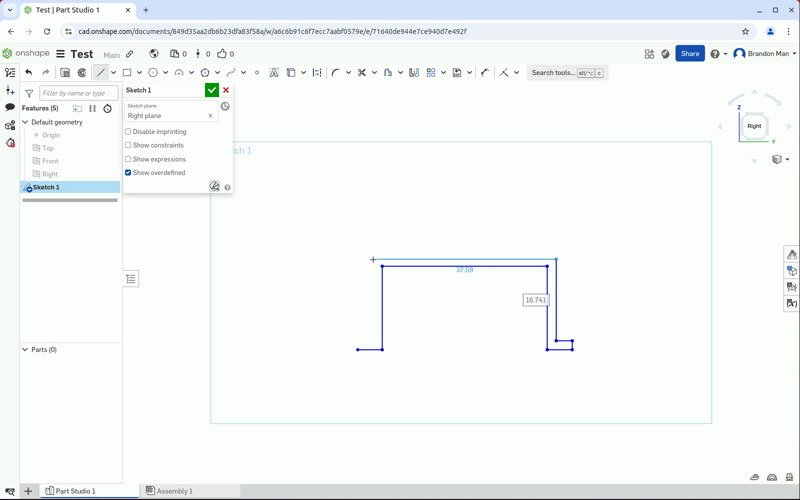
key_up(shift)
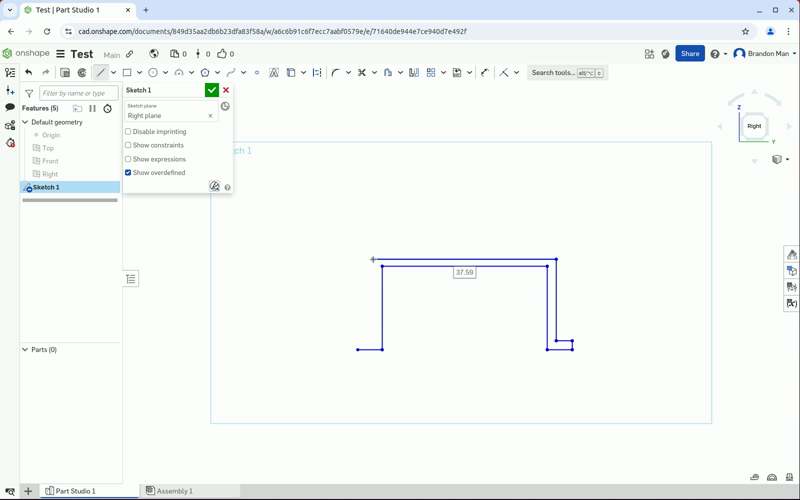
key_down(shift)
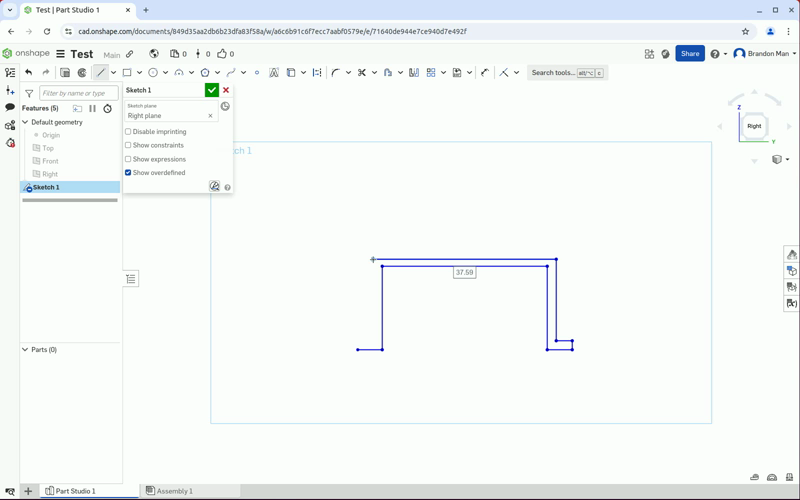
mouse_move(373, 340)
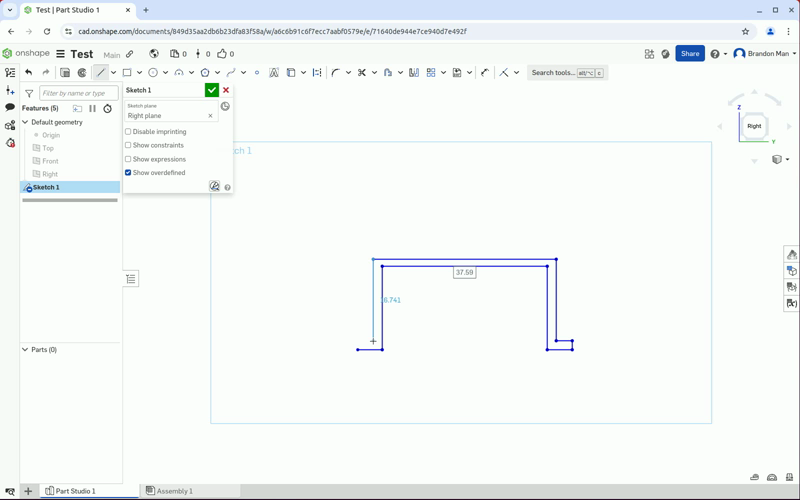
click(373, 340)
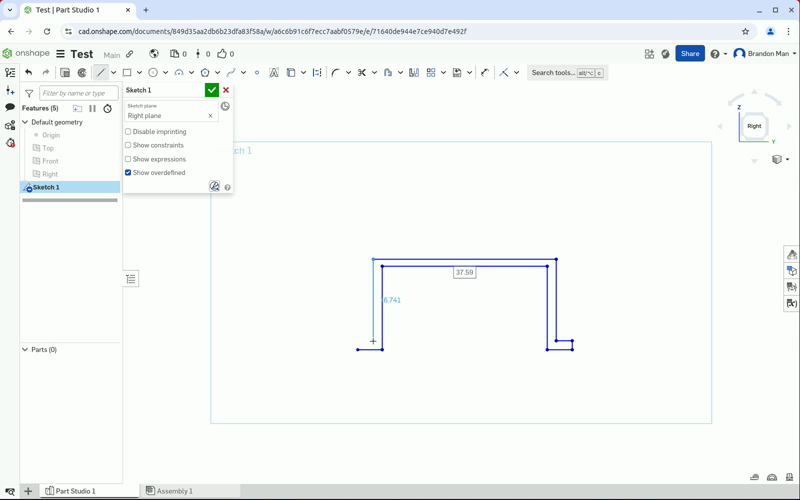
key_up(shift)
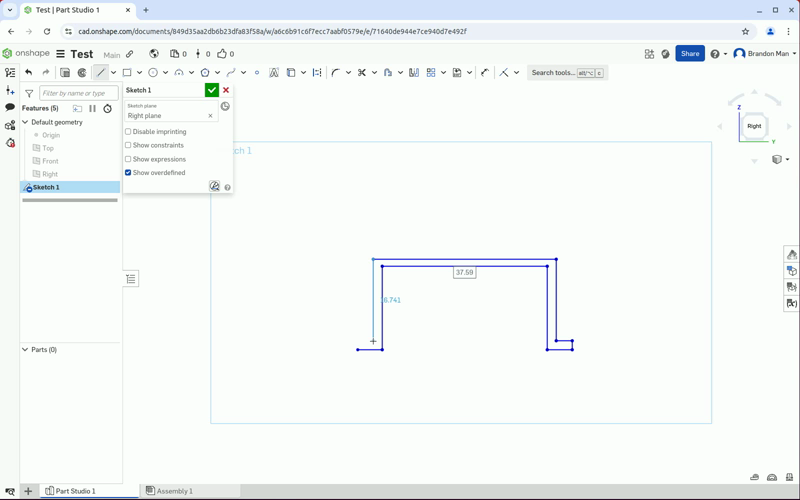
key_down(shift)
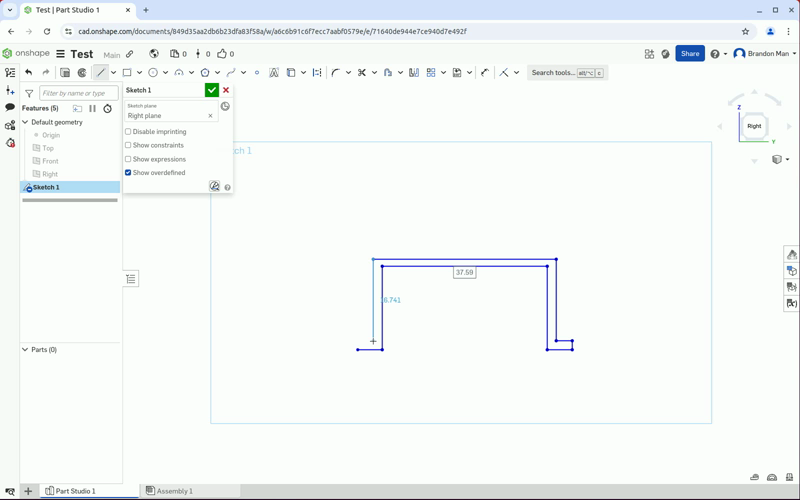
mouse_move(403, 340)
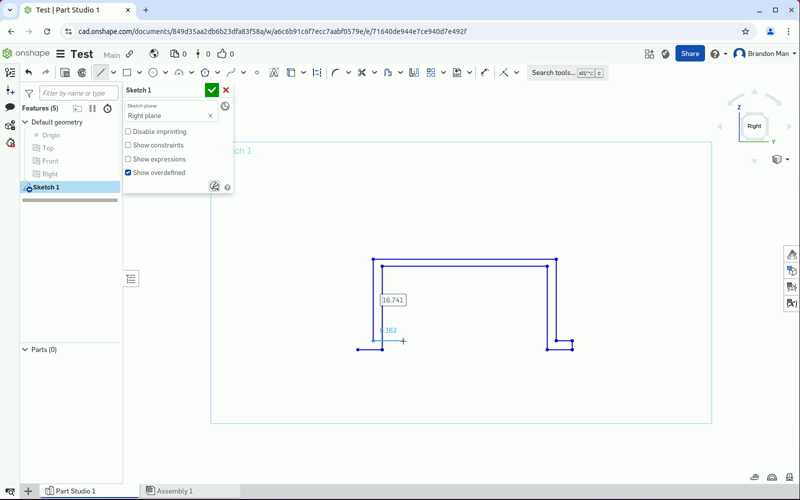
mouse_move(357, 340)
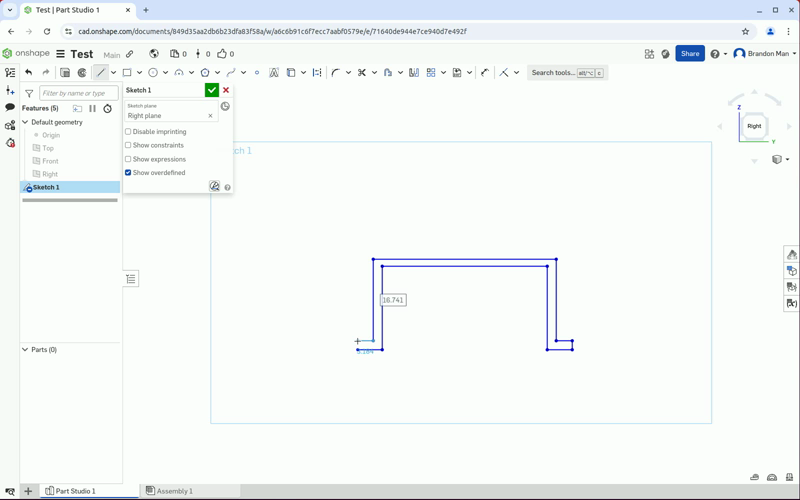
click(357, 340)
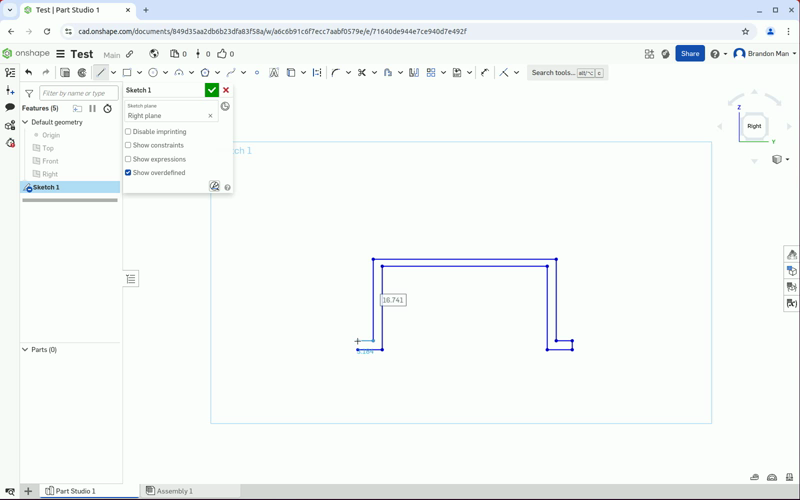
key_up(shift)
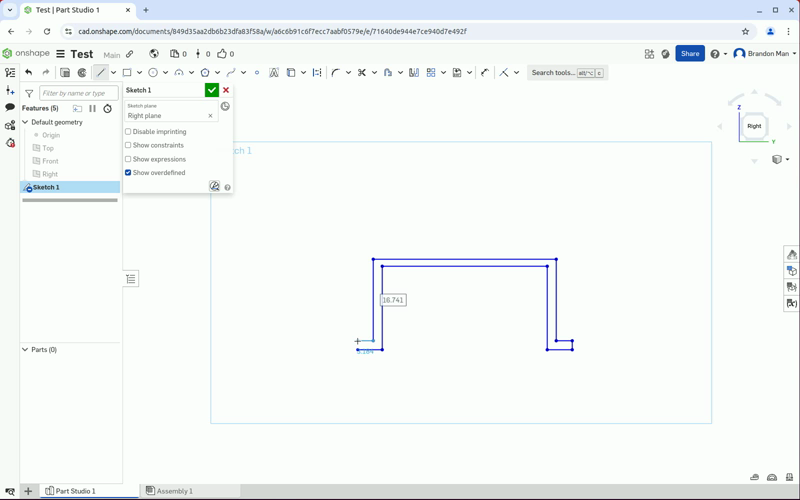
mouse_move(387, 340)
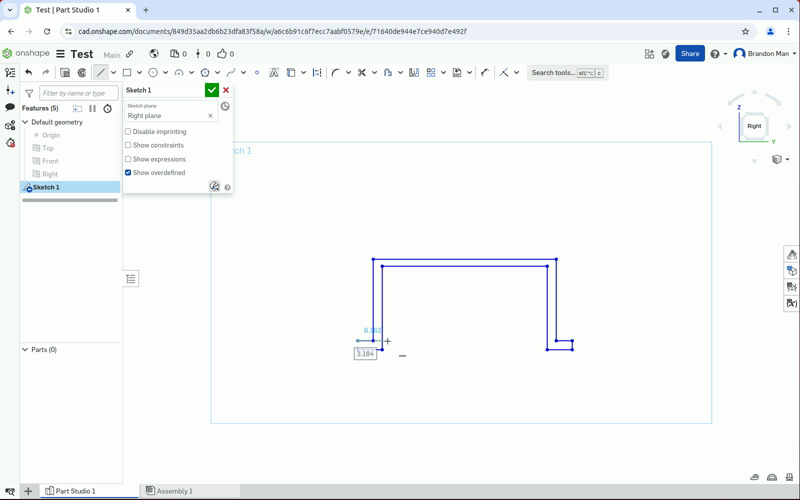
key_down(shift)
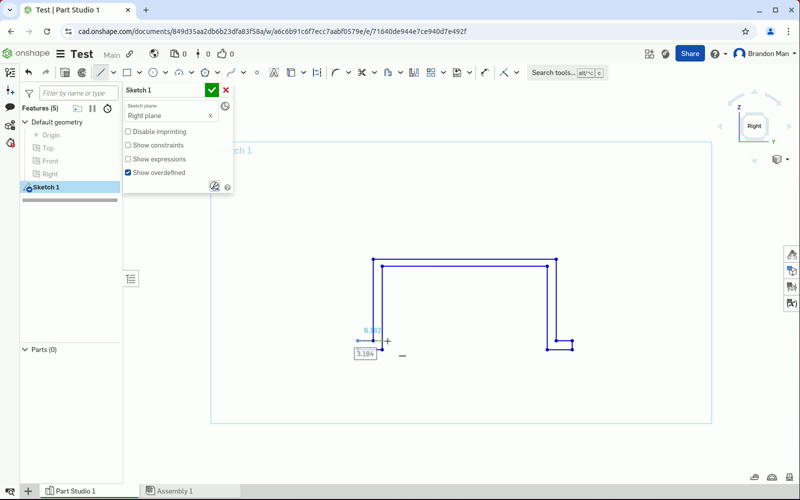
mouse_move(357, 349)
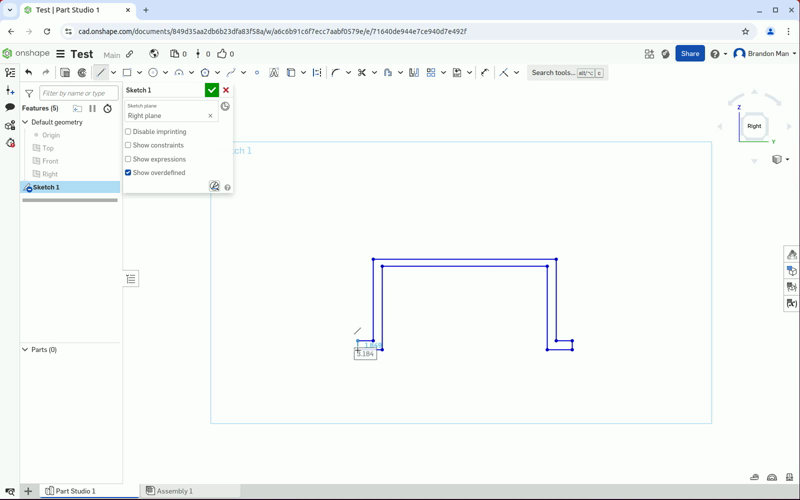
key_up(shift)
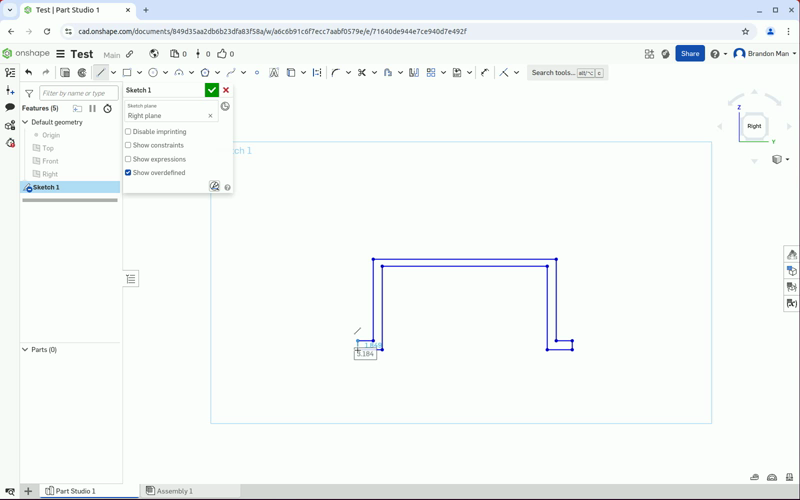
click(357, 349)
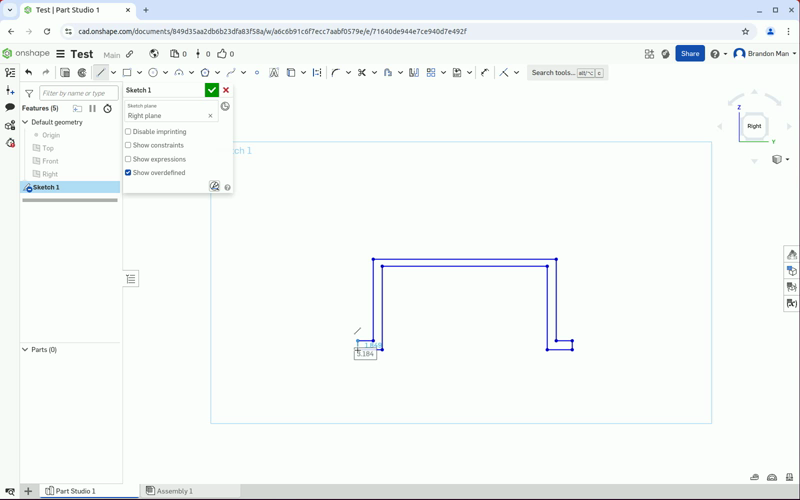
key(esc)
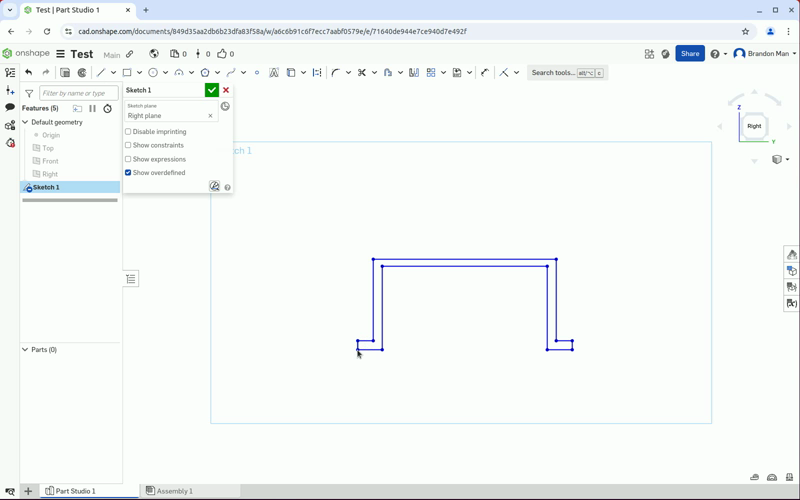
mouse_move(522, 261)
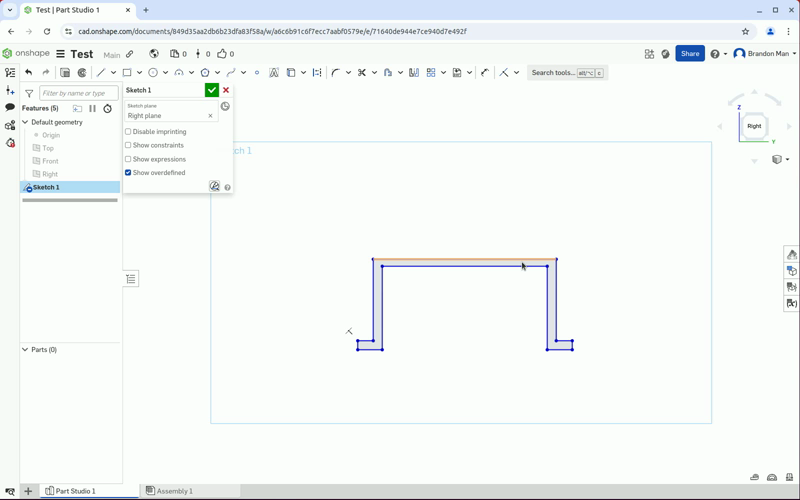
click(522, 261)
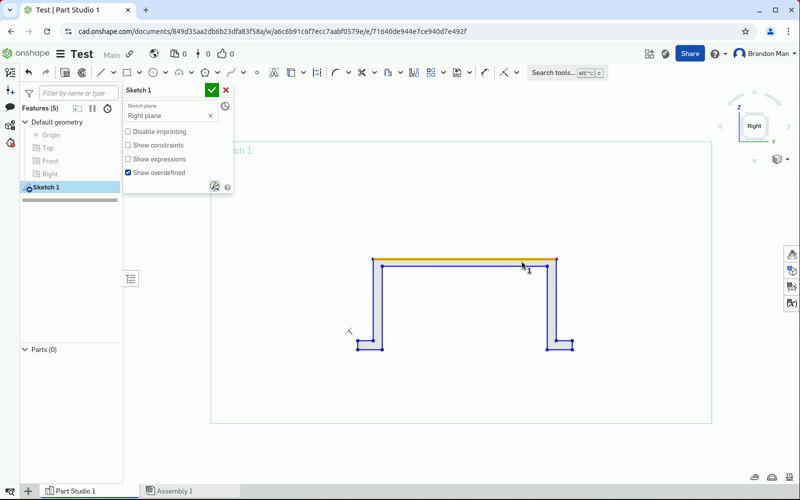
mouse_move(73, 352)
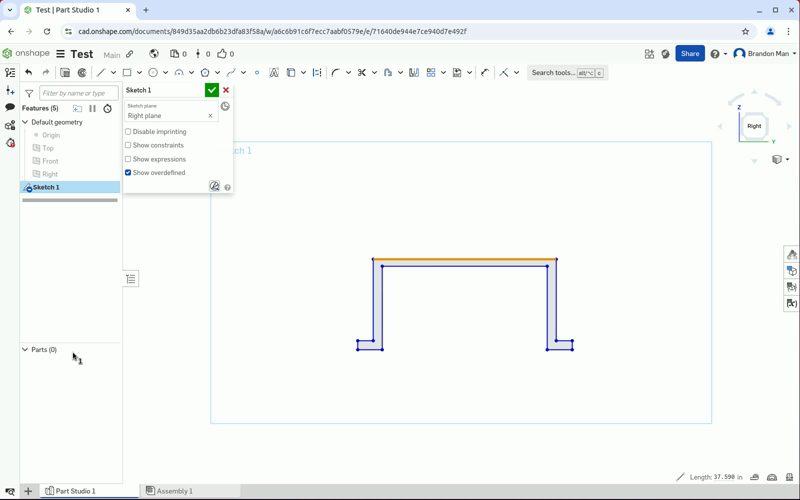
key(shift+y)
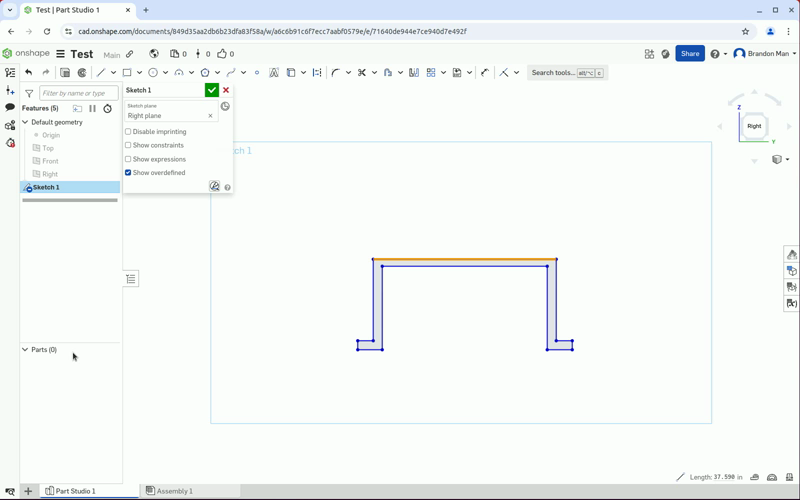
key(shift+e)
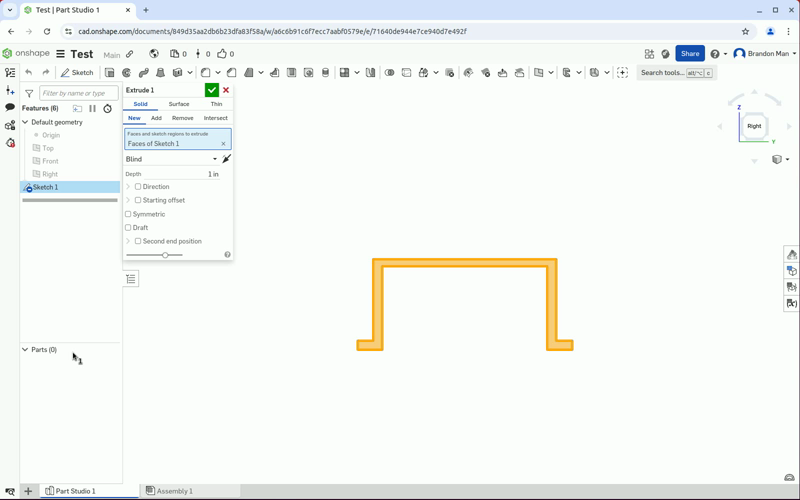
mouse_move(143, 106)
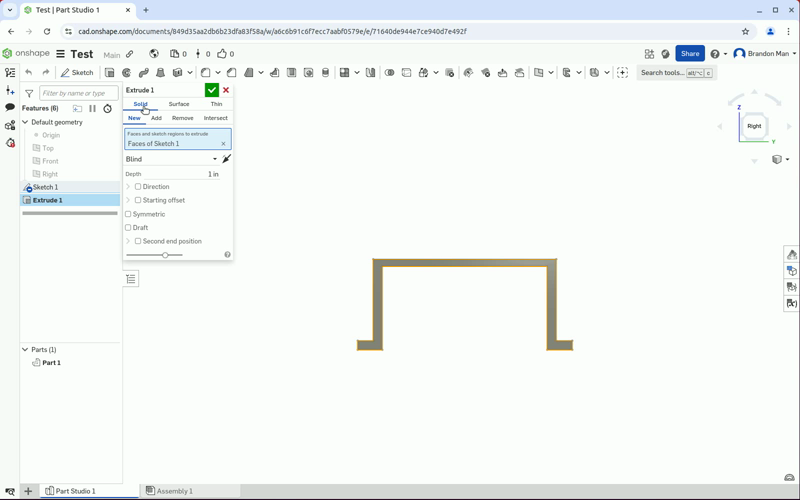
click(143, 106)
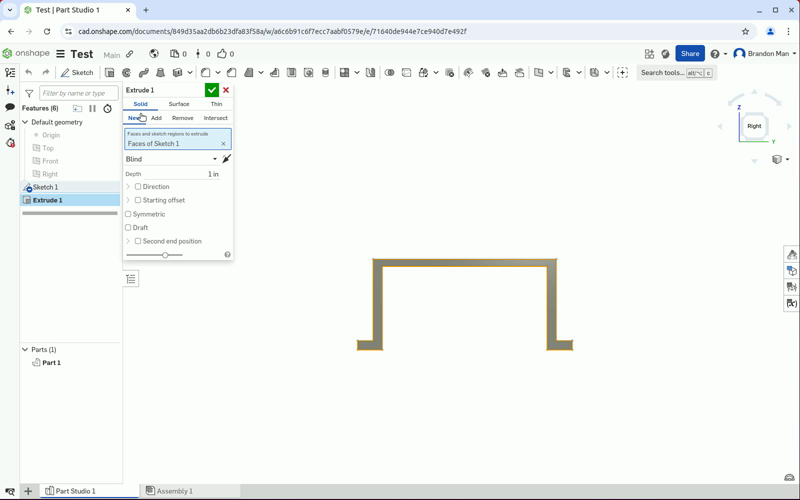
mouse_move(137, 120)
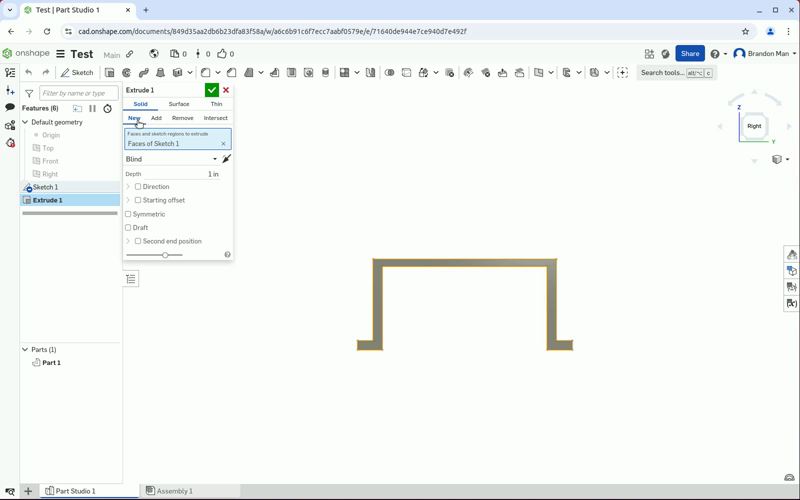
click(137, 120)
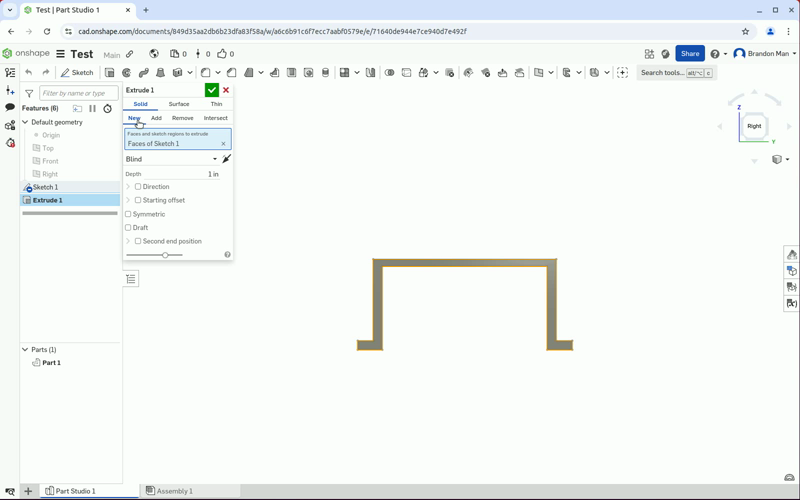
key(tab, 4)
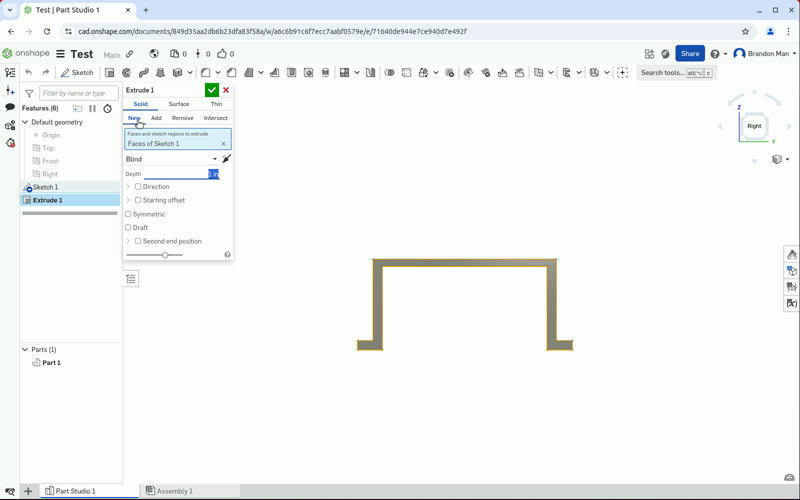
text(4.333)
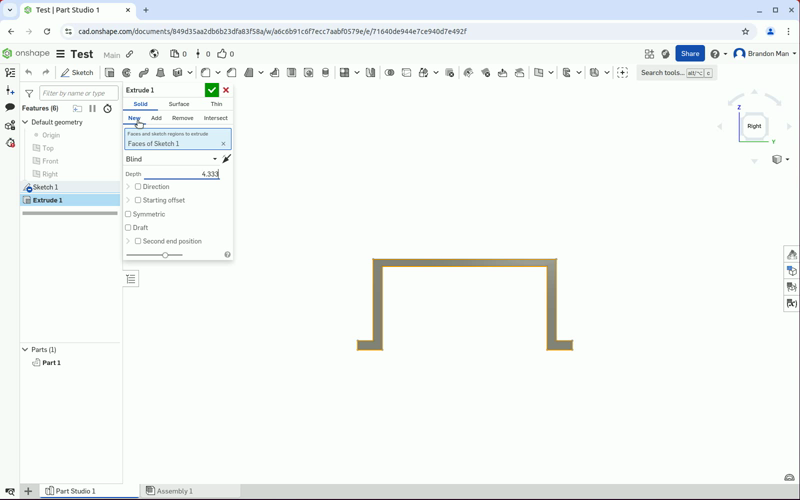
key(enter)
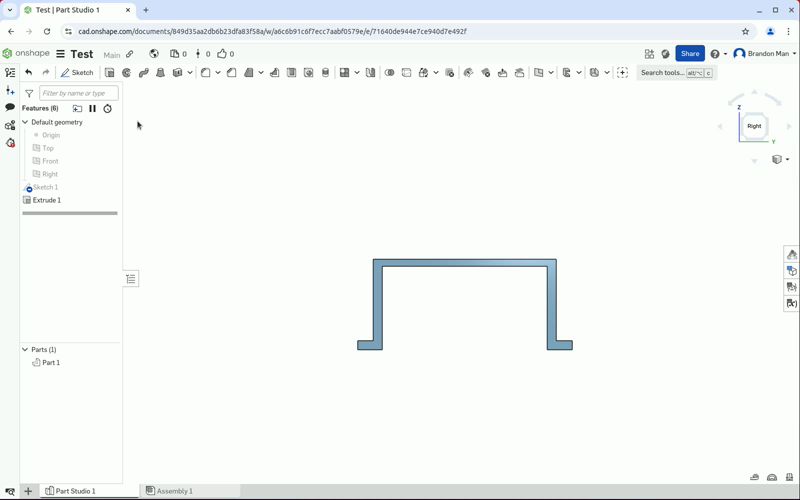
key(shift+h)
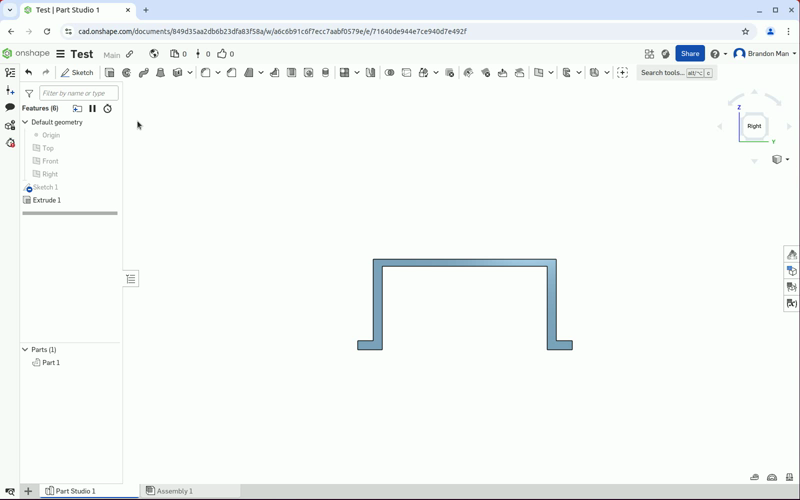
key(shift+h)
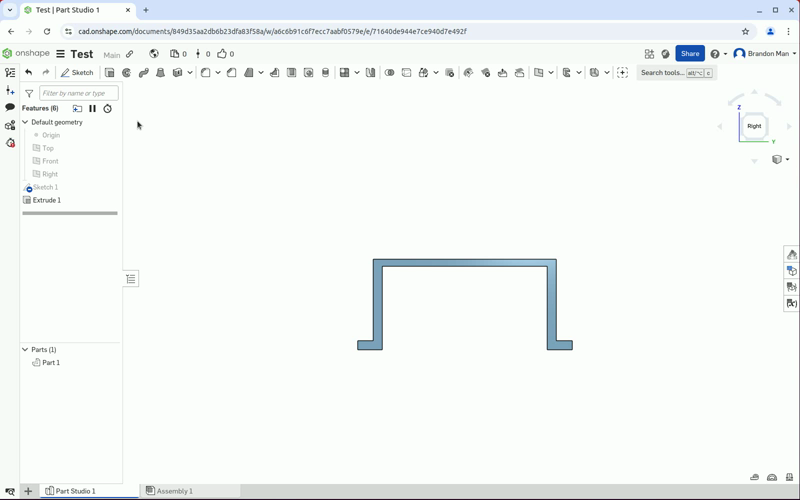
mouse_move(73, 189)
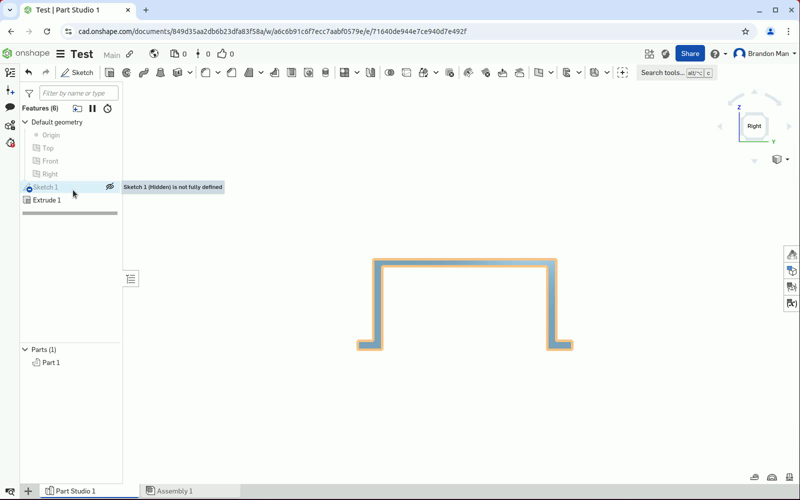
click(73, 189)
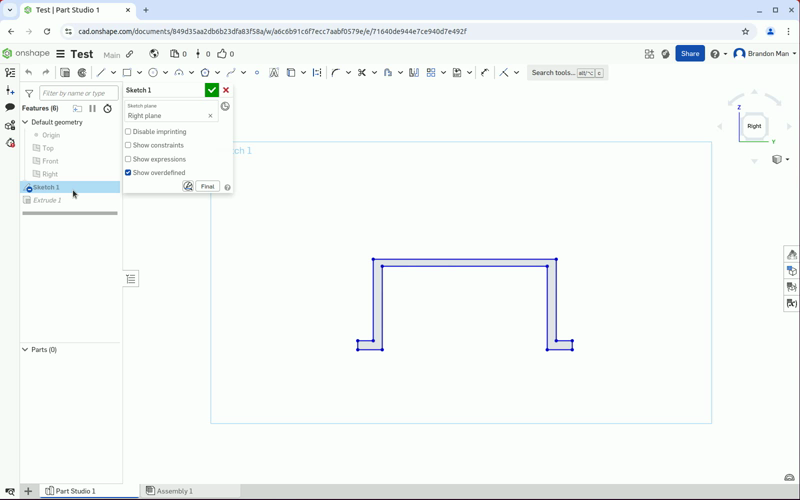
mouse_move(229, 92)
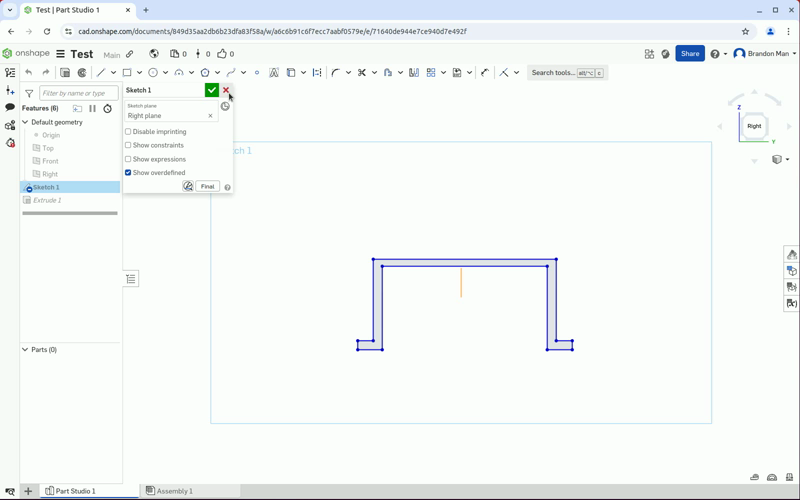
click(229, 92)
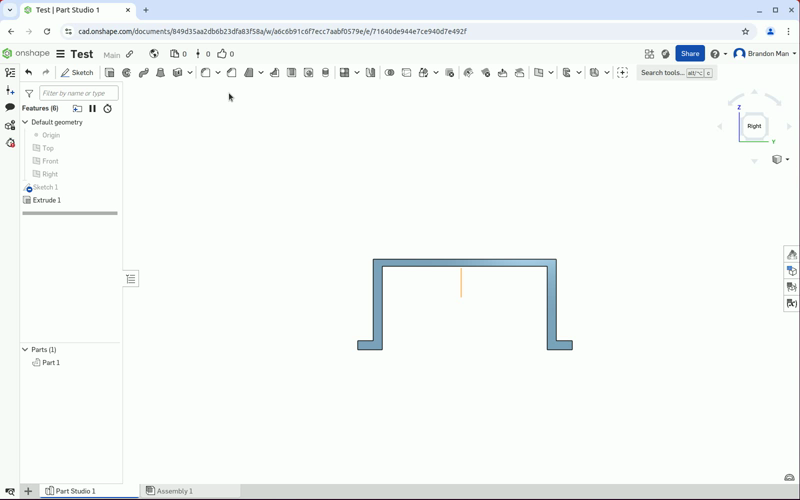
mouse_move(73, 352)
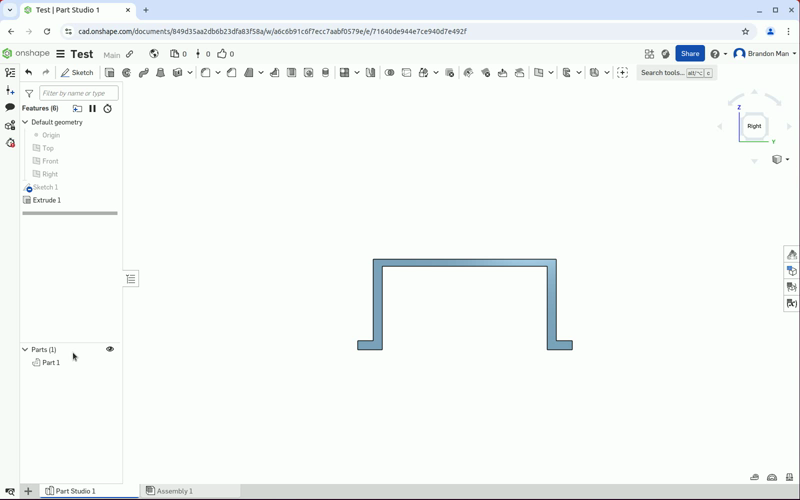
key(y)
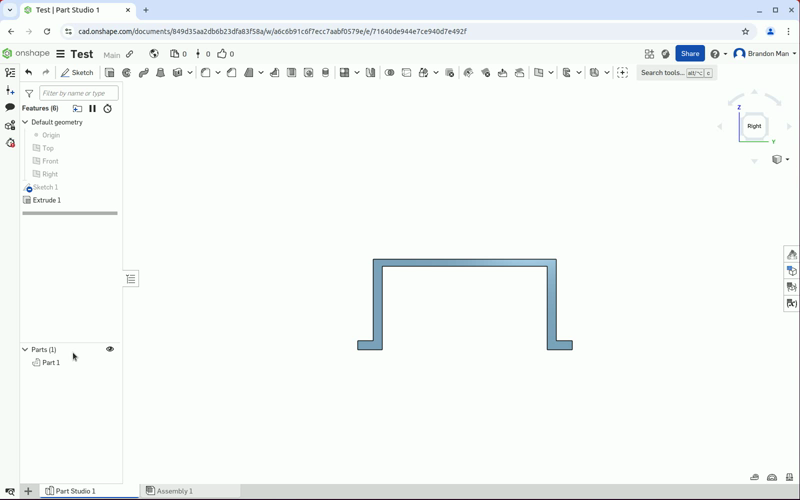
key(shift+p)
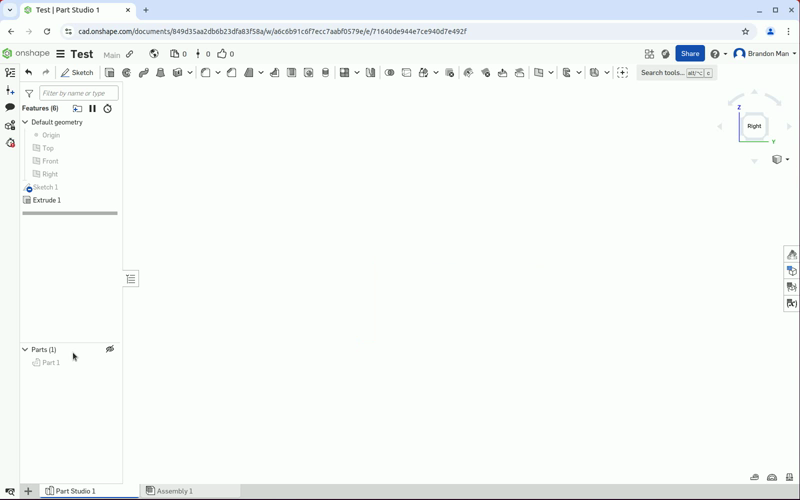
key(space)
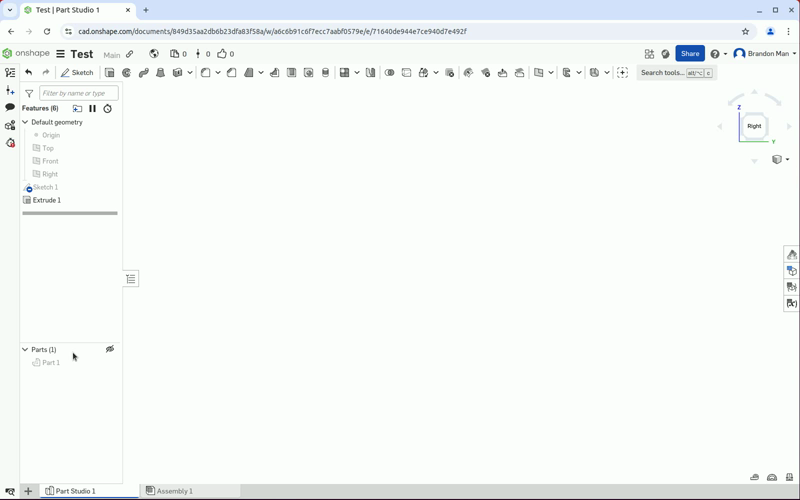
key_down(shift)
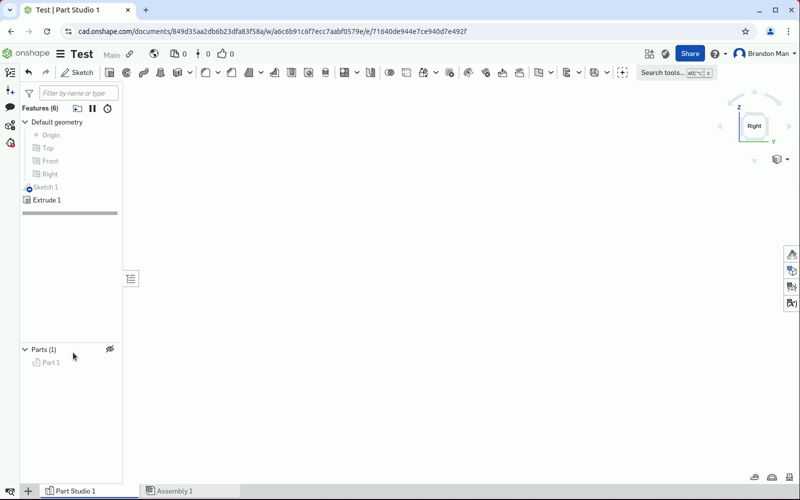
key(right)
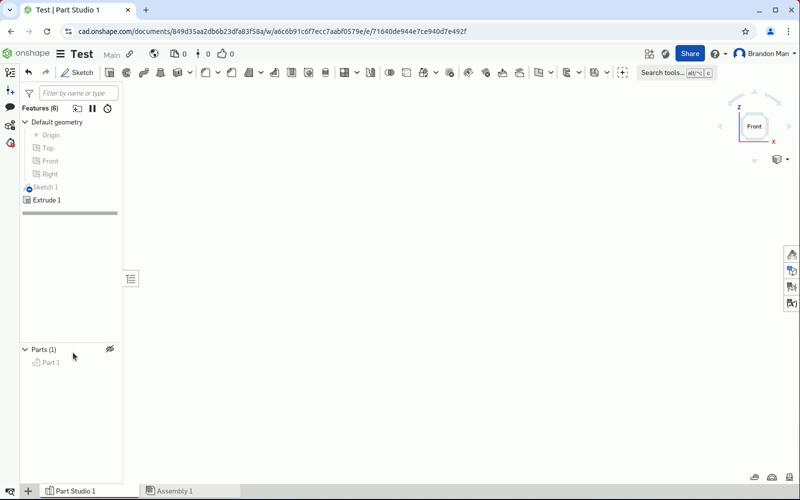
key_up(shift)
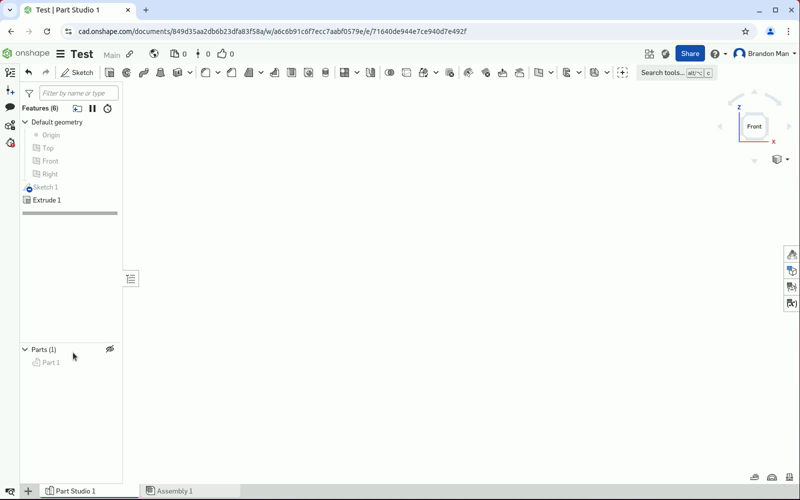
key(space)
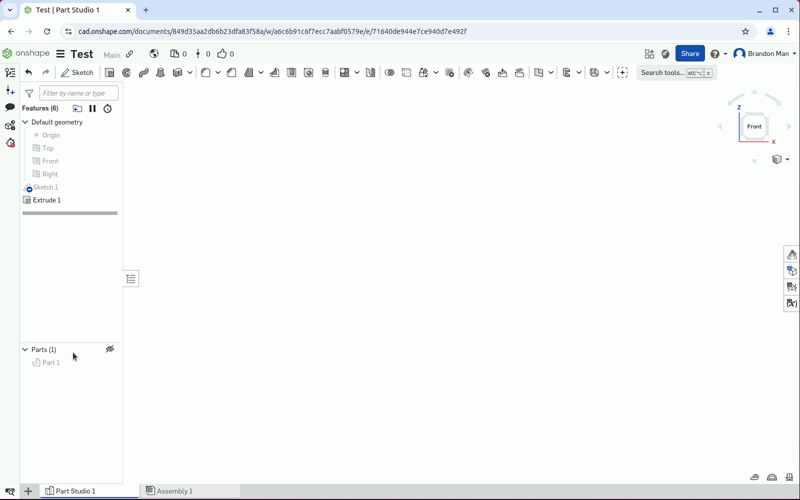
key_down(shift)
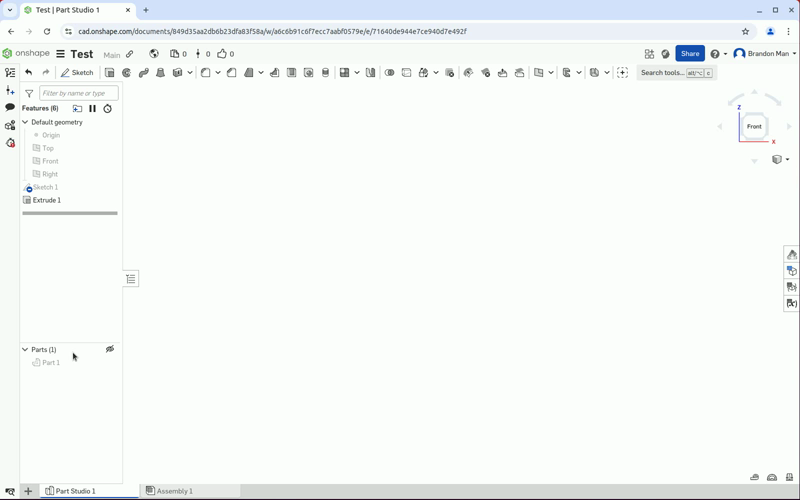
key(down)
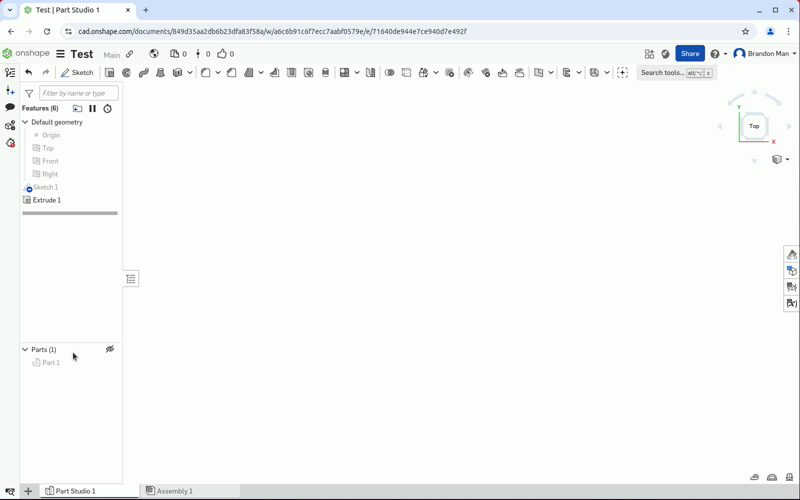
key_up(shift)
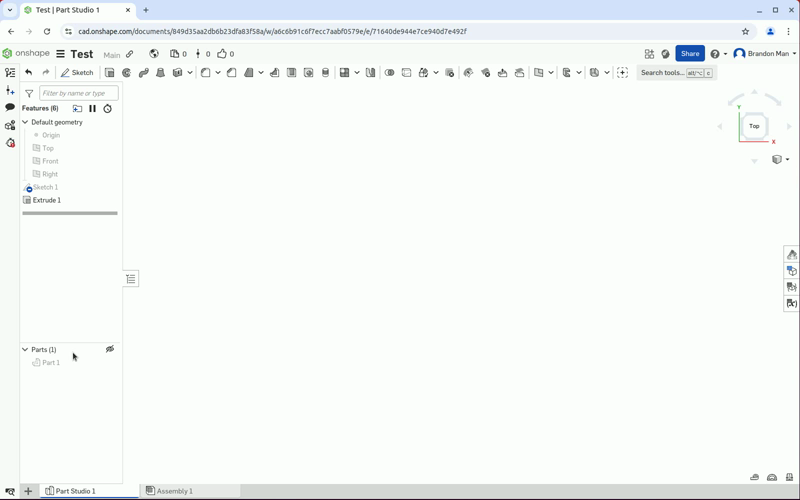
mouse_move(73, 352)
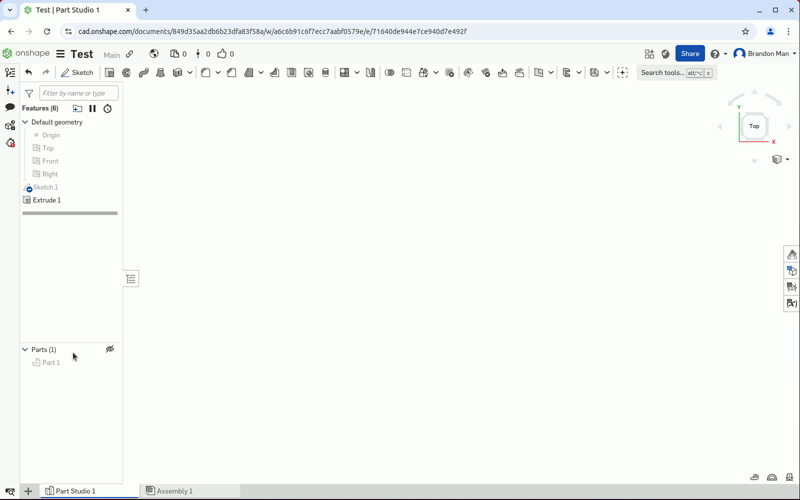
key(shift+y)
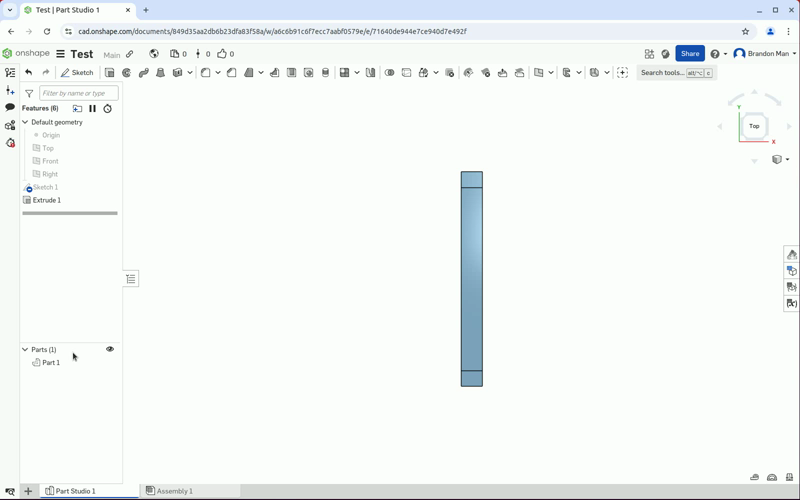
mouse_move(541, 75)
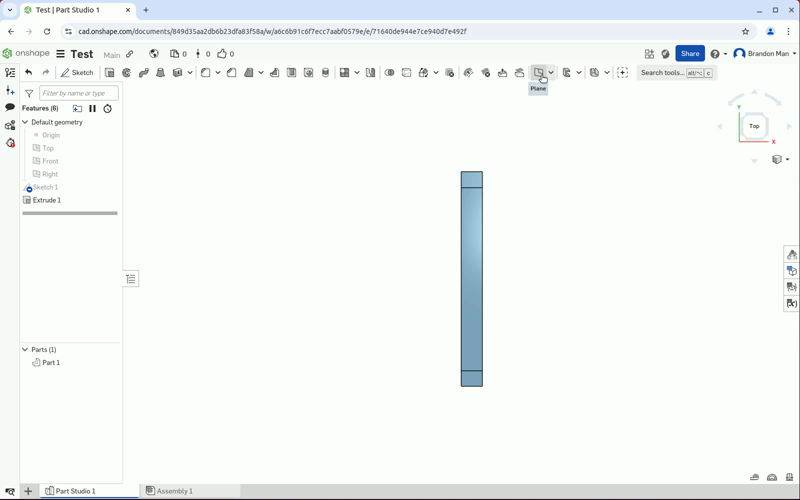
click(541, 75)
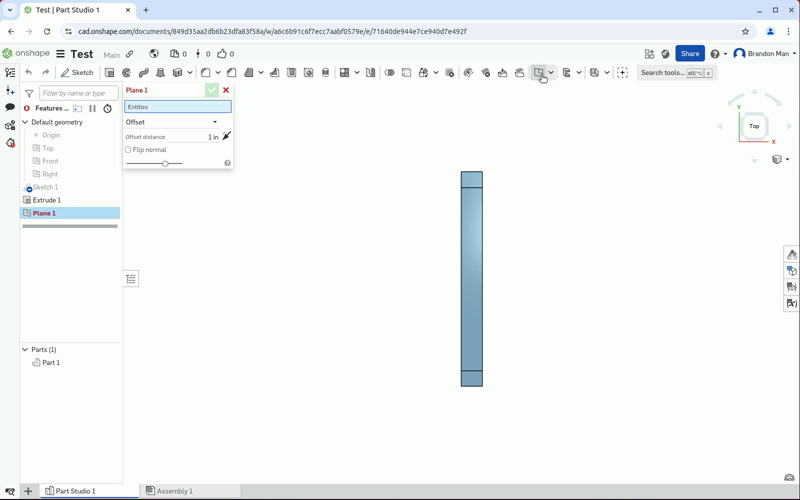
mouse_move(73, 150)
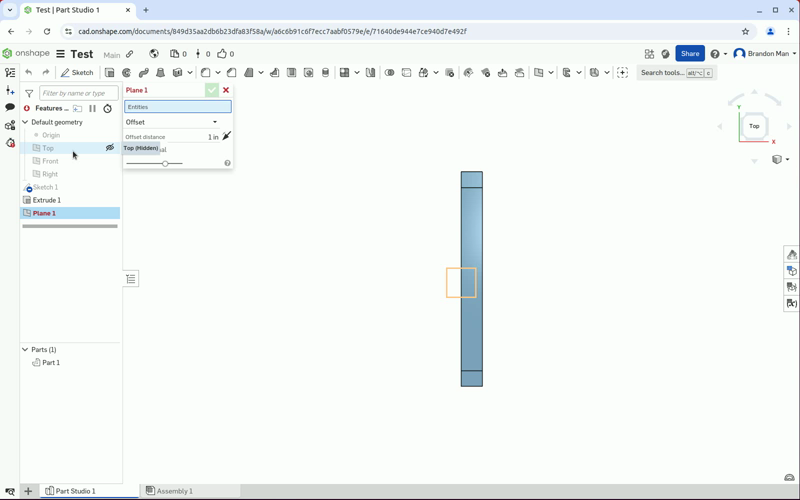
click(73, 150)
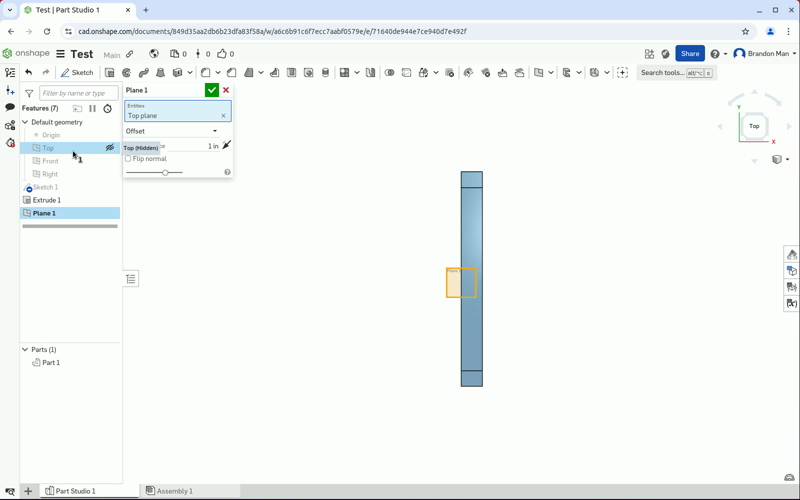
key(tab, 2)
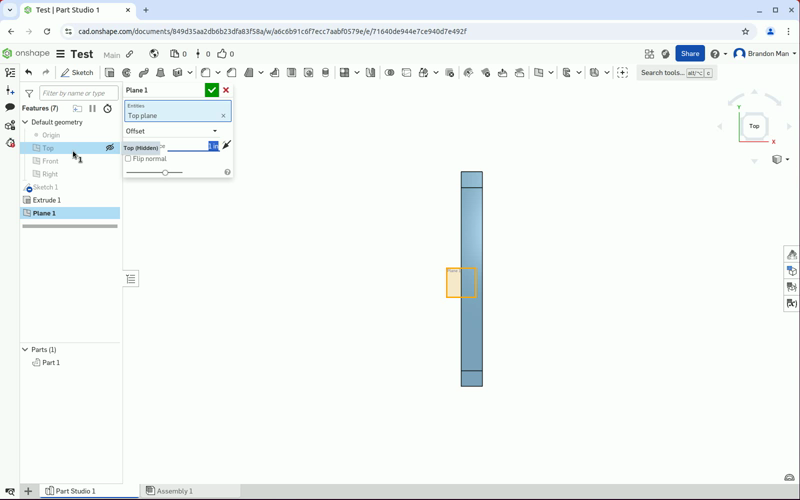
text(11.801)
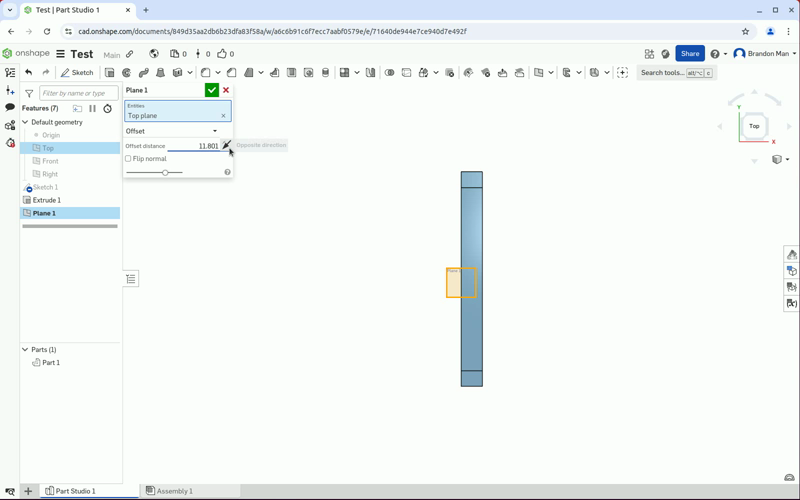
mouse_move(229, 147)
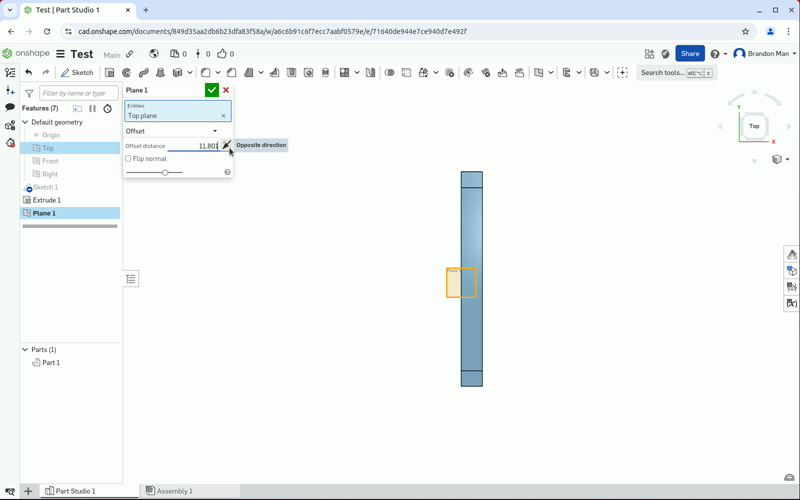
click(229, 147)
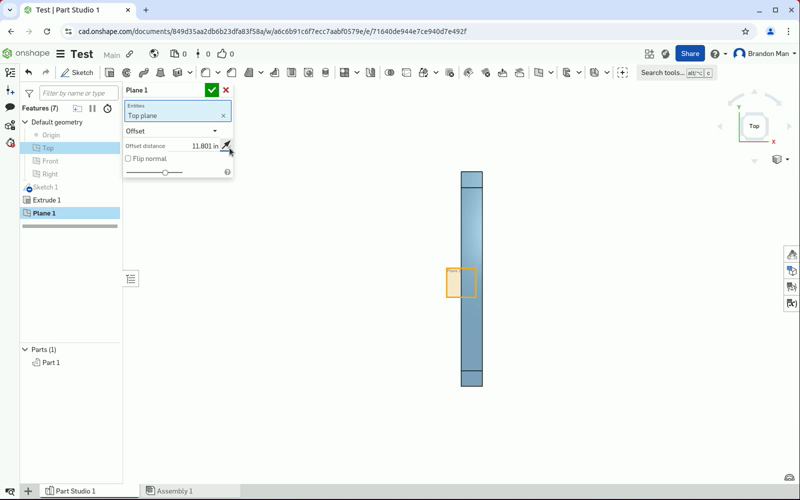
key(enter, 2)
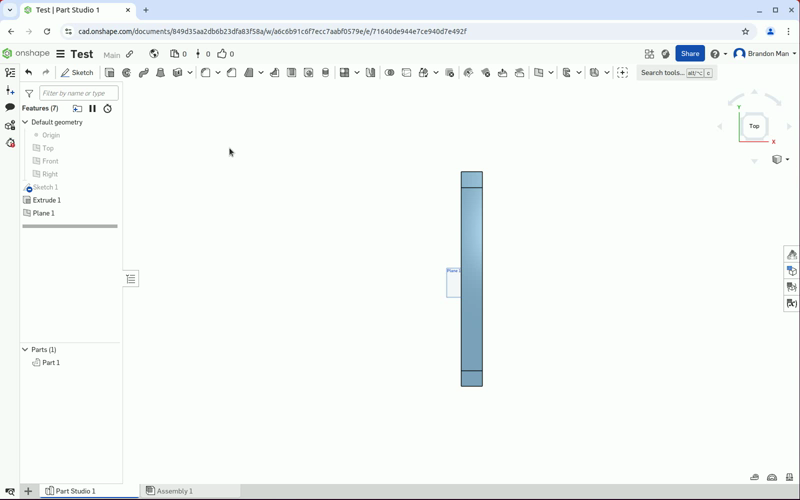
key(shift+s)
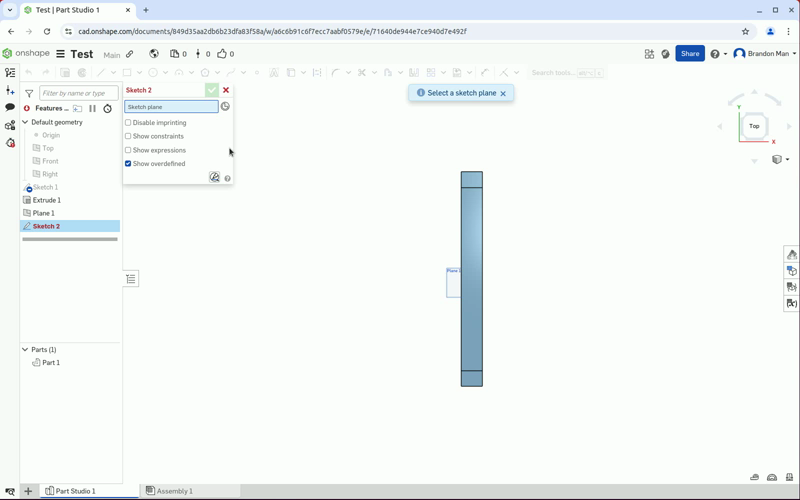
mouse_move(73, 215)
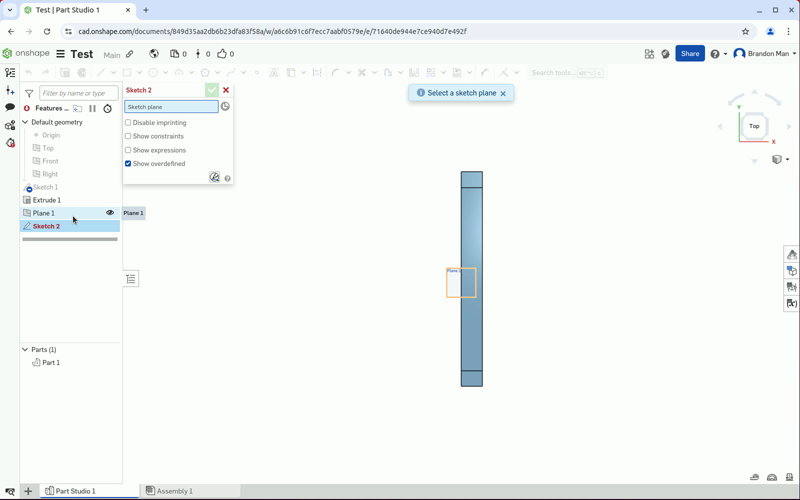
click(73, 215)
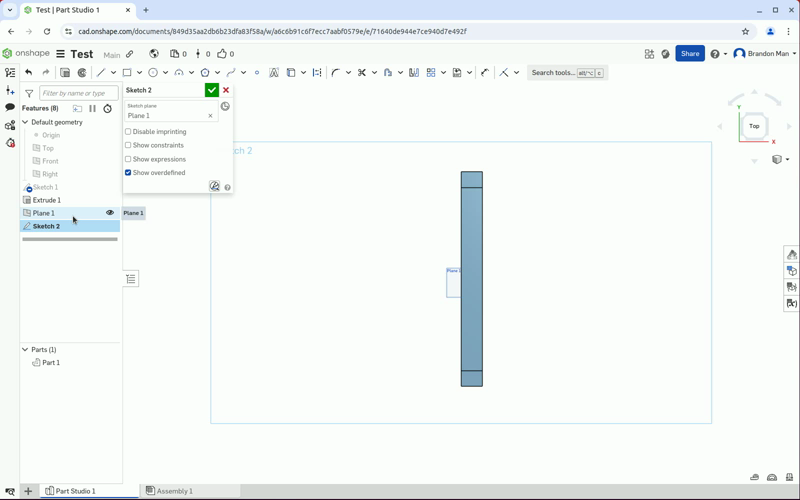
mouse_move(73, 352)
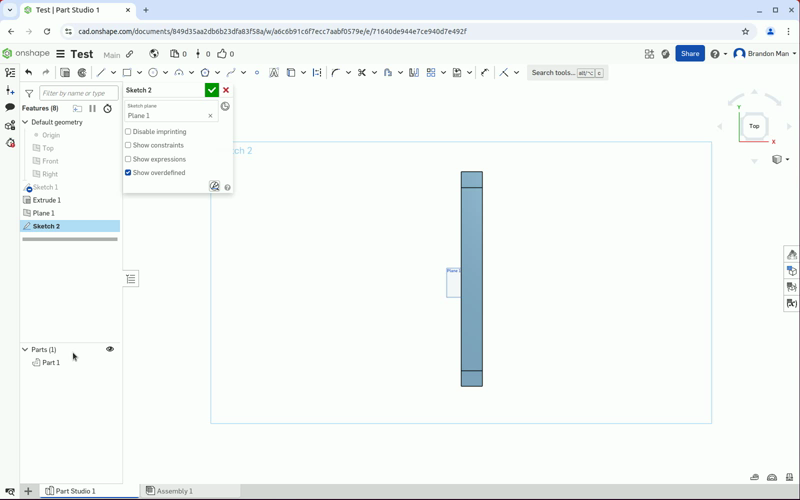
key(y)
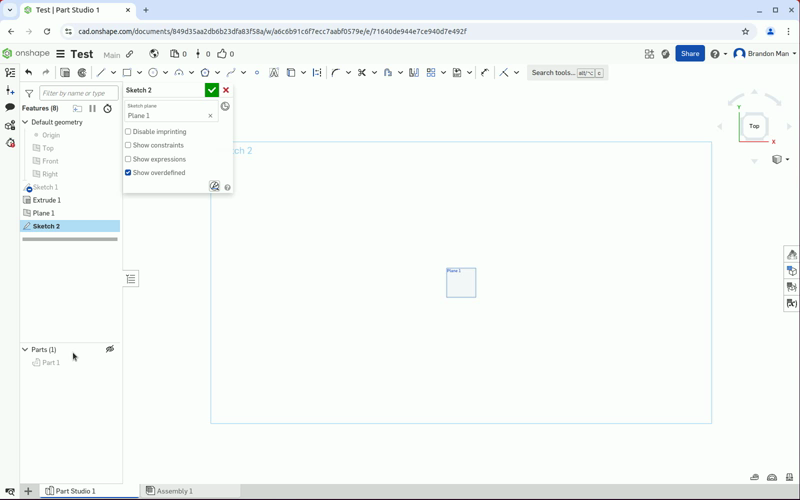
key(c)
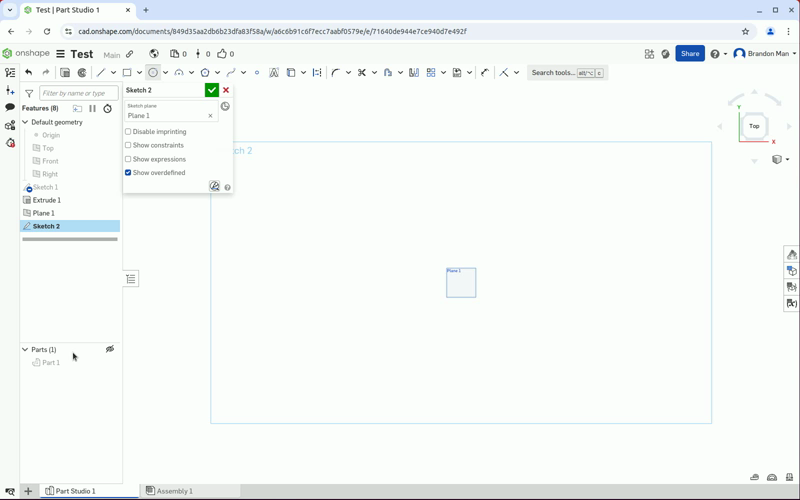
key_down(shift)
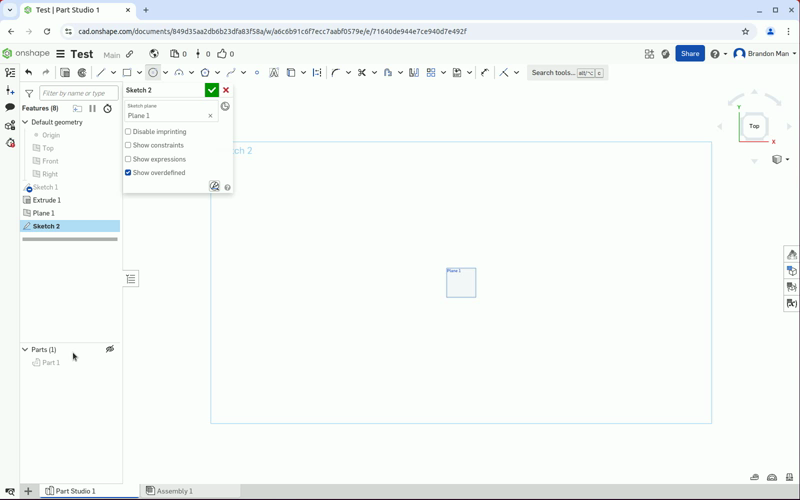
mouse_move(471, 178)
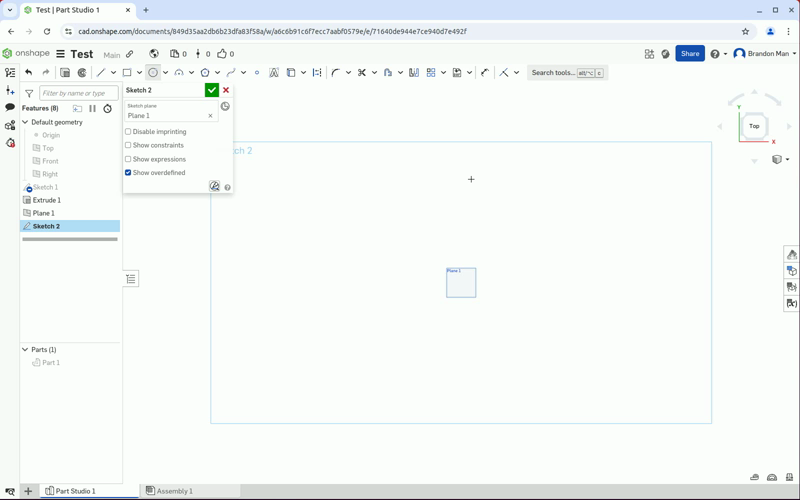
click(471, 178)
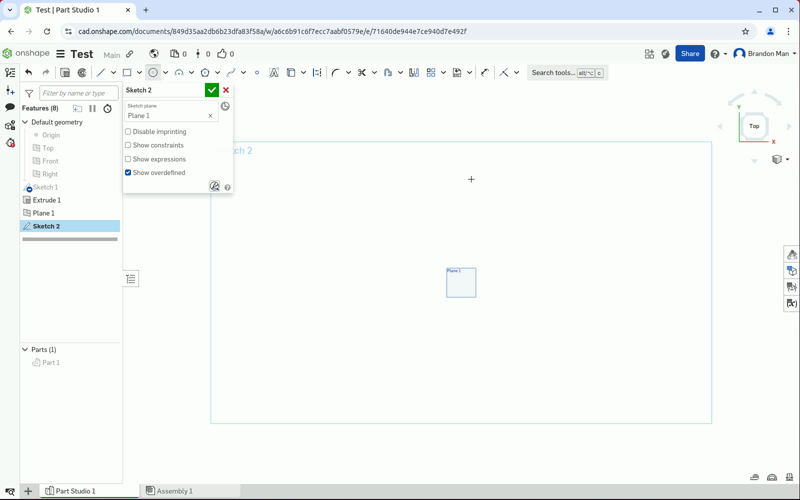
key_up(shift)
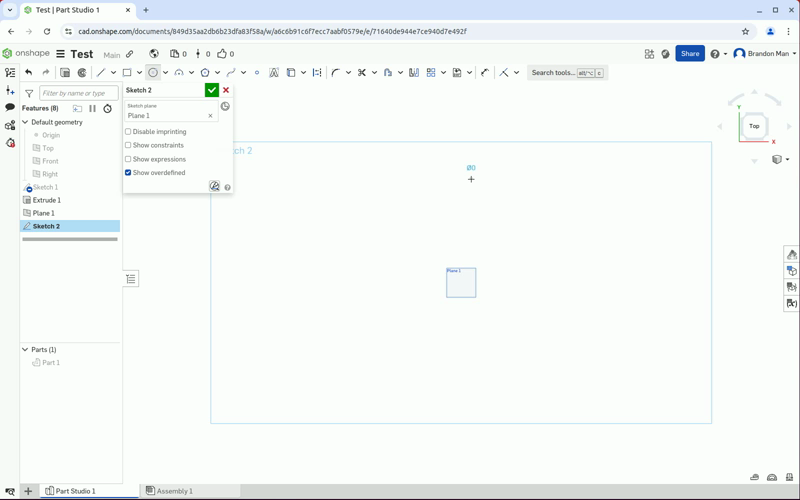
mouse_move(476, 178)
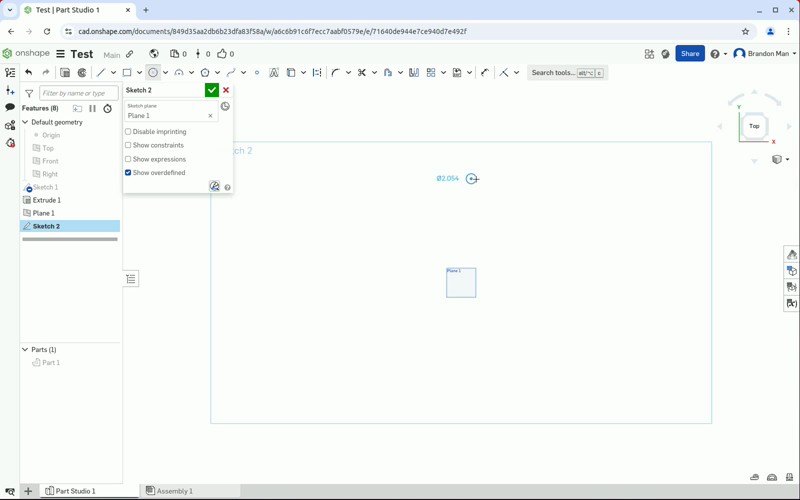
click(476, 178)
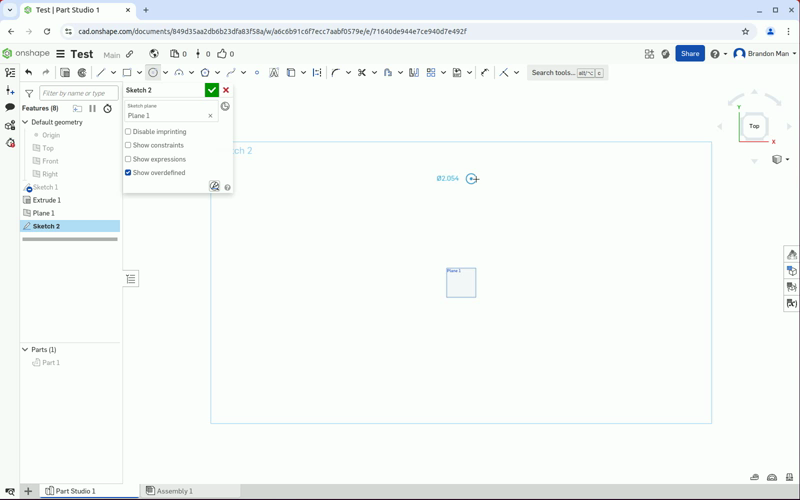
key(esc)
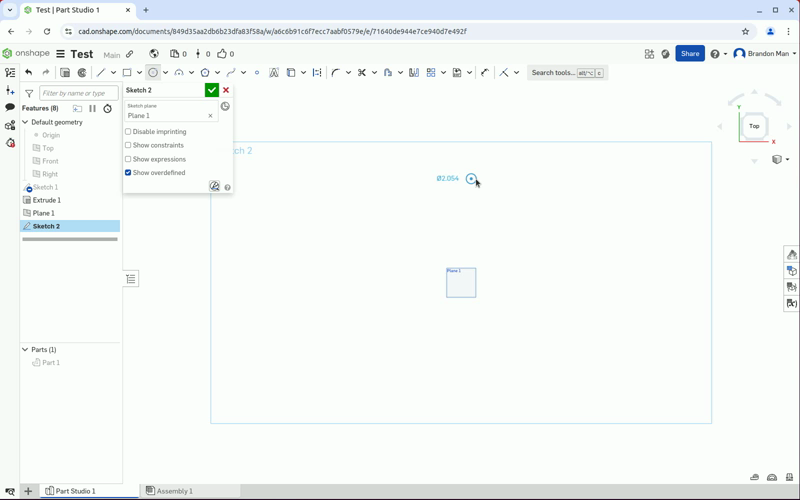
mouse_move(468, 176)
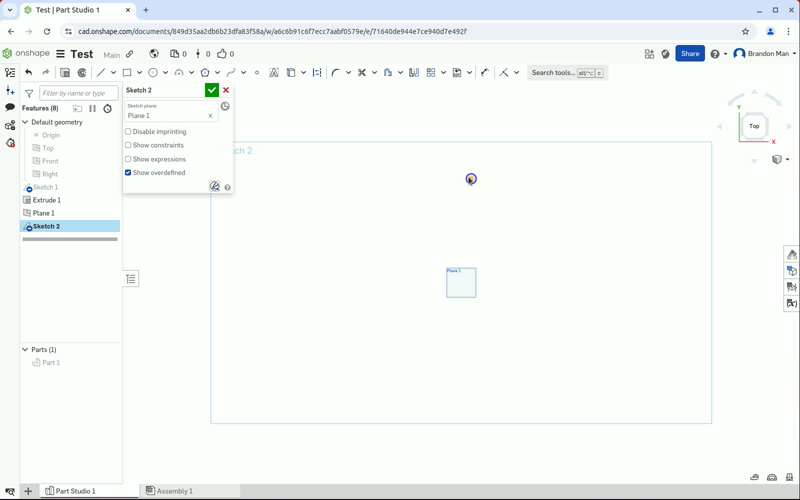
scroll(6)
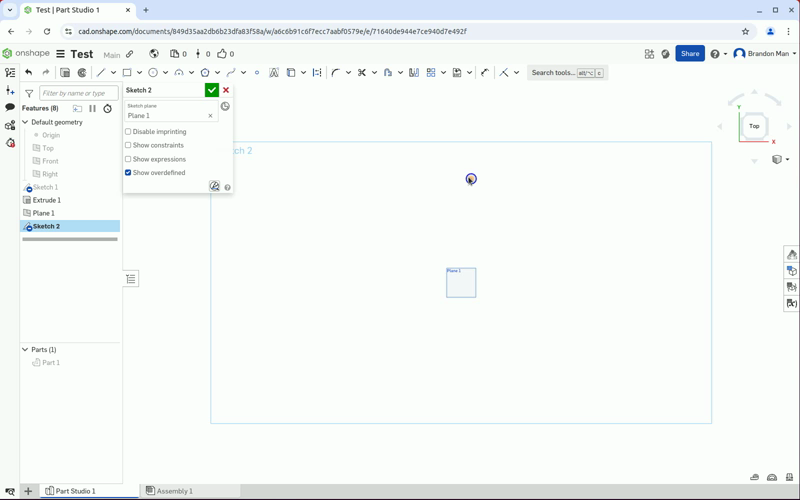
scroll(6)
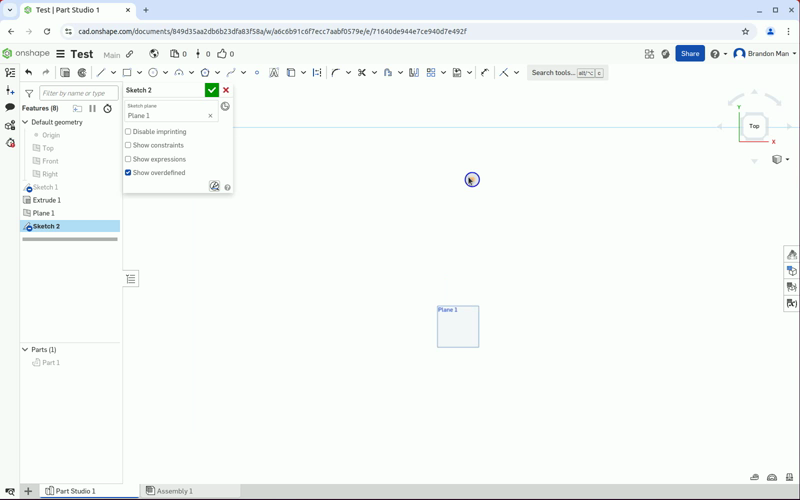
scroll(6)
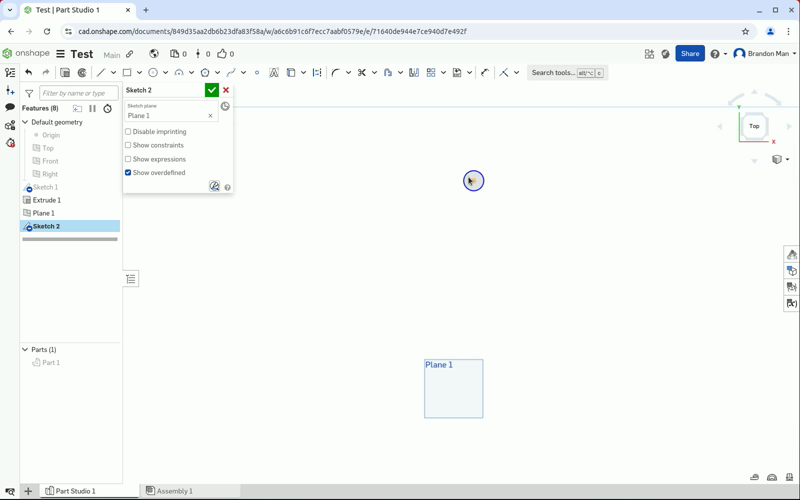
scroll(6)
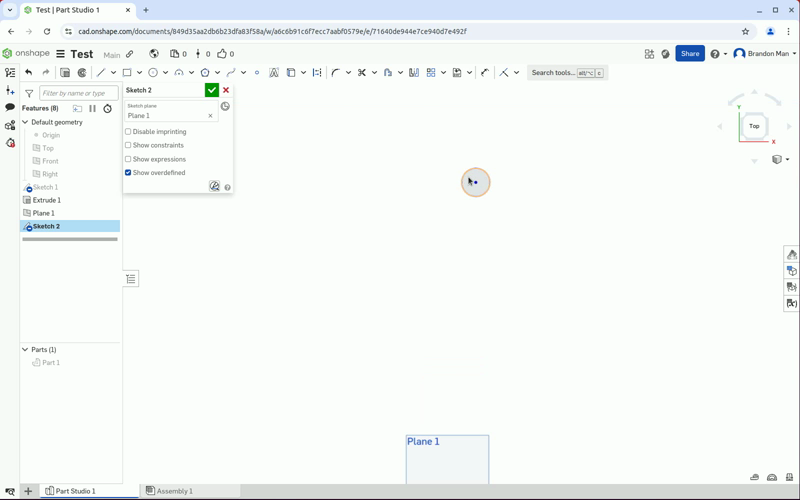
scroll(6)
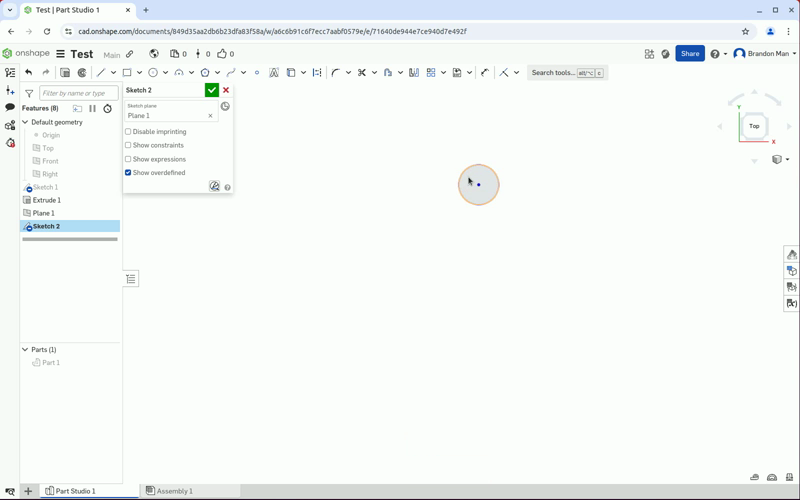
scroll(6)
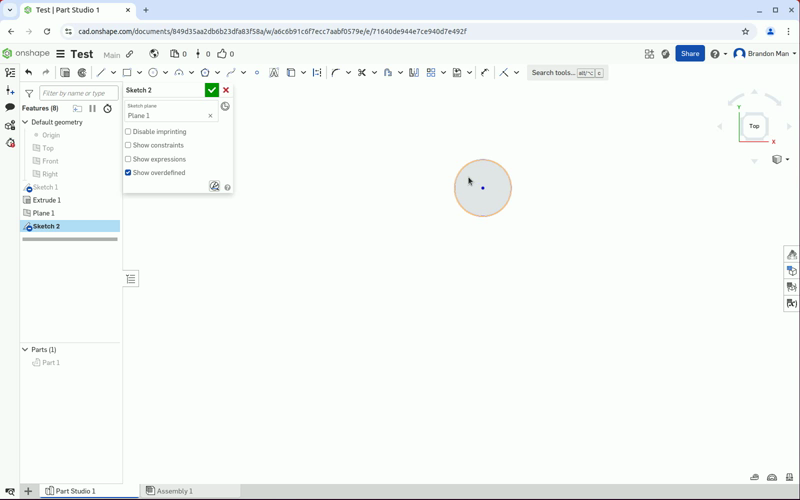
scroll(6)
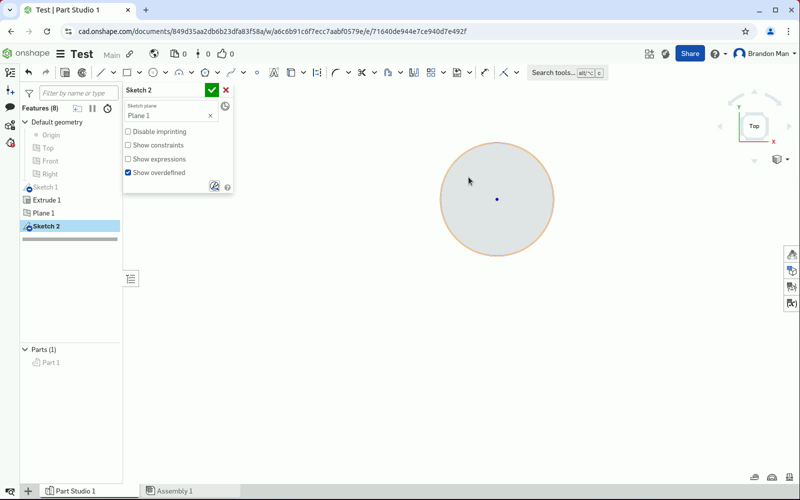
click(468, 176)
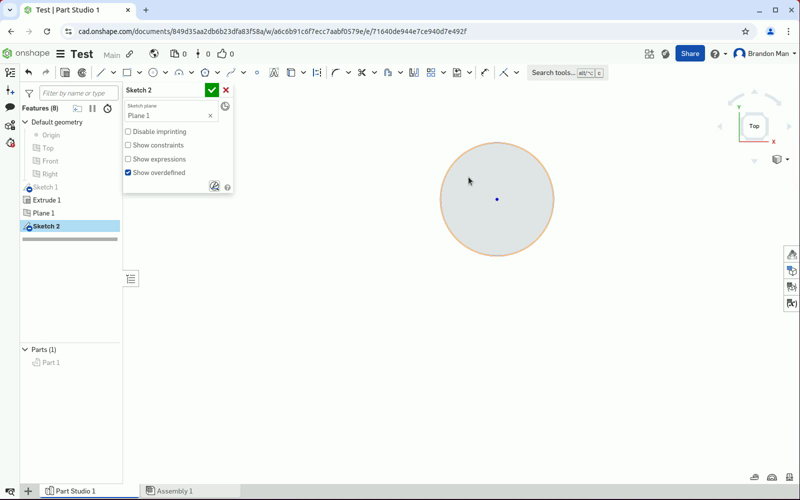
scroll(-6)
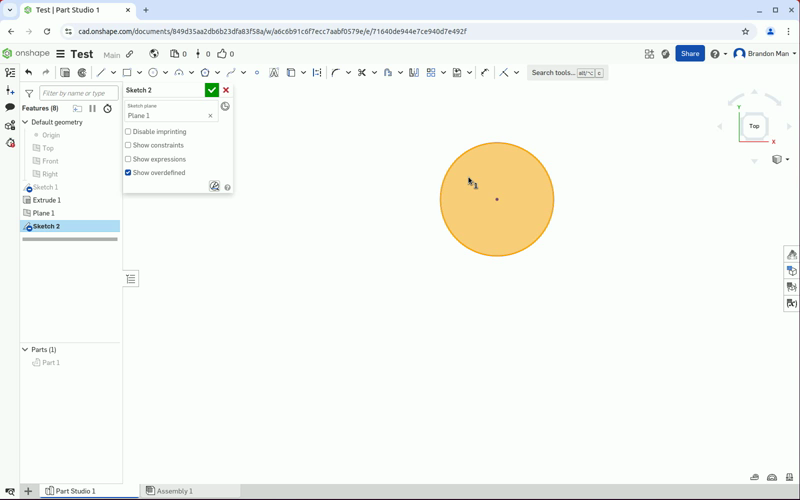
scroll(-6)
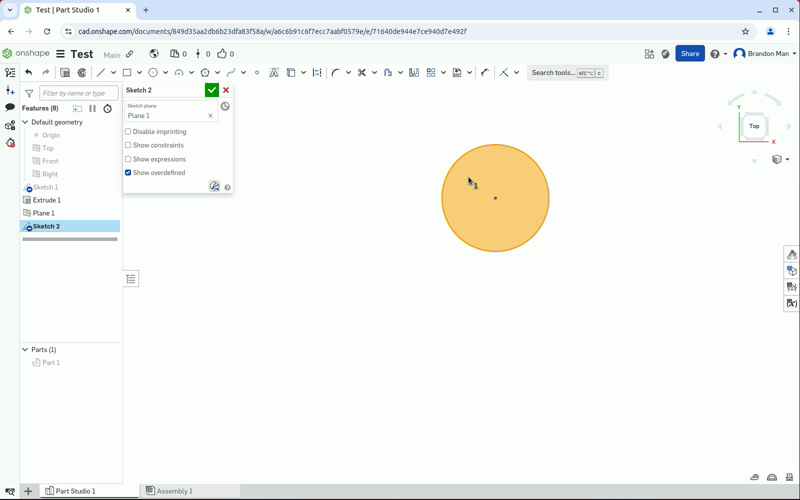
scroll(-6)
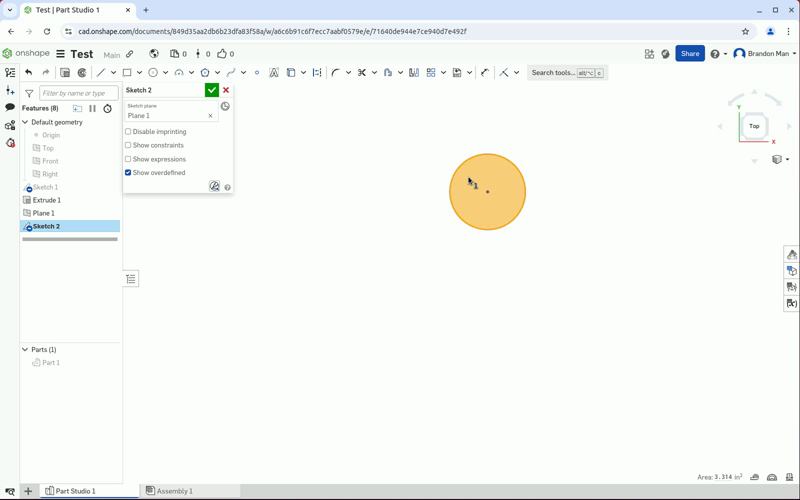
scroll(-6)
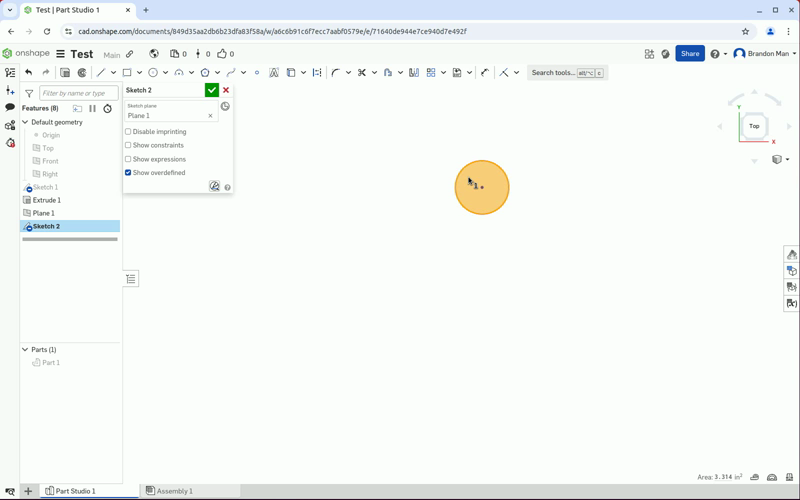
scroll(-6)
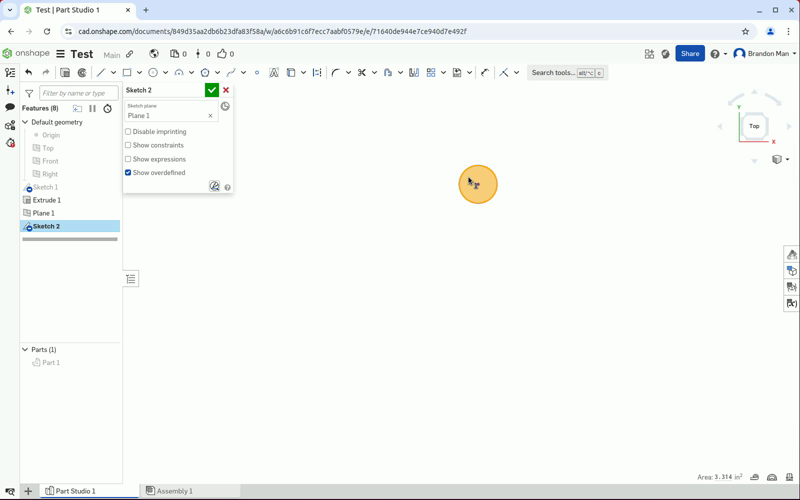
scroll(-6)
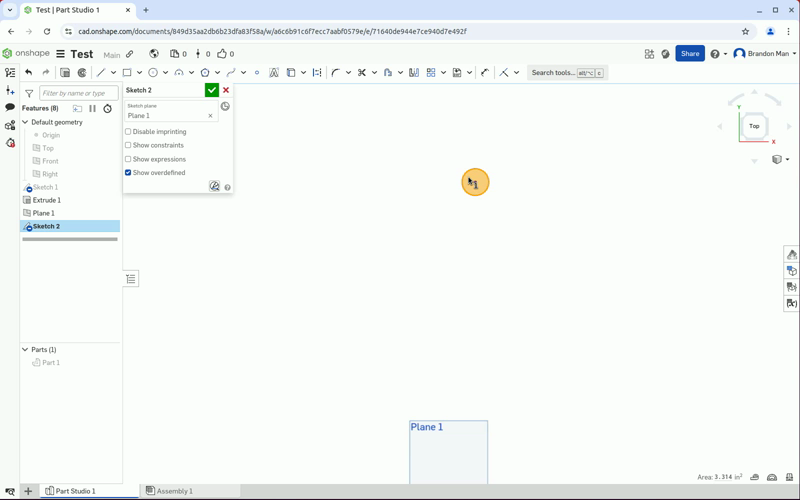
scroll(-6)
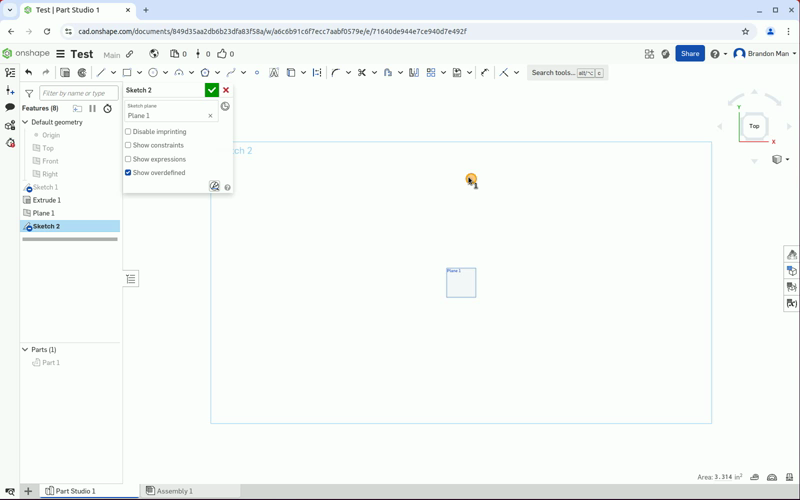
mouse_move(73, 352)
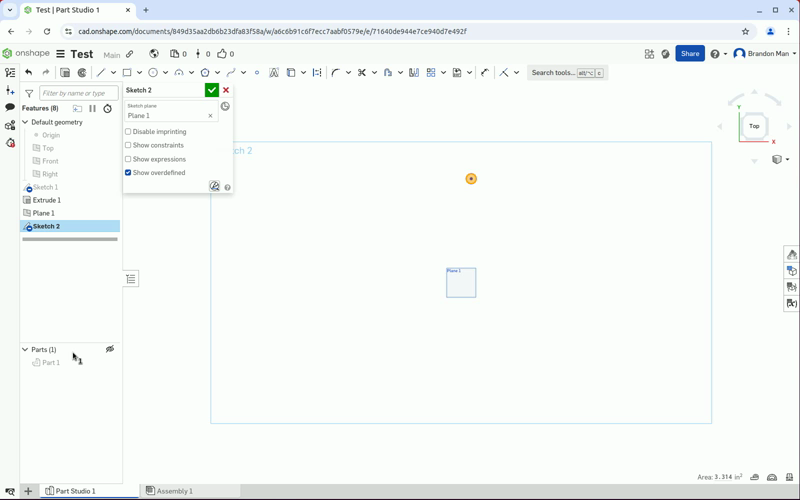
key(shift+y)
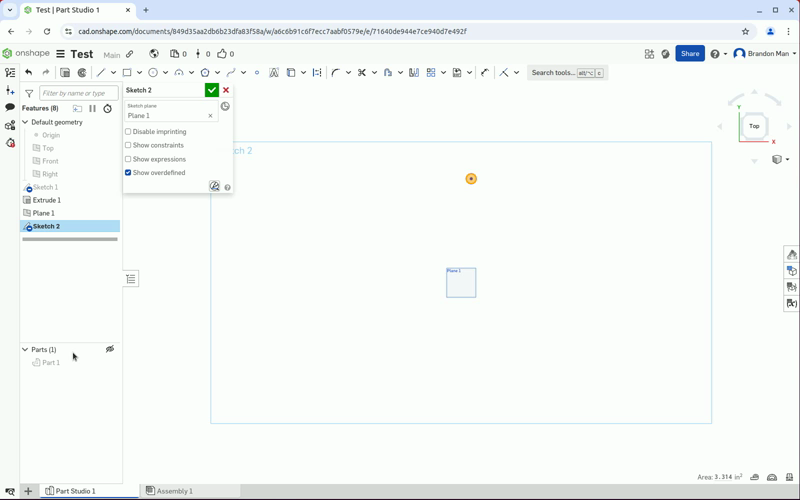
key(shift+e)
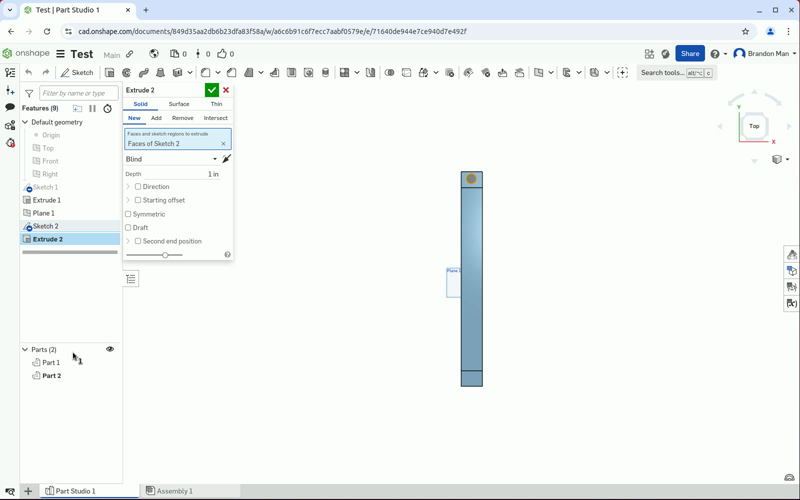
mouse_move(143, 106)
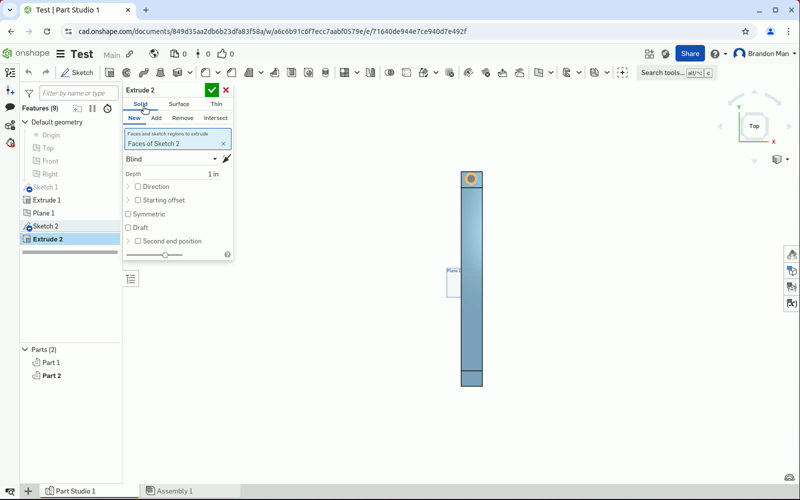
click(143, 106)
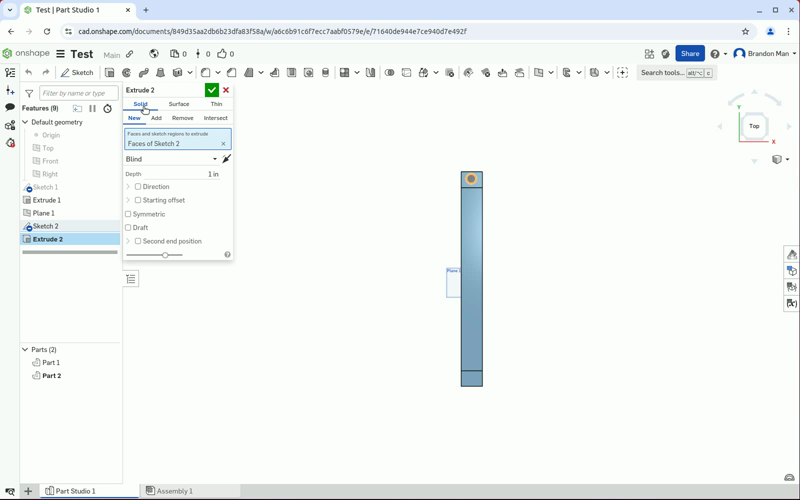
mouse_move(186, 120)
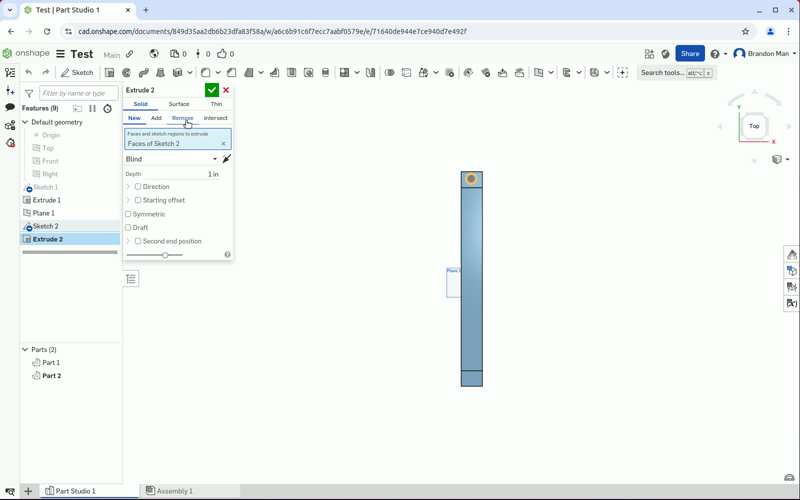
click(186, 120)
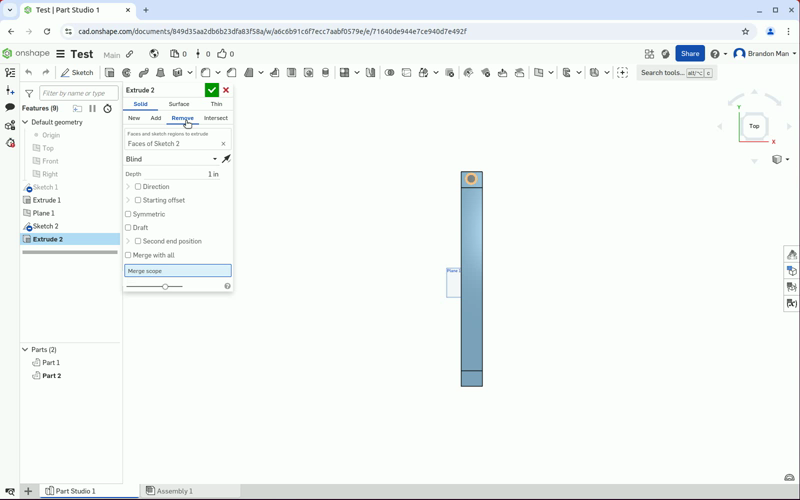
key(tab, 4)
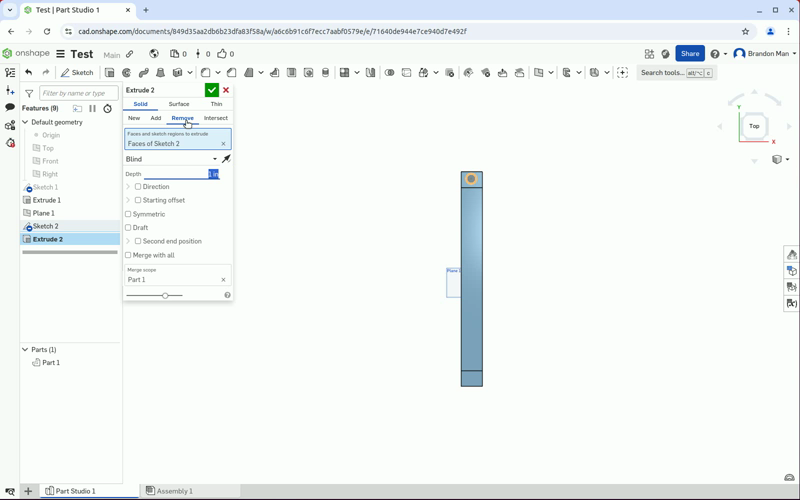
text(10.832)
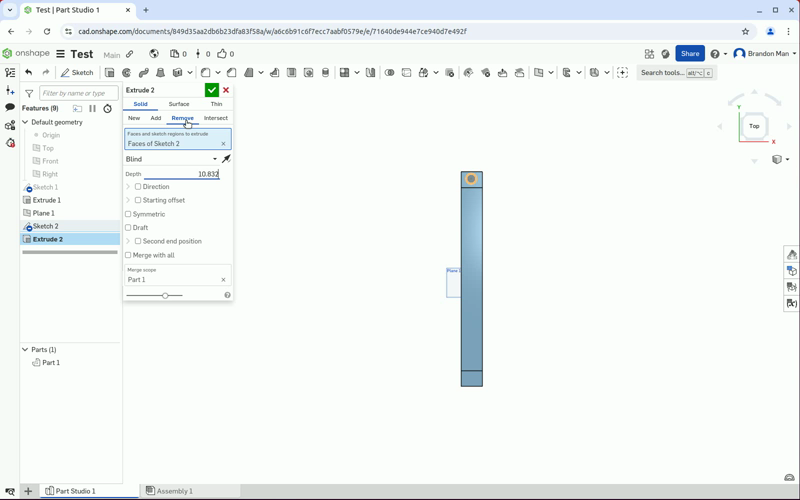
key(tab, 6)
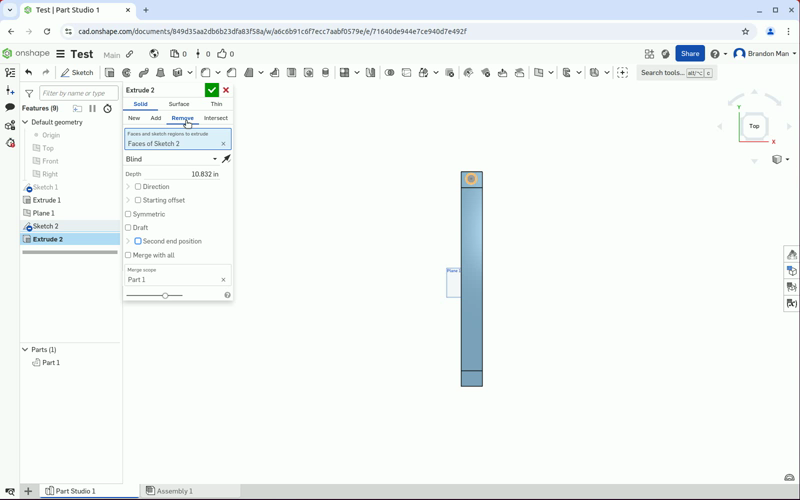
key(space)
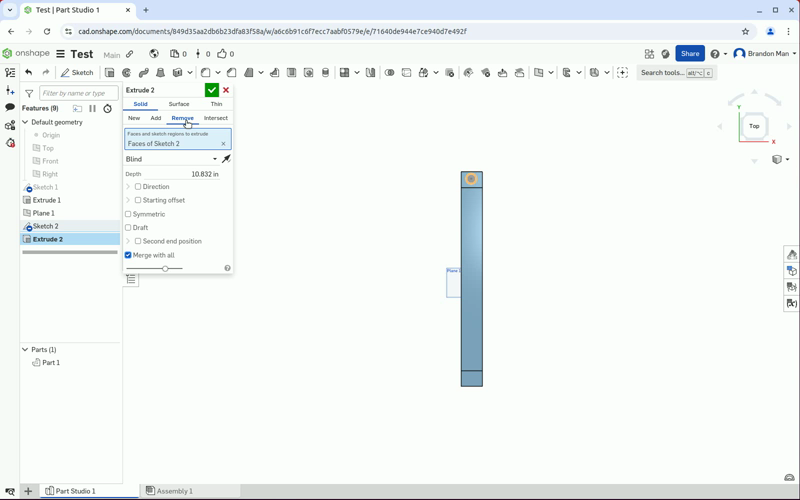
key(enter)
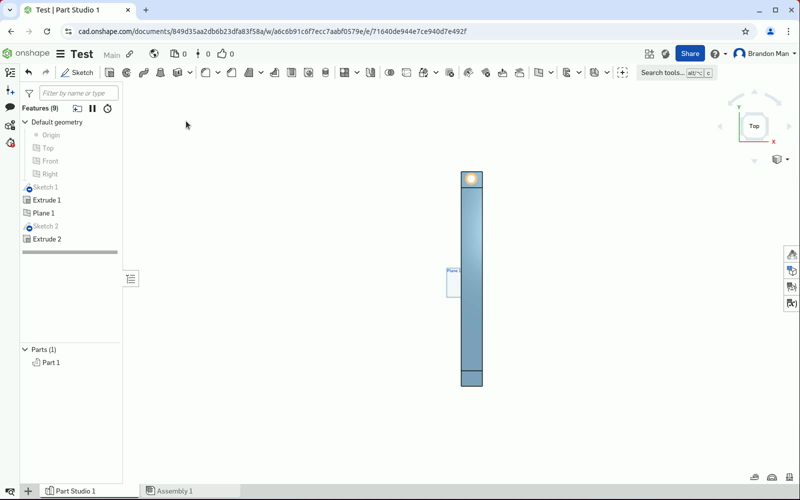
key(shift+h)
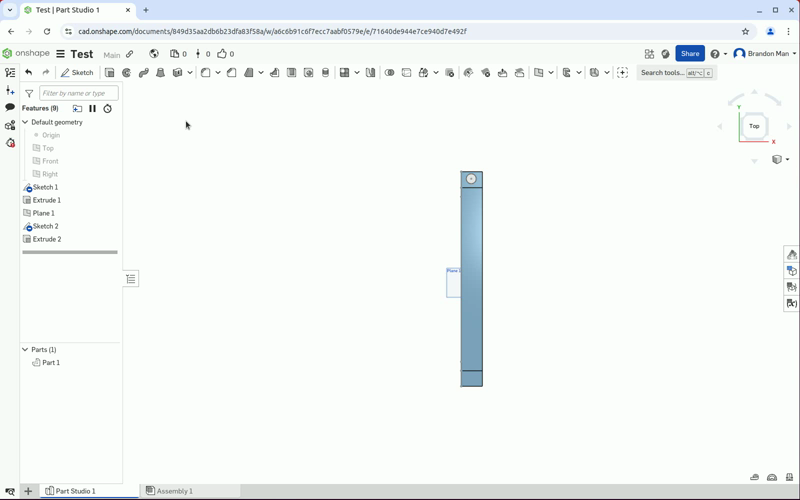
key(shift+h)
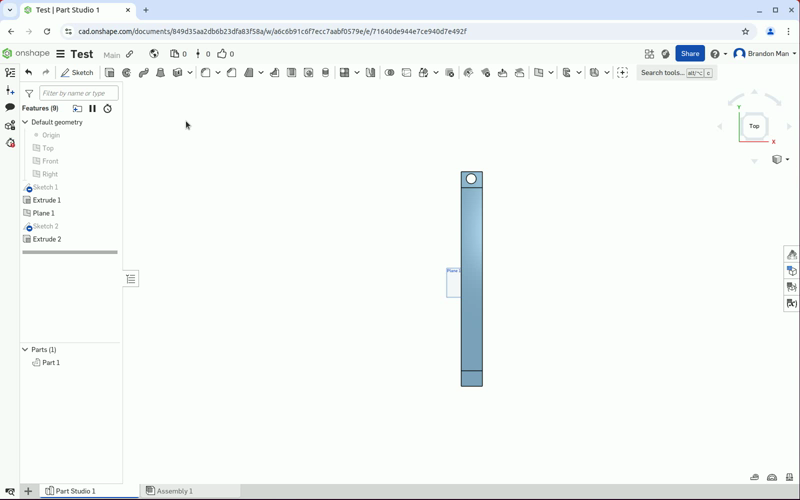
mouse_move(73, 189)
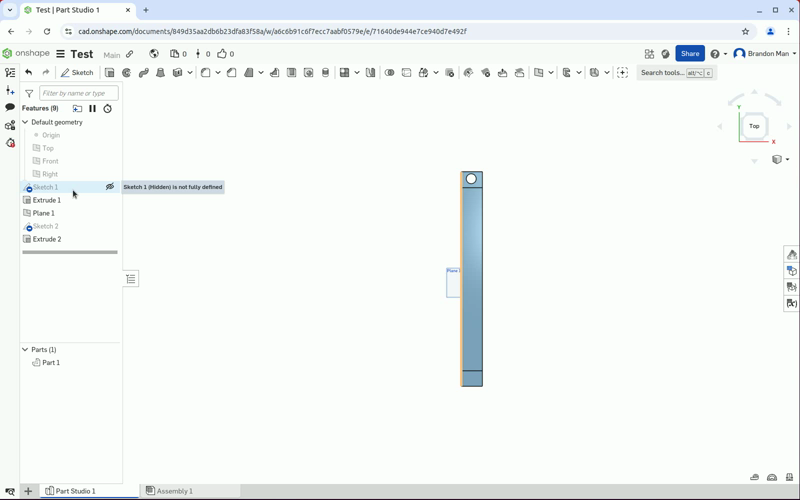
click(73, 189)
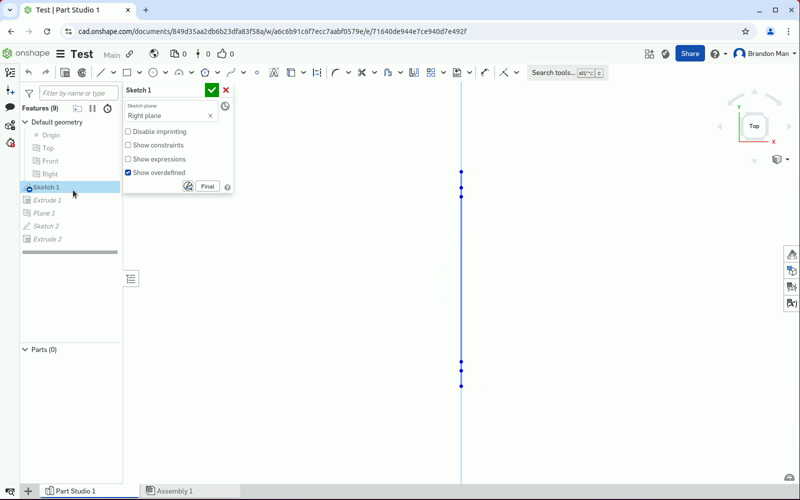
mouse_move(229, 92)
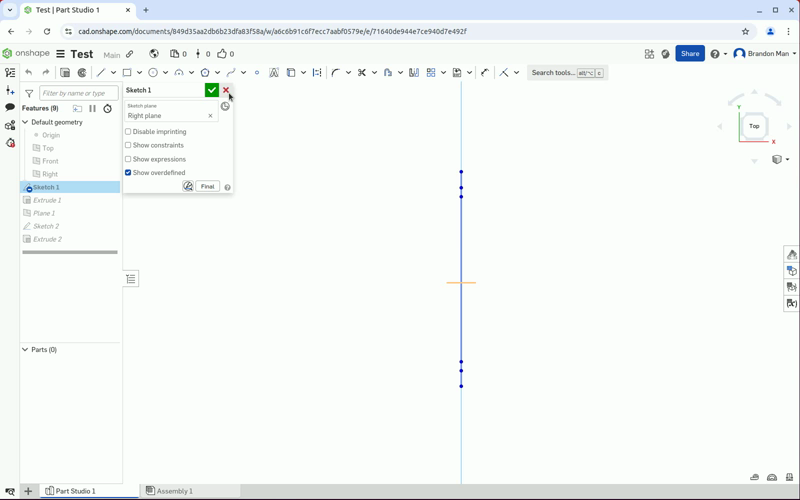
click(229, 92)
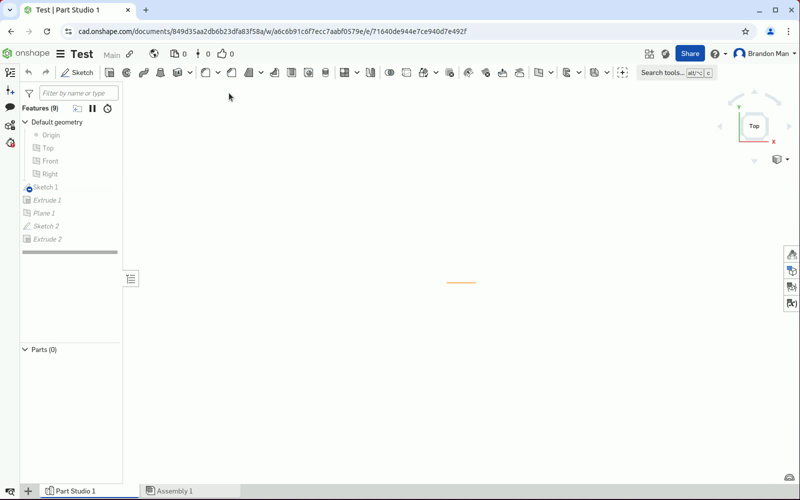
key(shift+s)
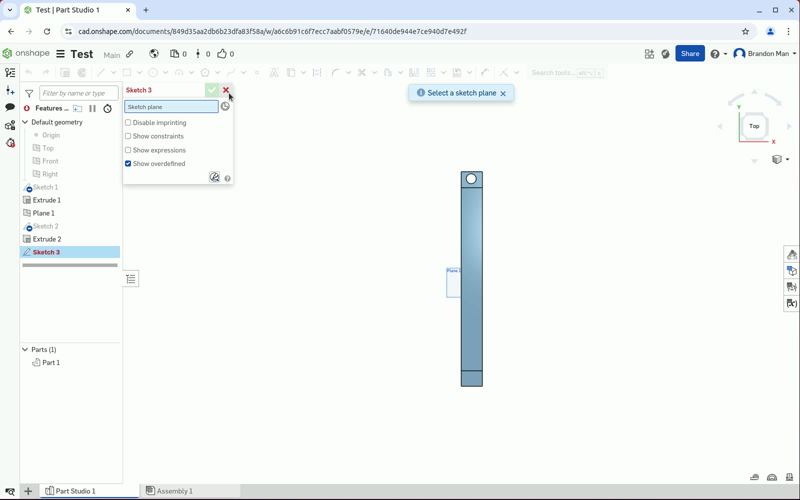
mouse_move(73, 215)
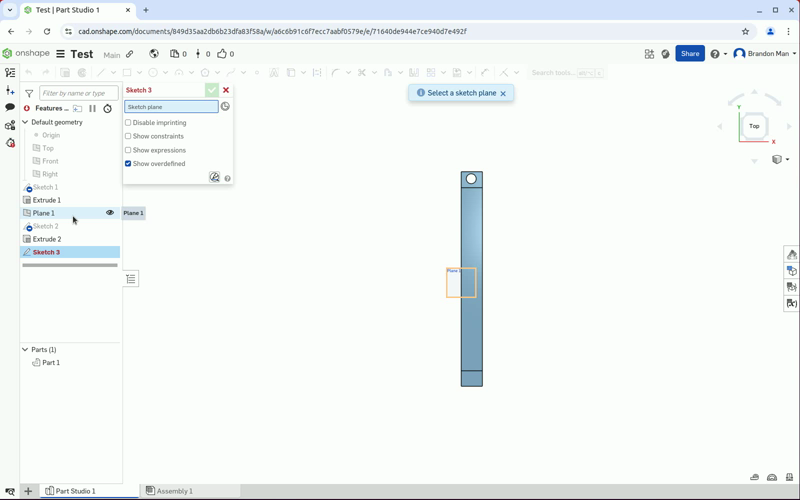
click(73, 215)
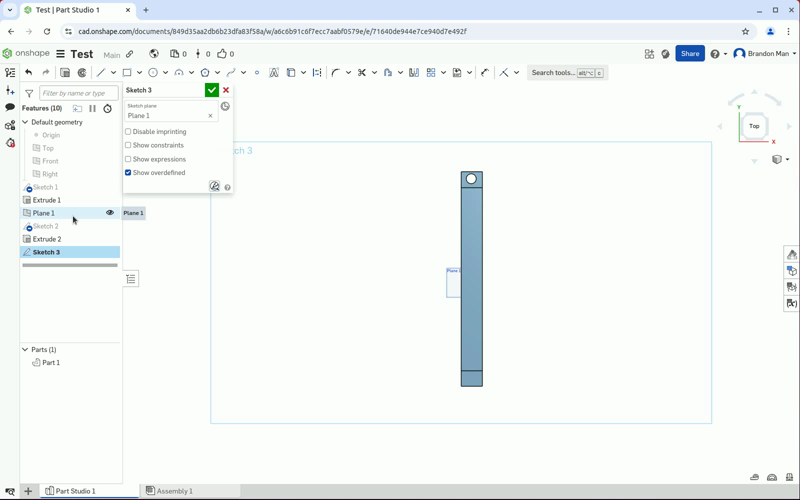
mouse_move(73, 352)
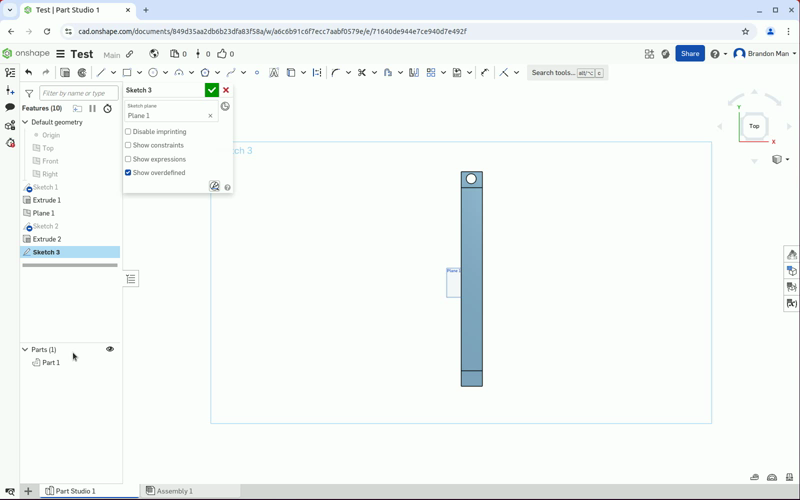
key(y)
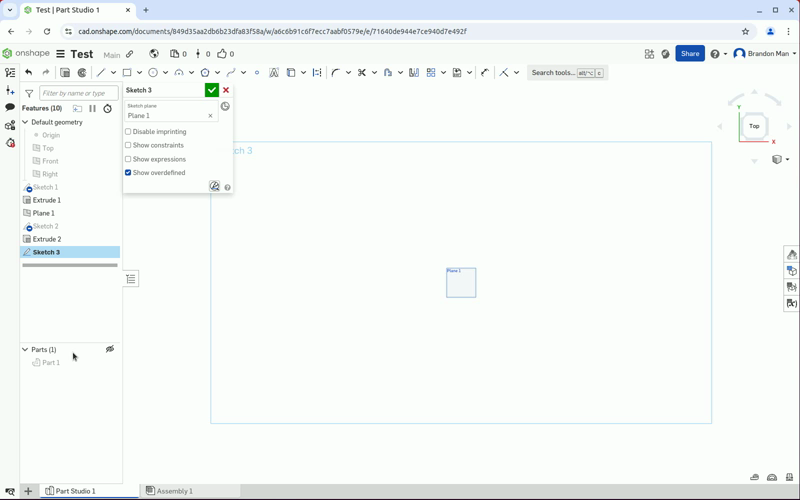
key(c)
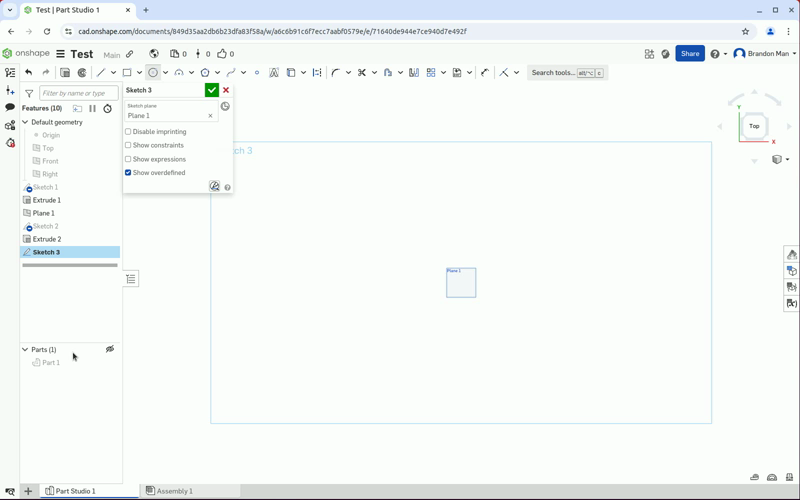
key_down(shift)
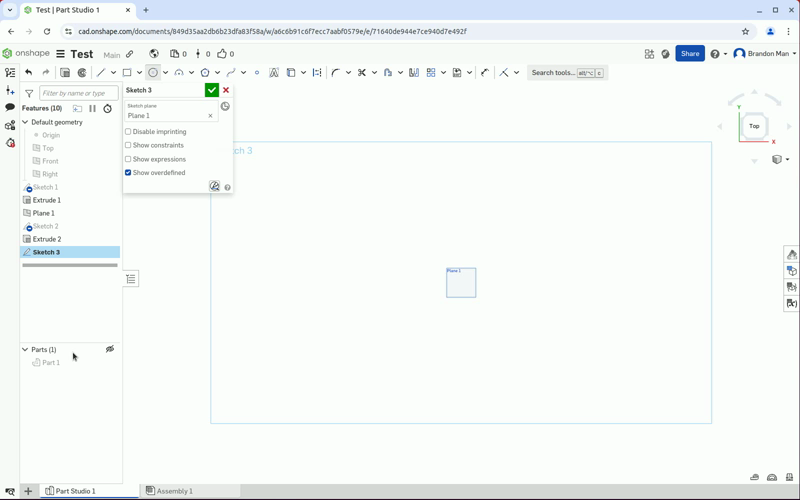
mouse_move(471, 378)
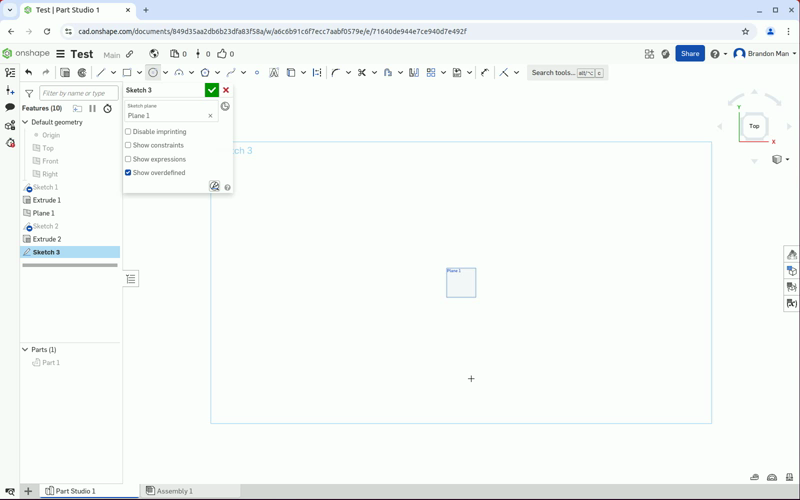
click(471, 378)
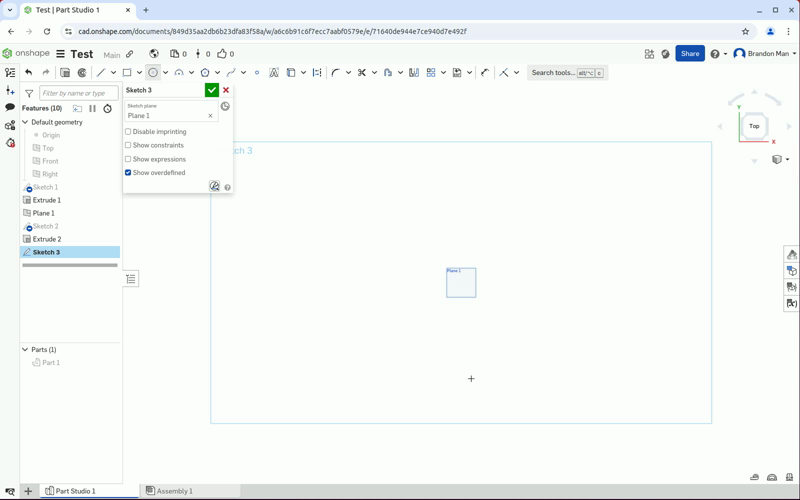
key_up(shift)
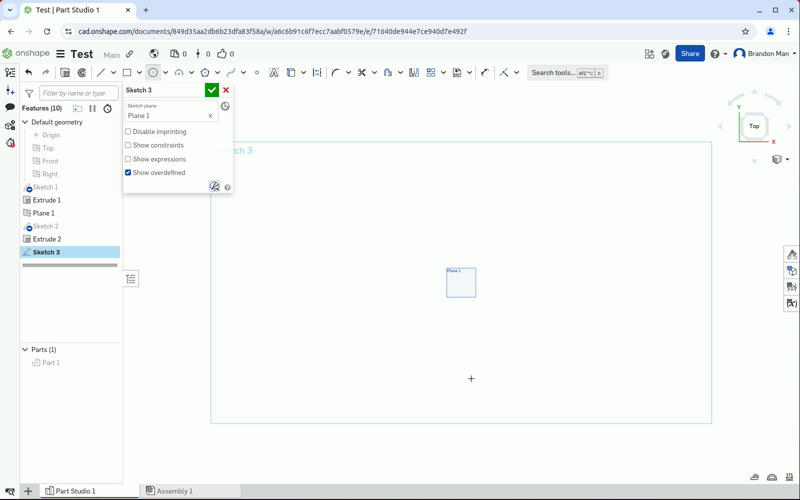
mouse_move(476, 378)
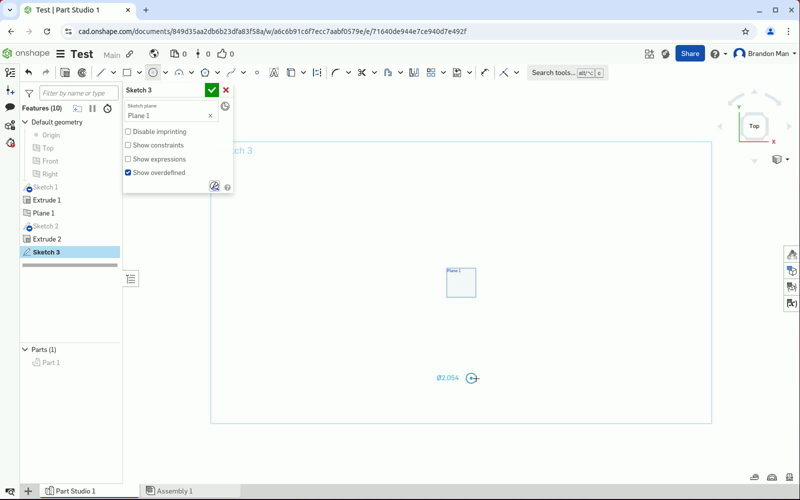
click(476, 378)
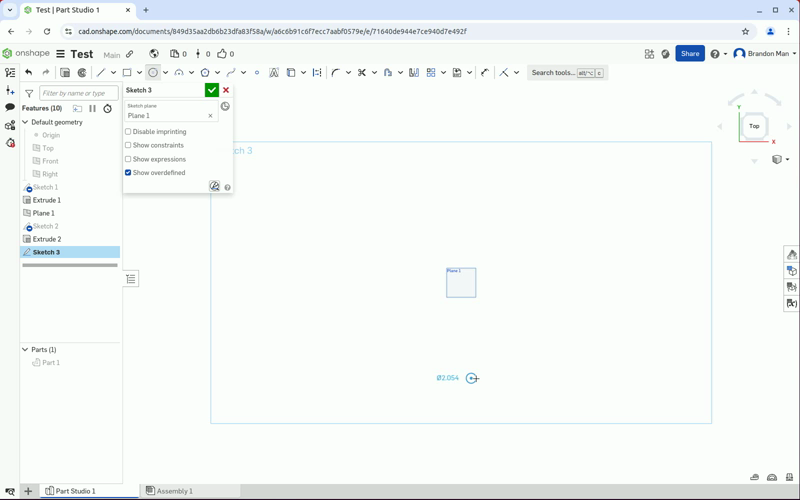
key(esc)
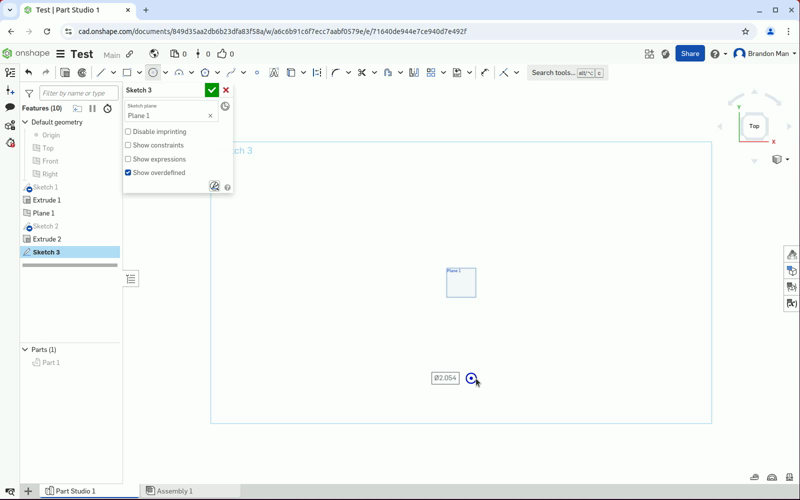
mouse_move(469, 381)
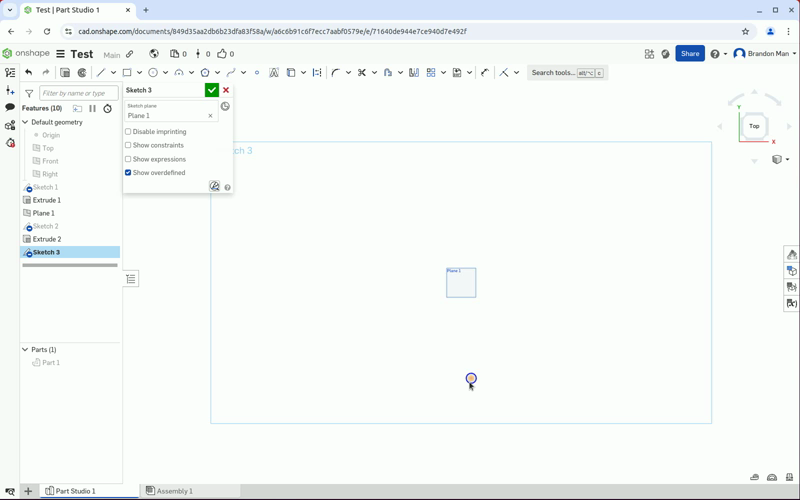
scroll(6)
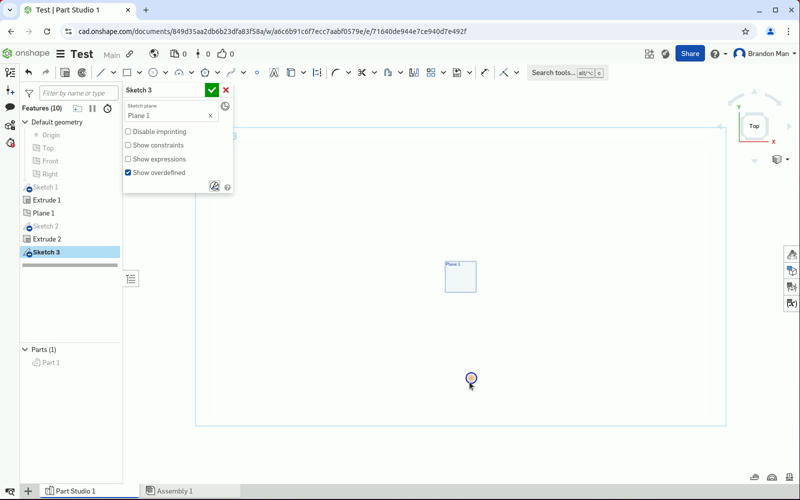
scroll(6)
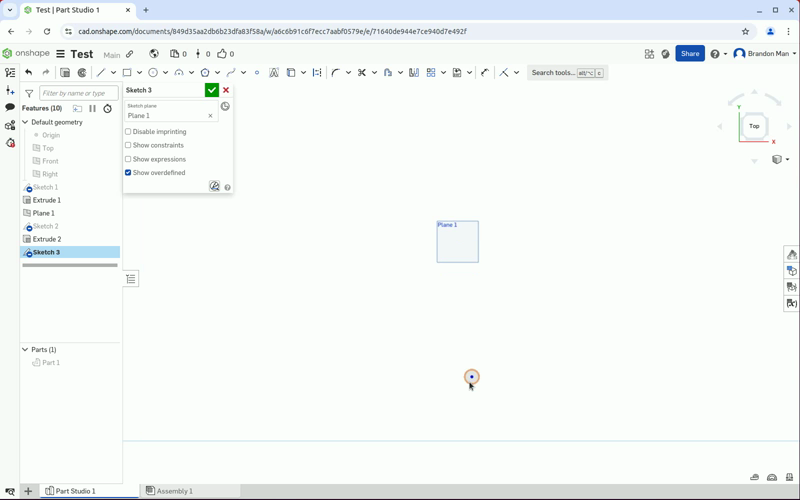
scroll(6)
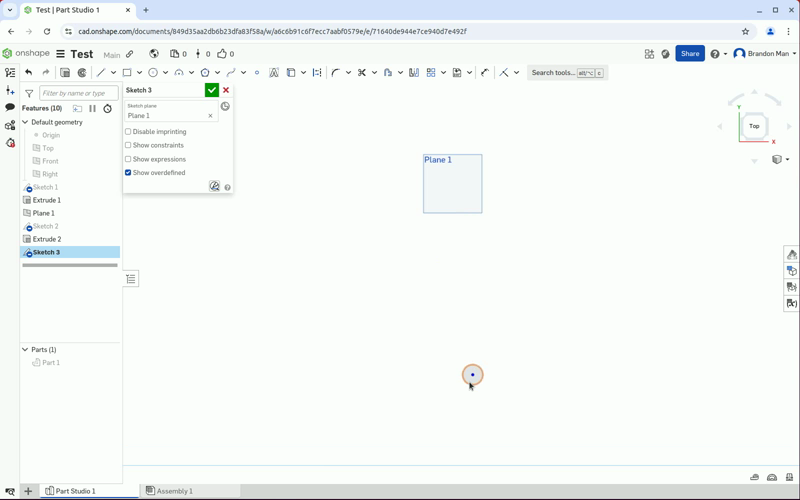
scroll(6)
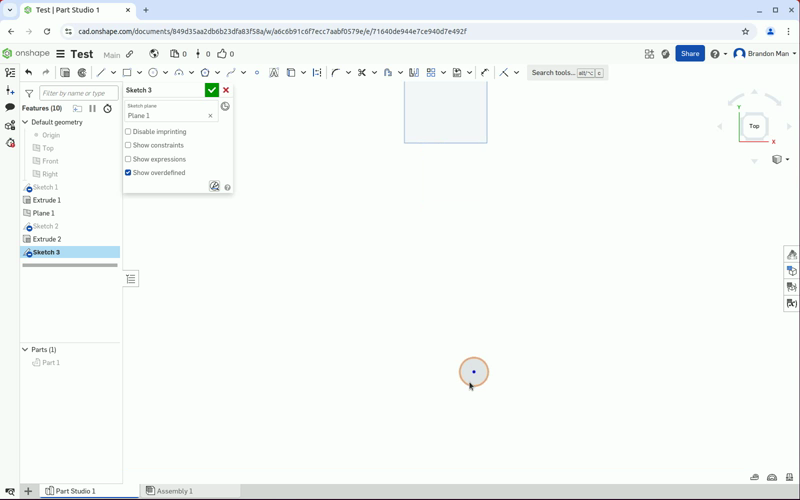
scroll(6)
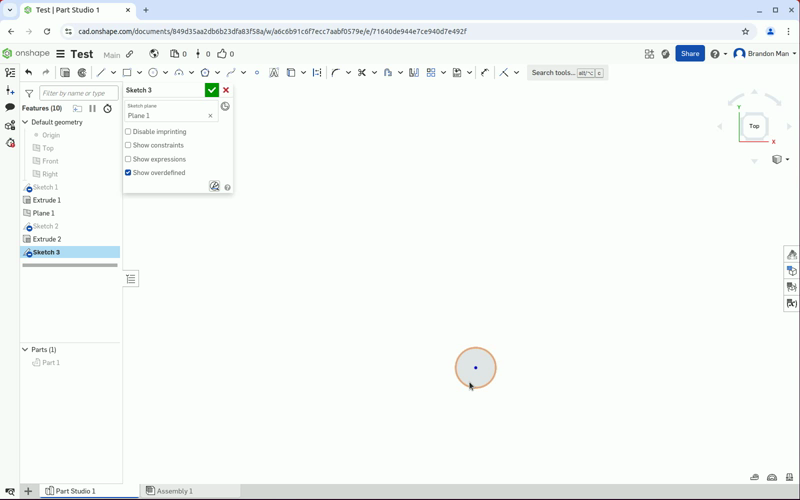
scroll(6)
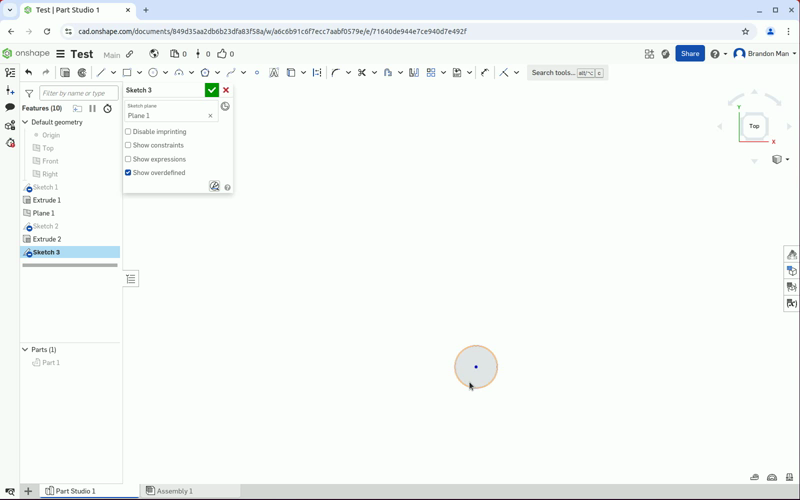
scroll(6)
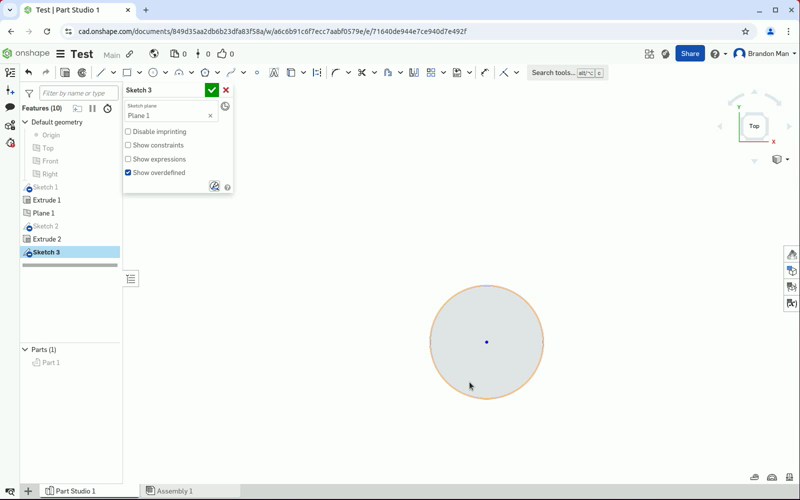
click(469, 381)
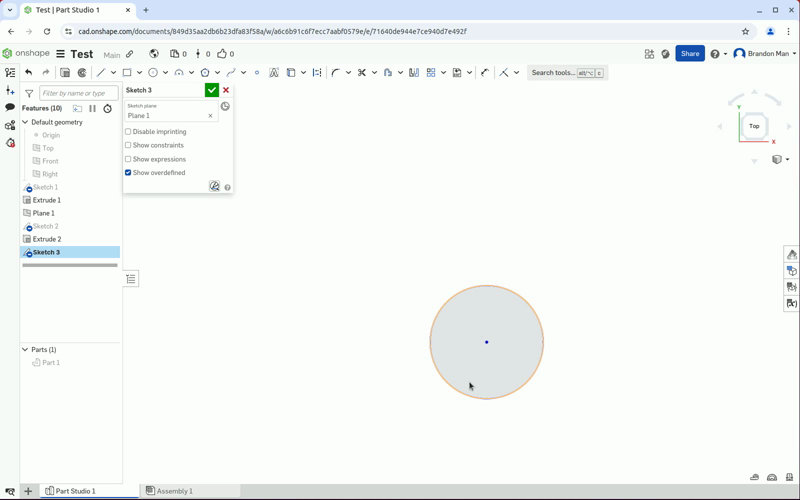
scroll(-6)
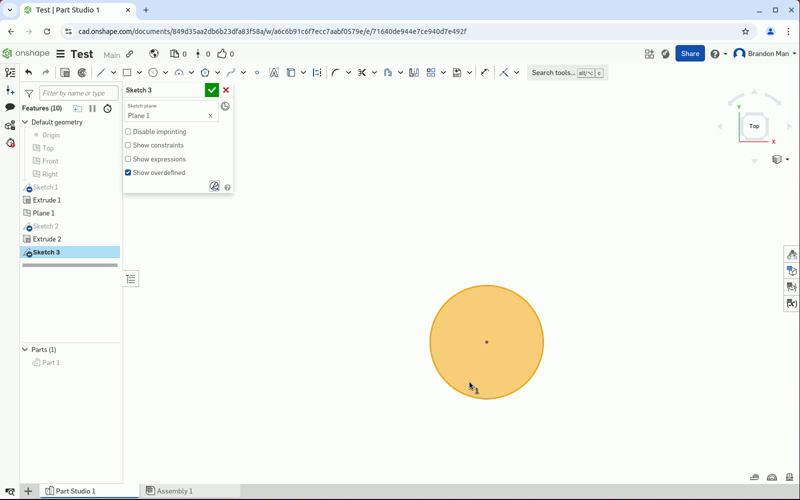
scroll(-6)
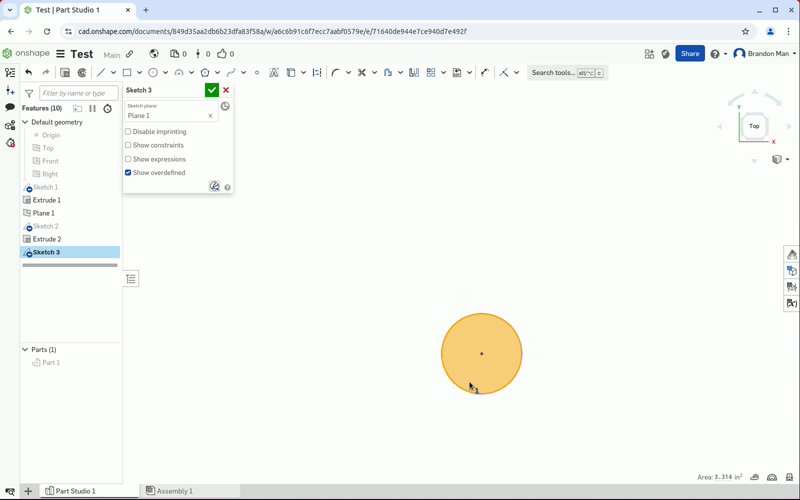
scroll(-6)
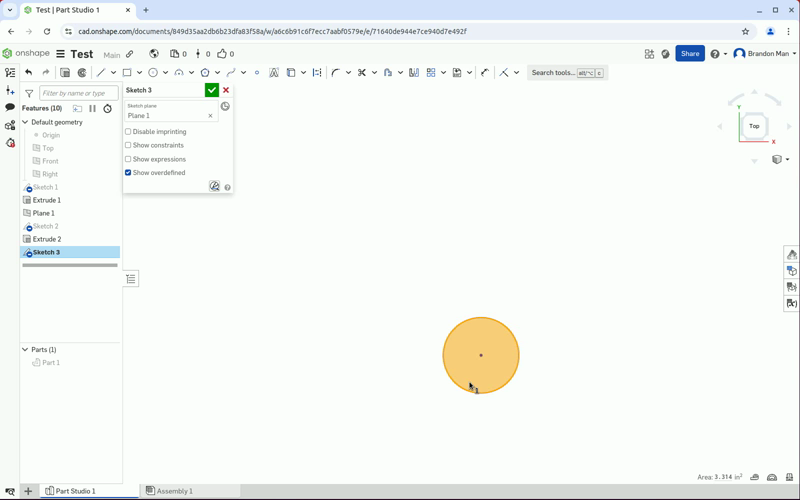
scroll(-6)
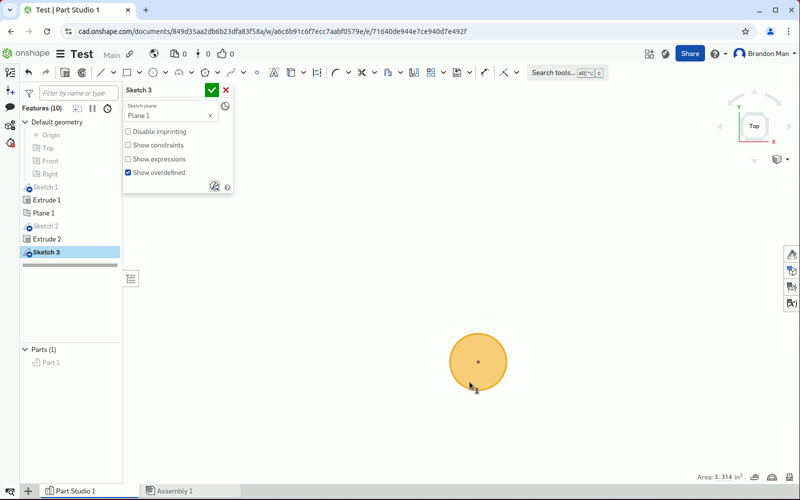
scroll(-6)
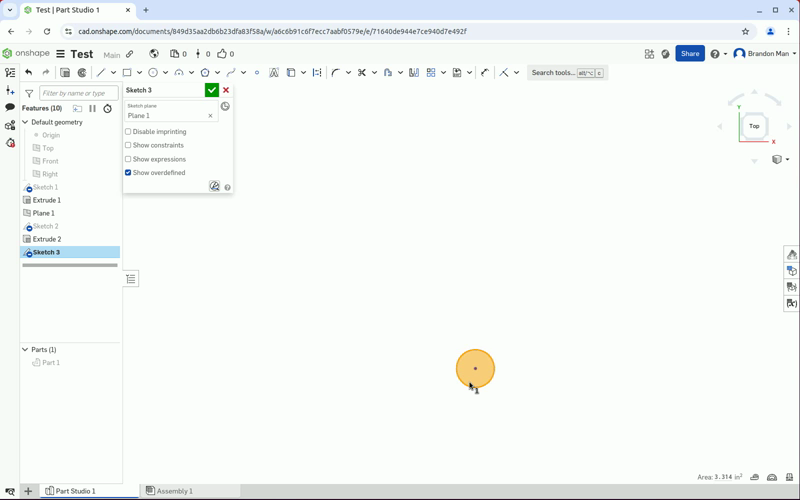
scroll(-6)
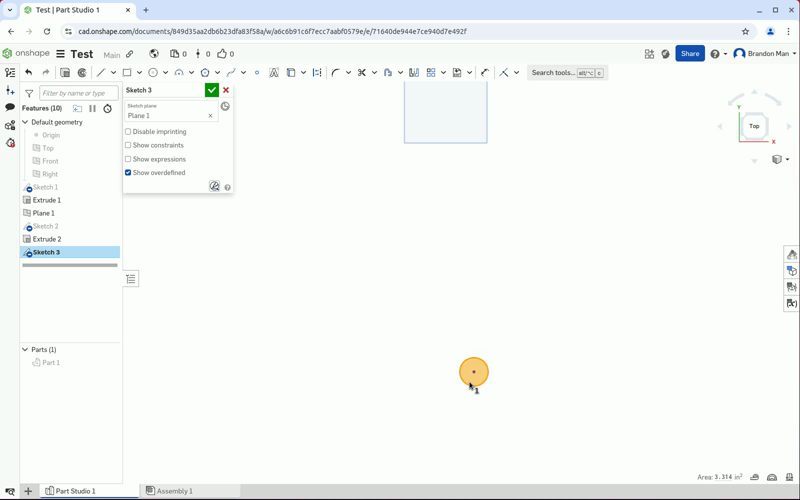
scroll(-6)
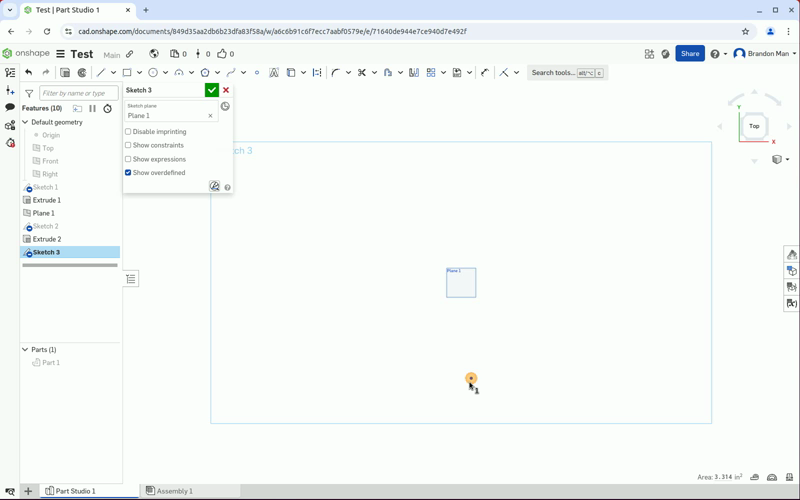
mouse_move(73, 352)
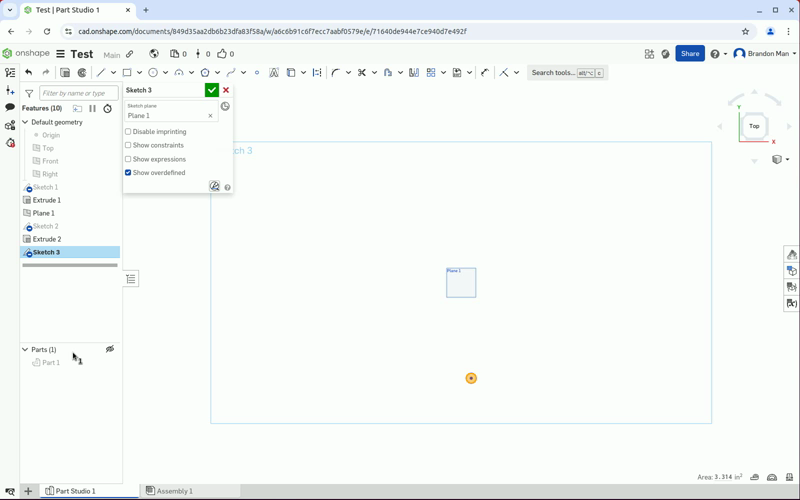
key(shift+y)
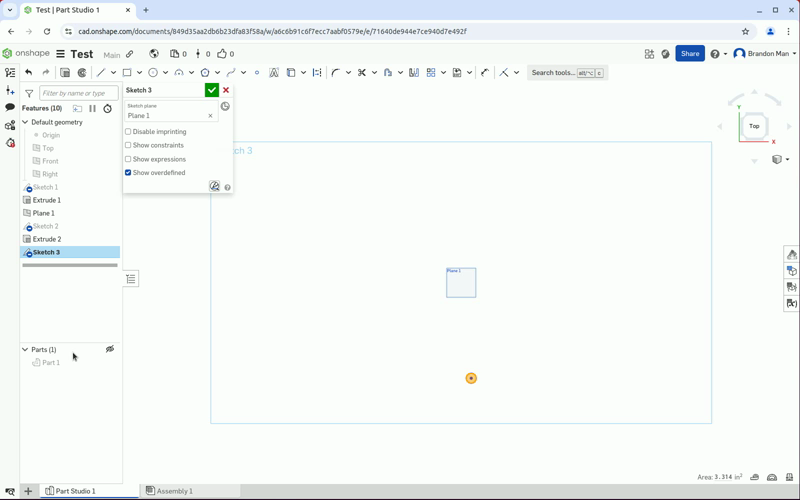
key(shift+e)
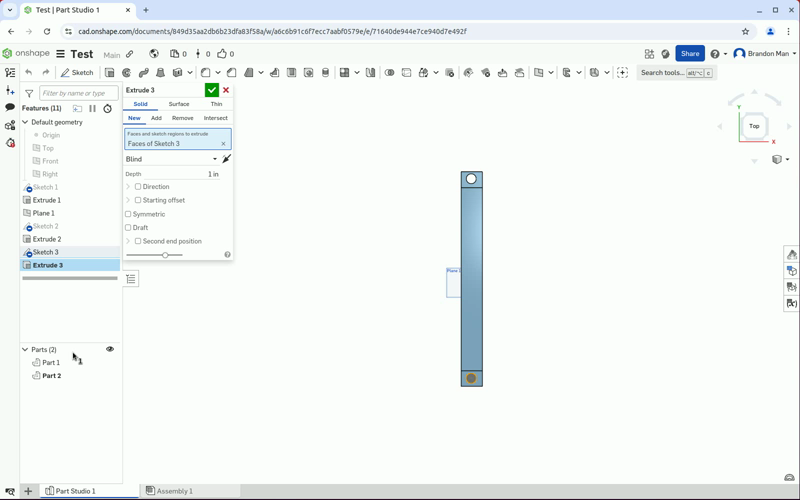
mouse_move(143, 106)
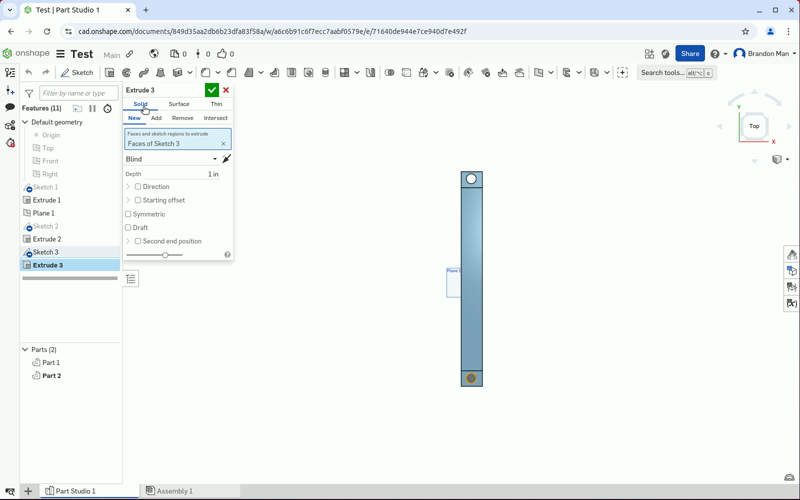
click(143, 106)
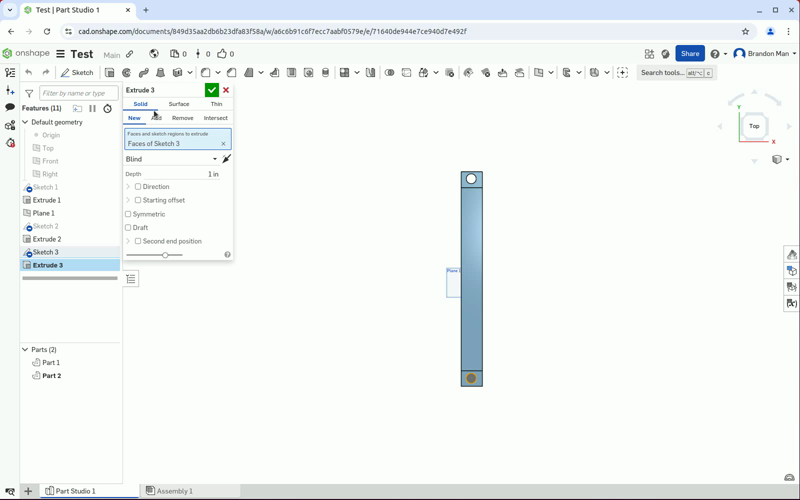
mouse_move(186, 120)
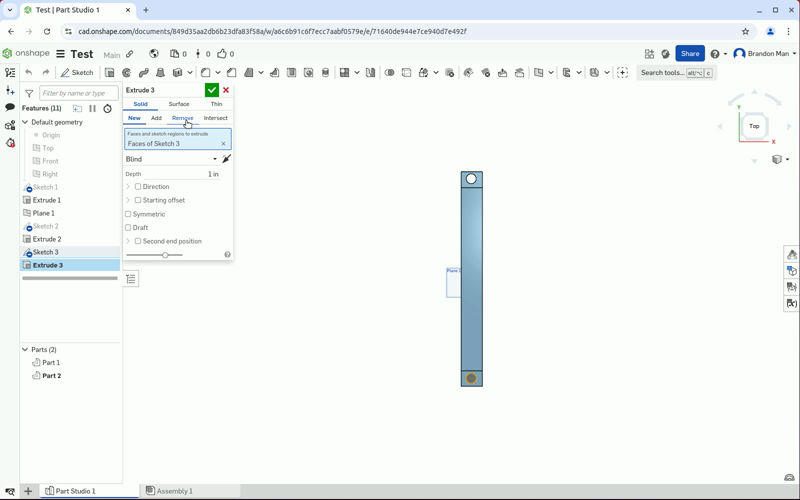
click(186, 120)
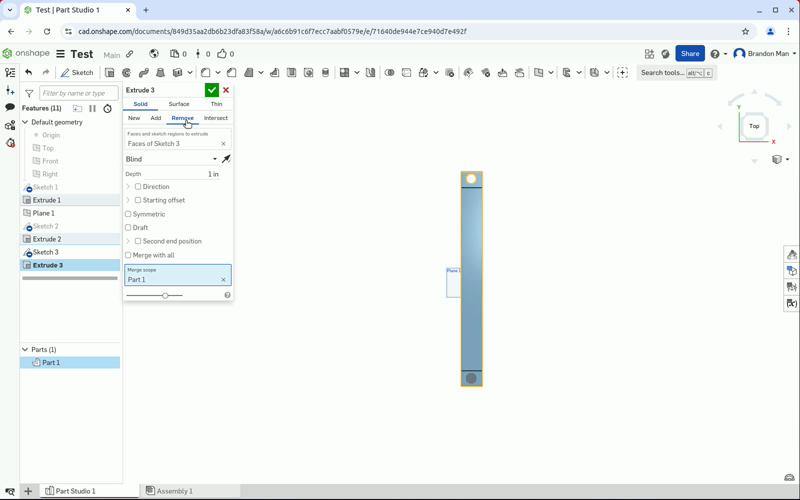
key(tab, 4)
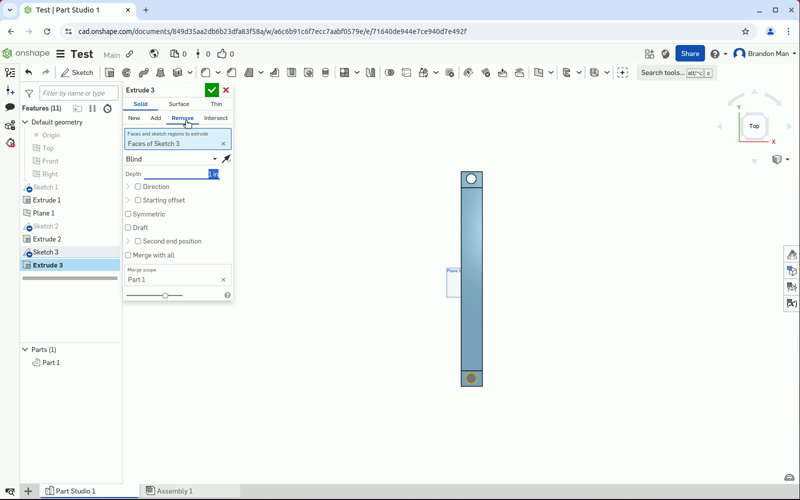
text(10.832)
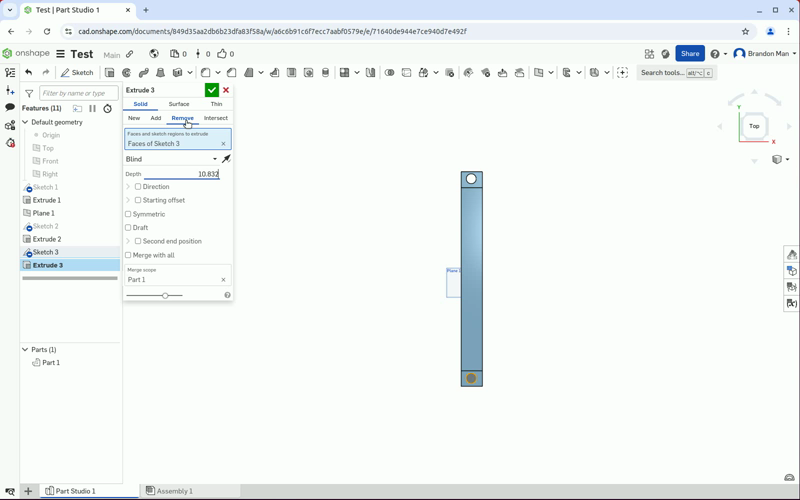
key(tab, 6)
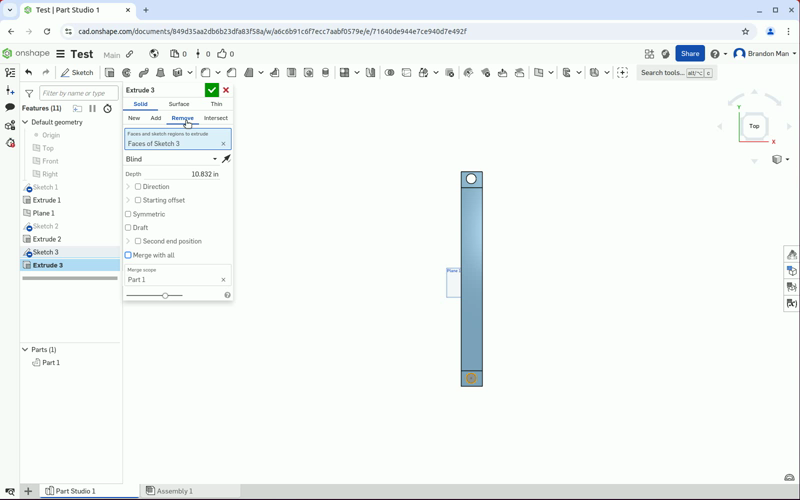
key(space)
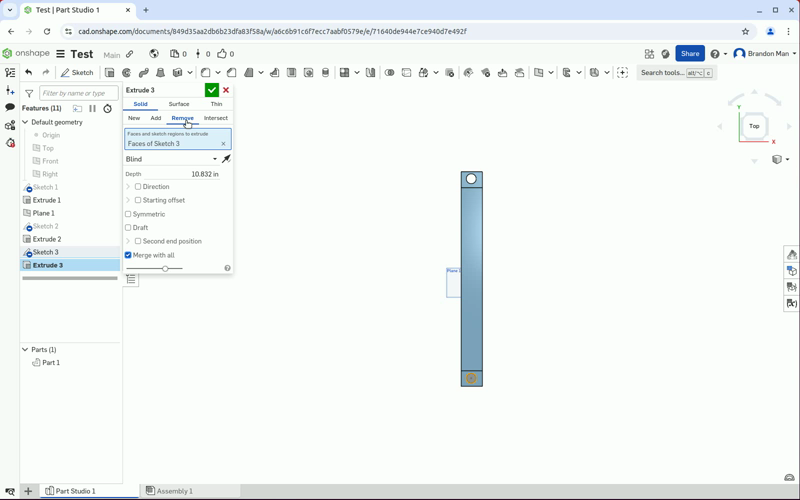
key(enter)
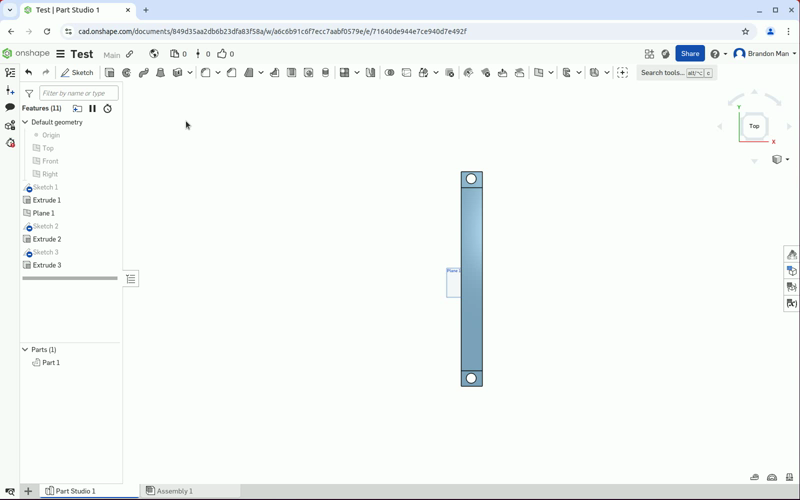
key(shift+h)
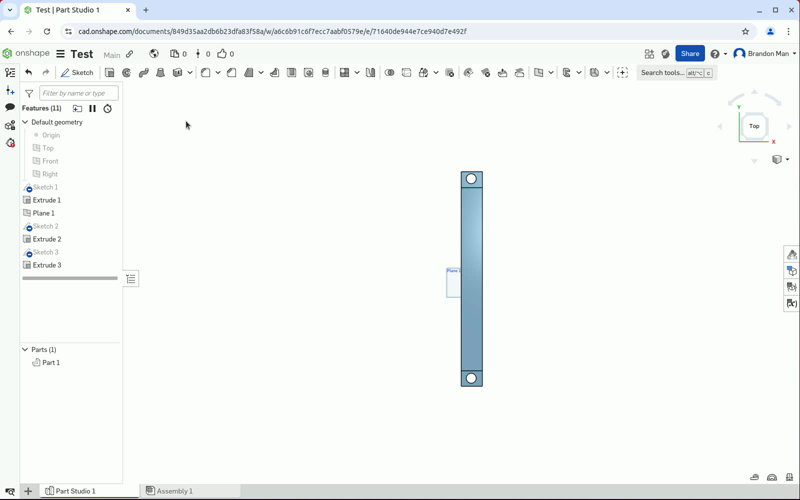
key(shift+h)
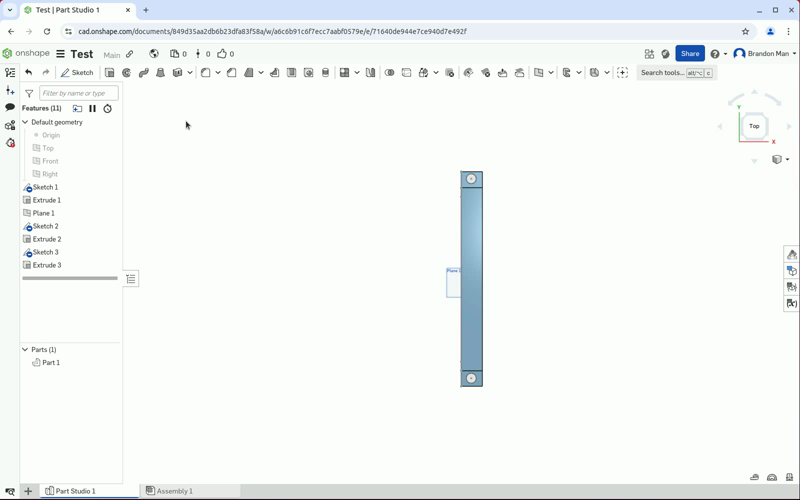
key(shift+7)
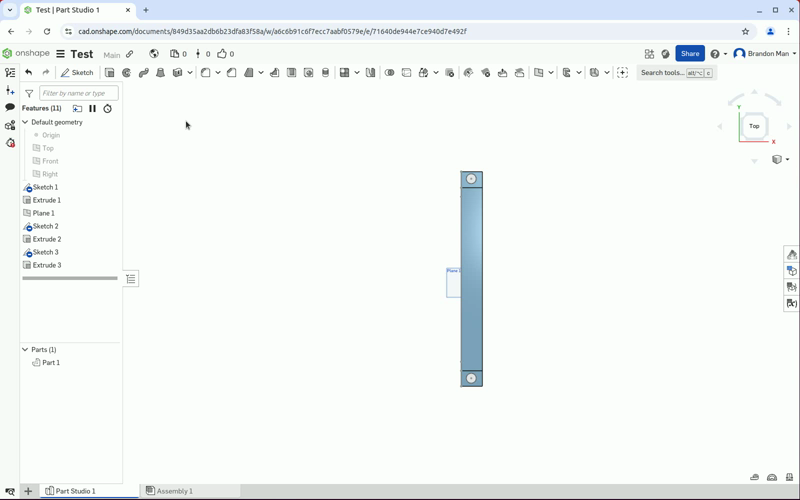
key(up, 3)
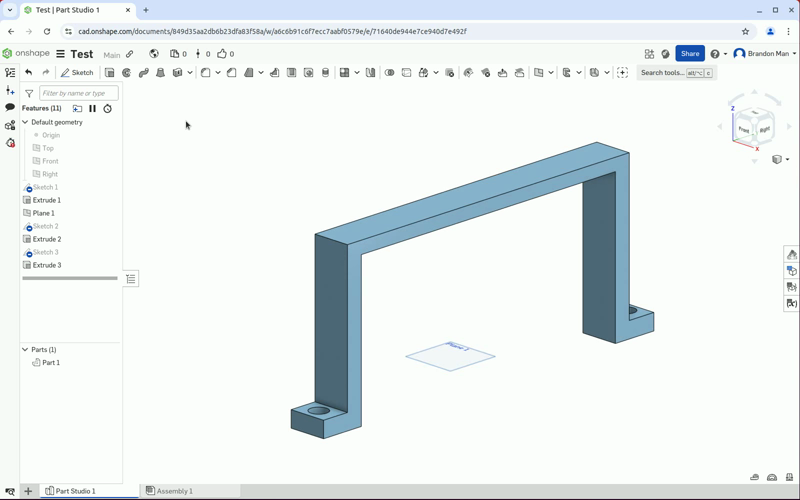
key(left, 3)
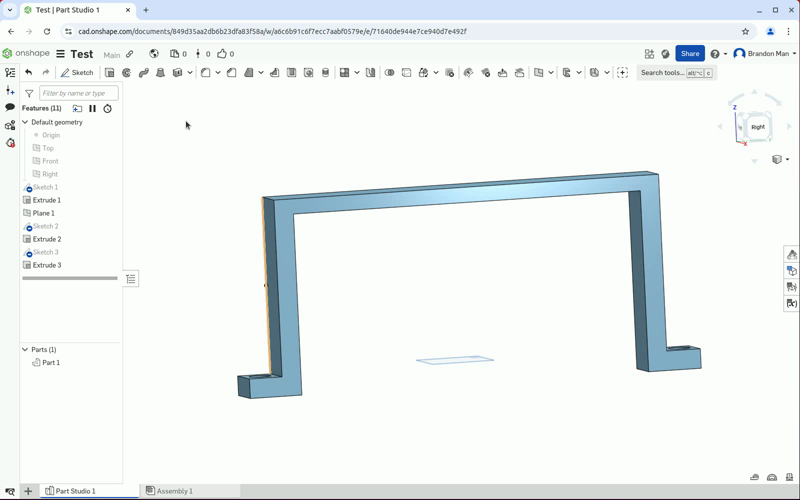
key(right, 3)
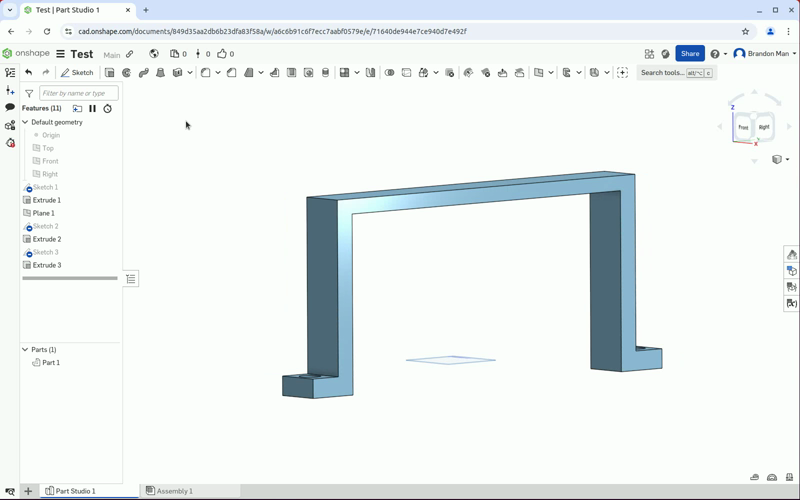
key(down, 3)
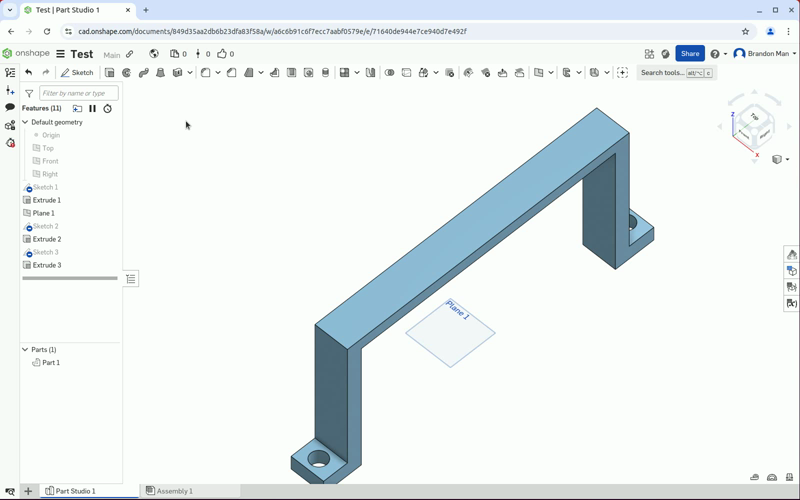
mouse_move(73, 189)
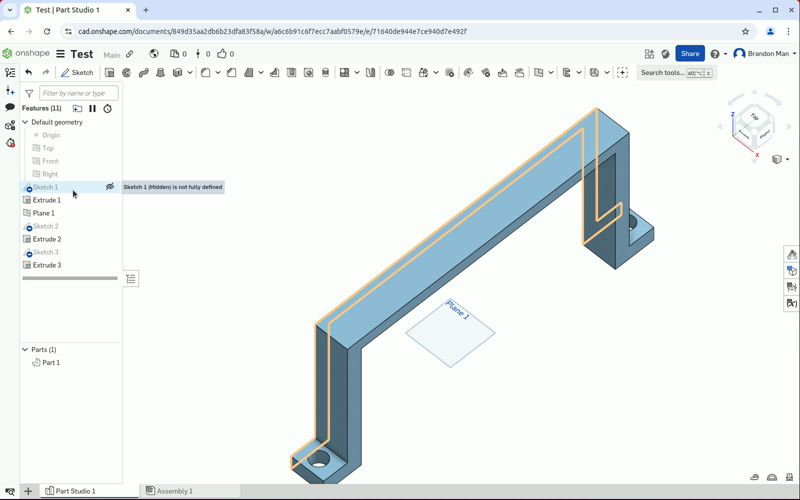
click(73, 189)